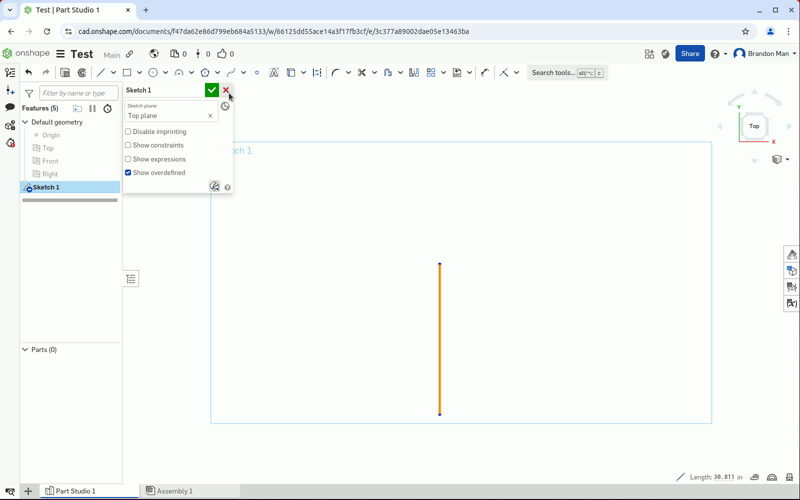
key(shift+h)
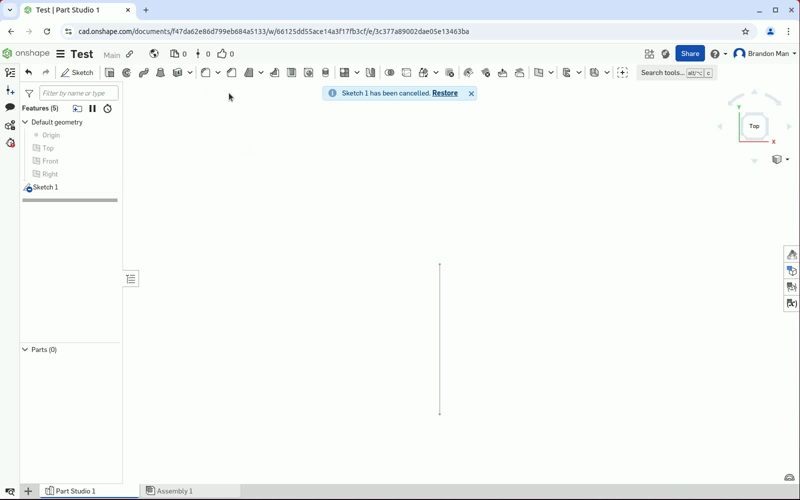
key(shift+s)
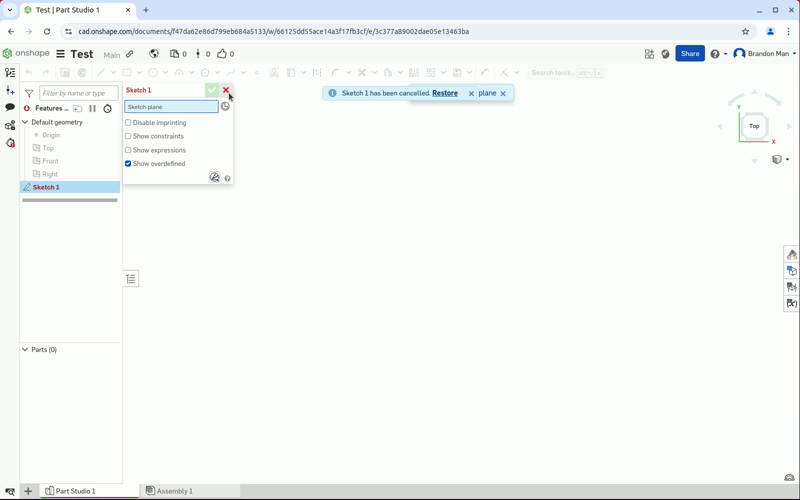
mouse_move(73, 150)
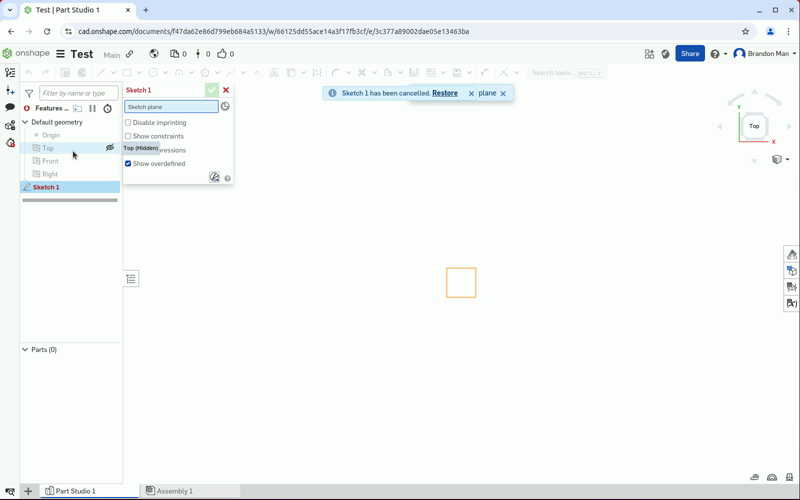
click(73, 150)
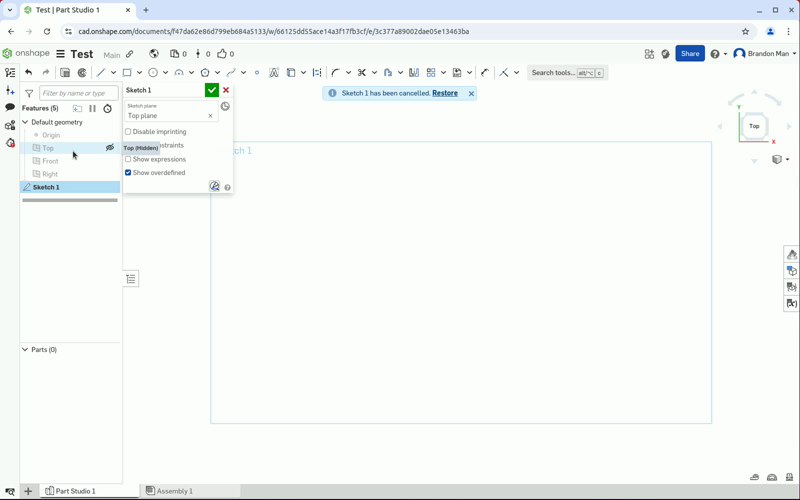
mouse_move(73, 352)
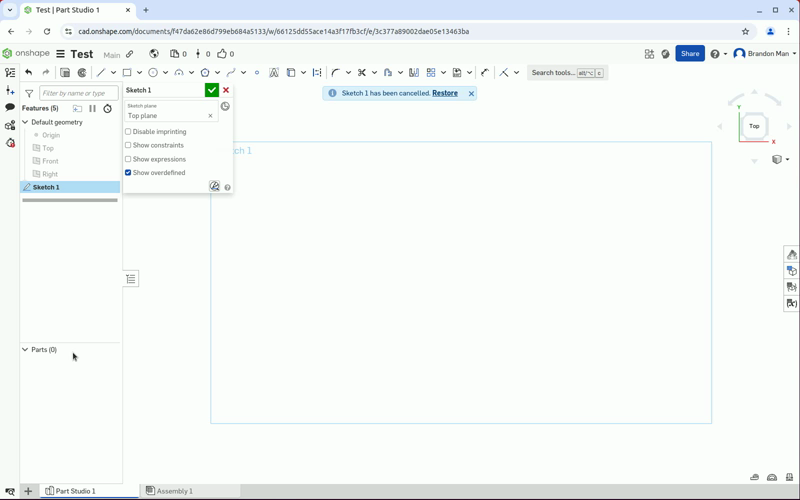
key(y)
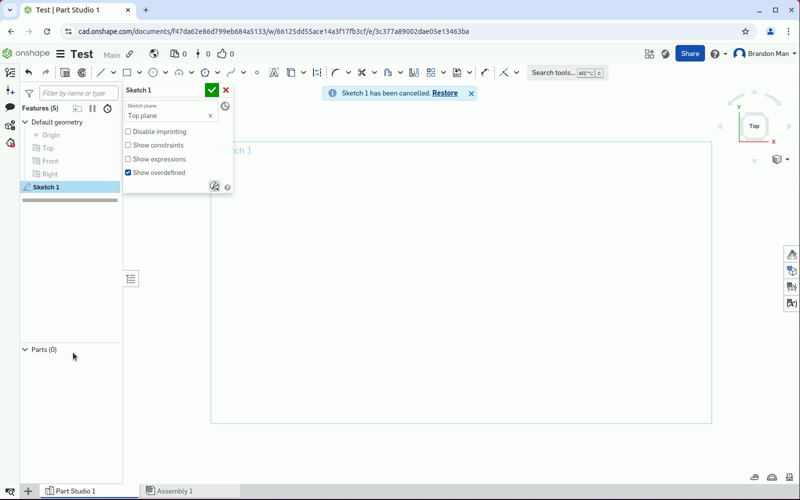
key(l)
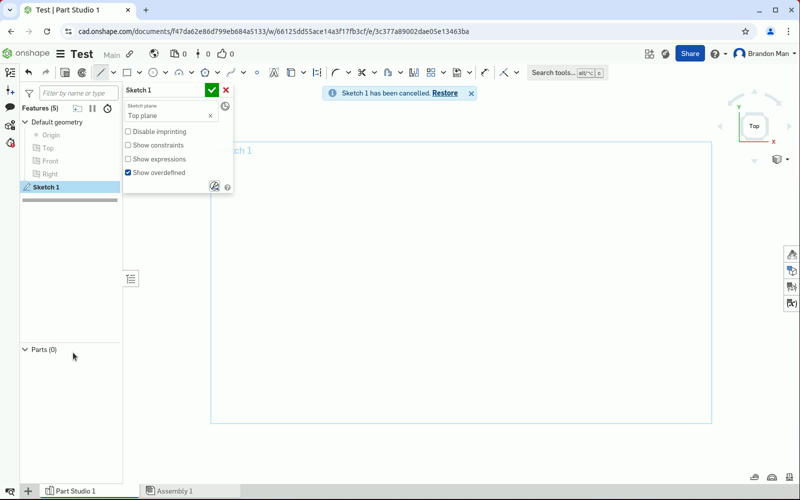
key_down(shift)
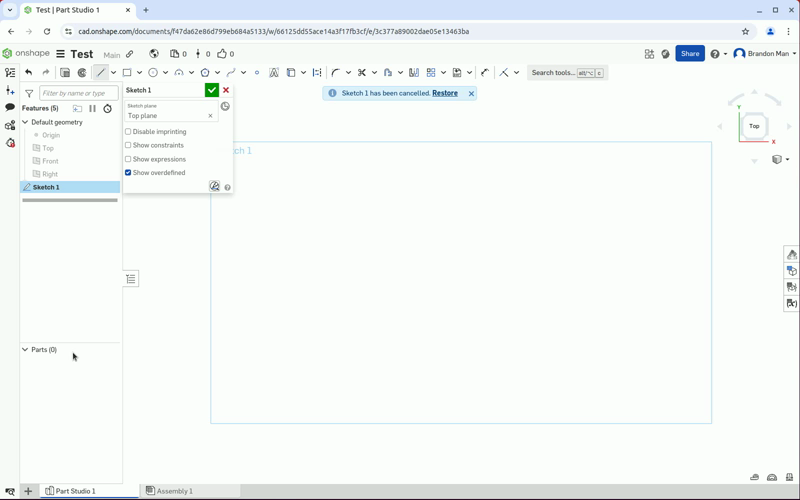
mouse_move(348, 291)
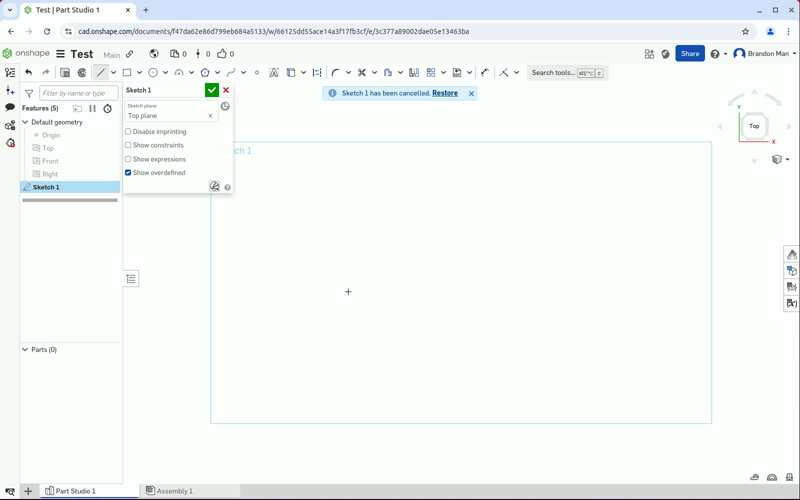
click(348, 291)
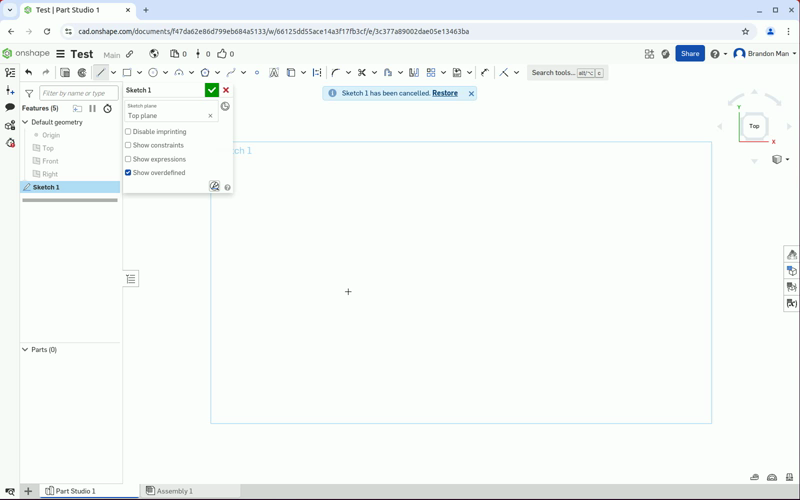
key_up(shift)
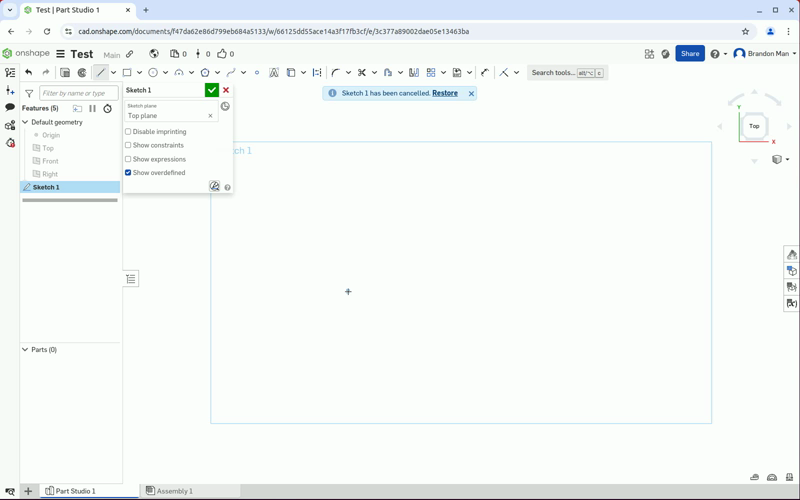
key_down(shift)
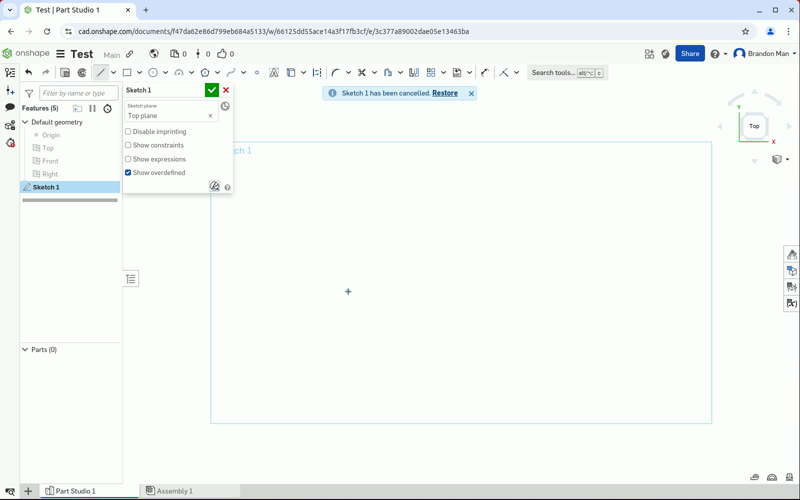
mouse_move(572, 291)
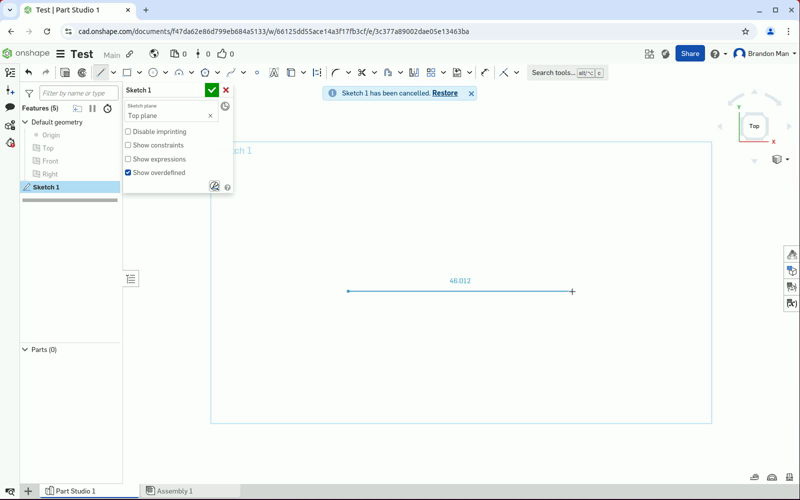
click(572, 291)
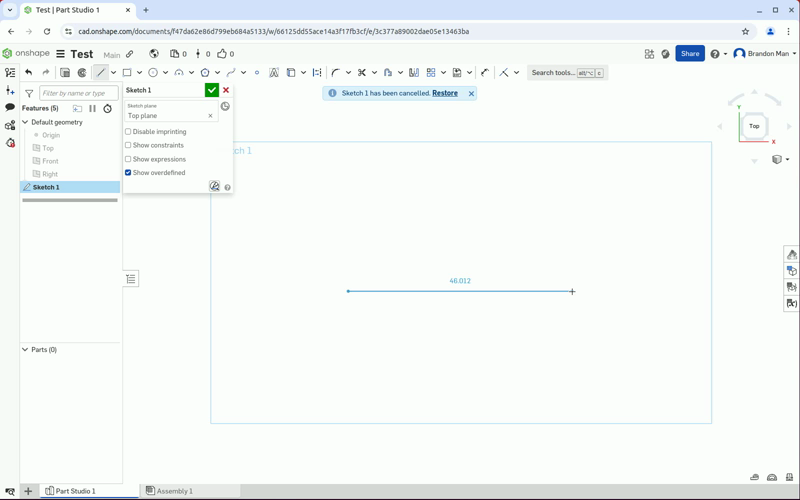
key_up(shift)
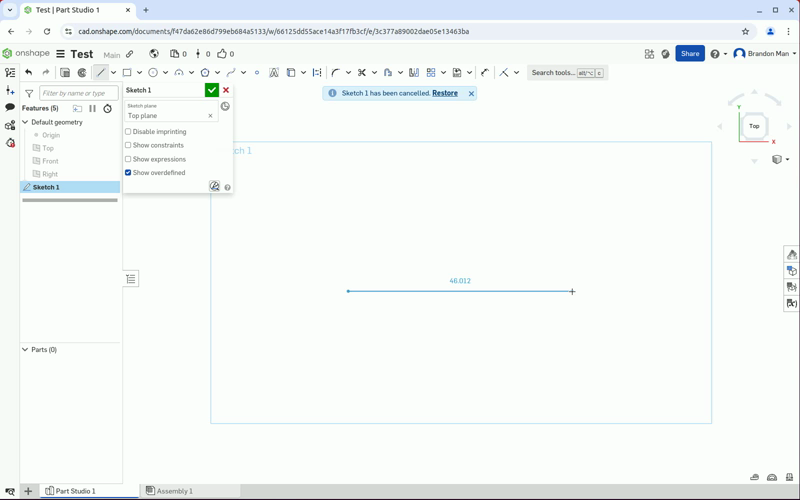
key_down(shift)
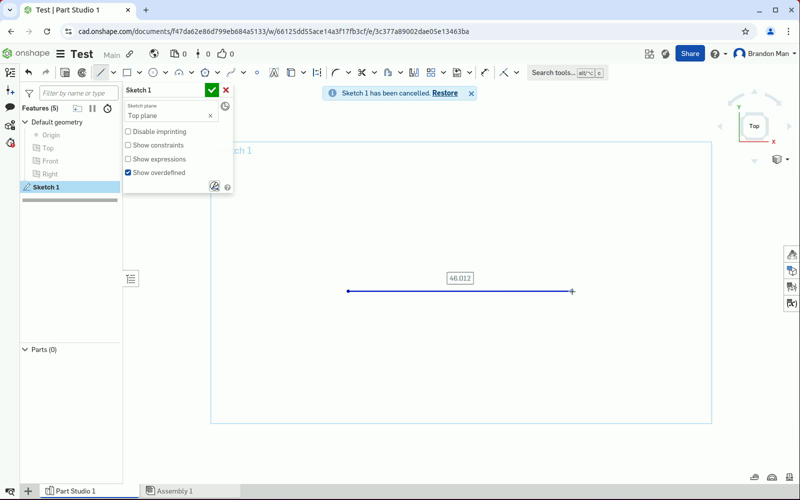
mouse_move(589, 291)
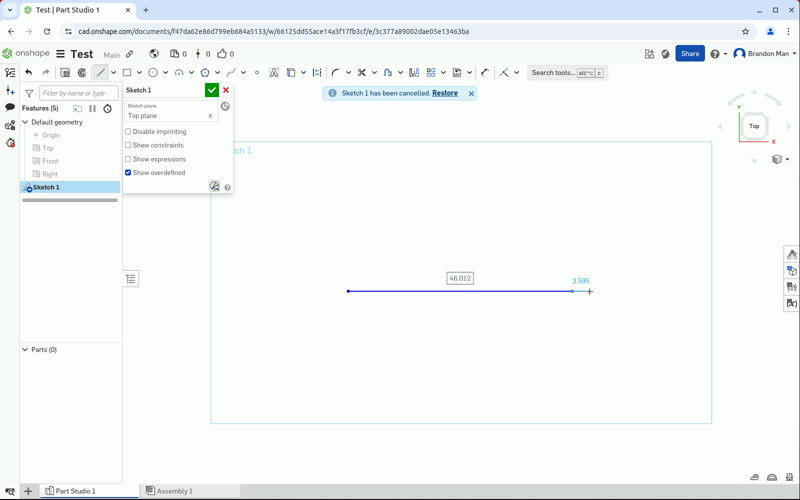
mouse_move(572, 274)
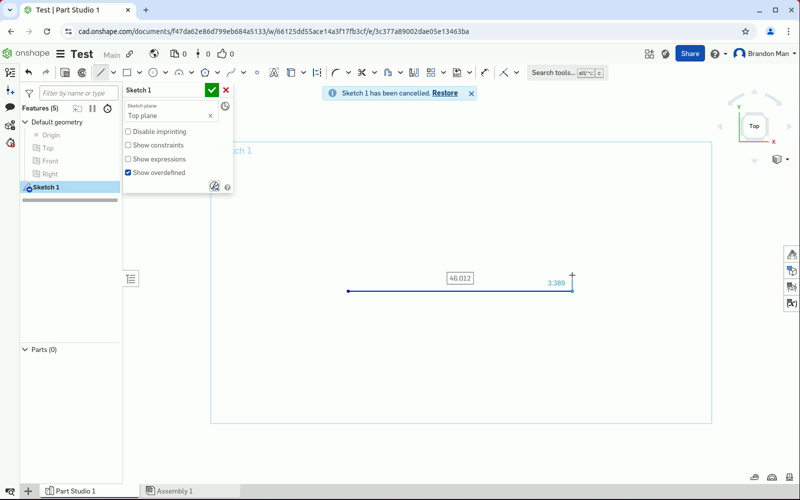
click(572, 274)
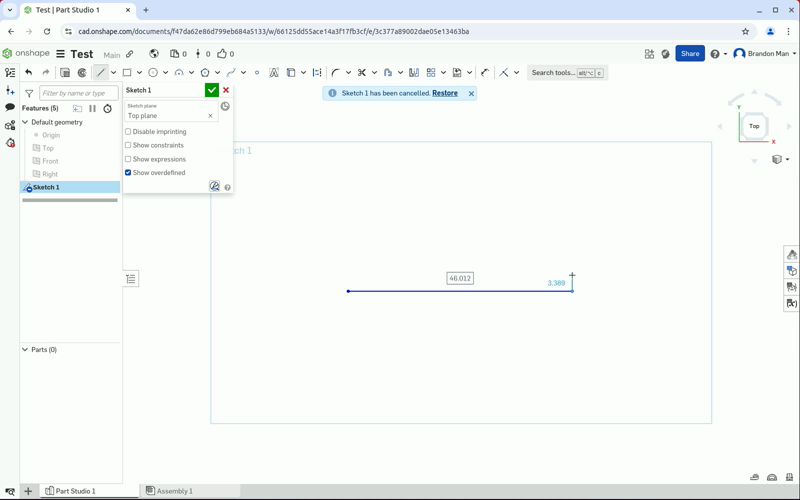
key_up(shift)
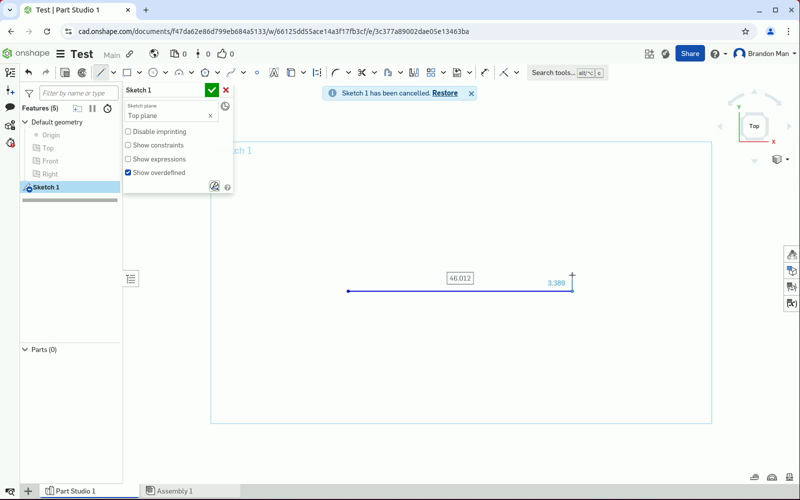
key_down(shift)
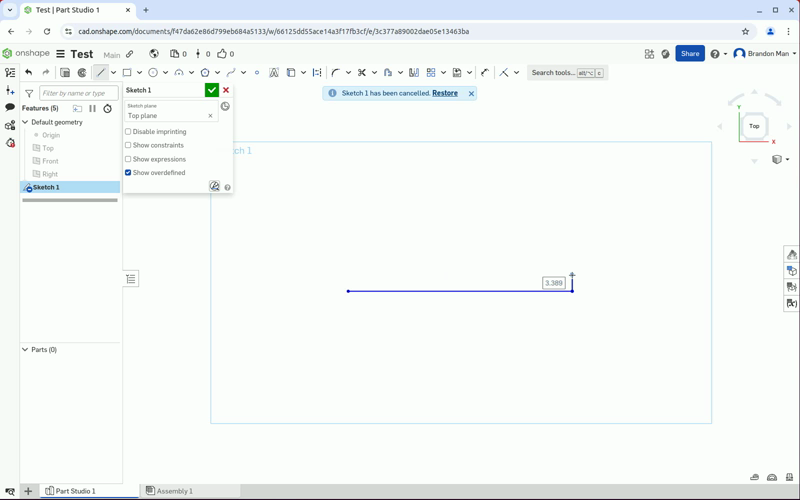
mouse_move(348, 274)
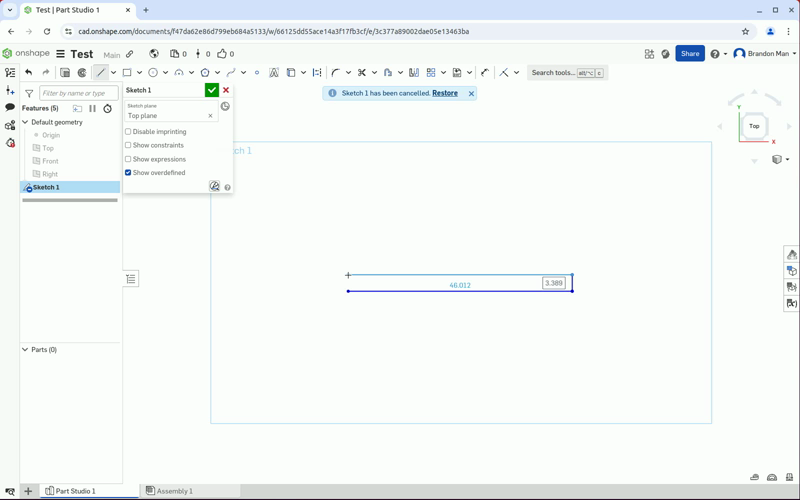
click(348, 274)
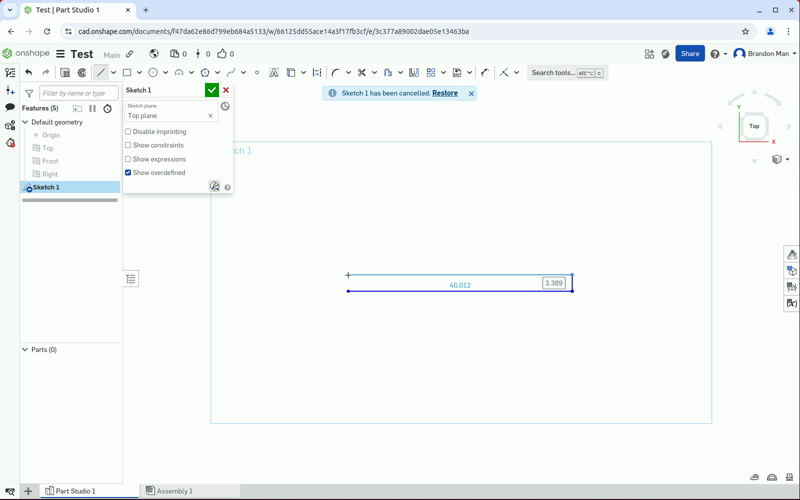
key_up(shift)
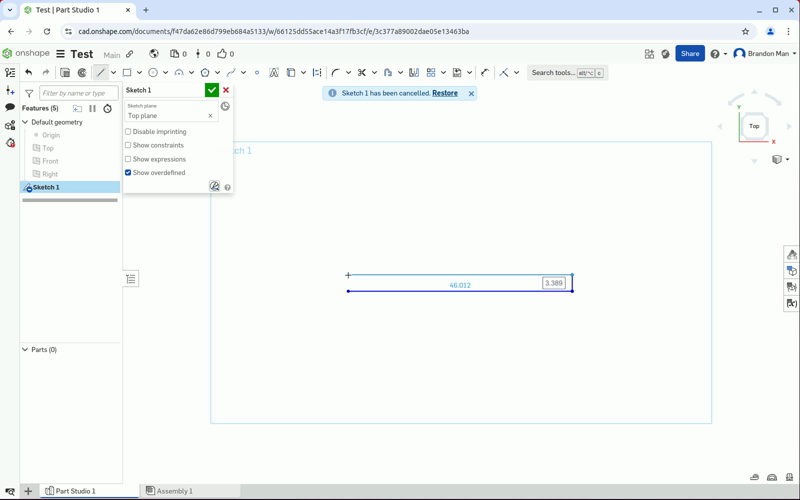
mouse_move(378, 274)
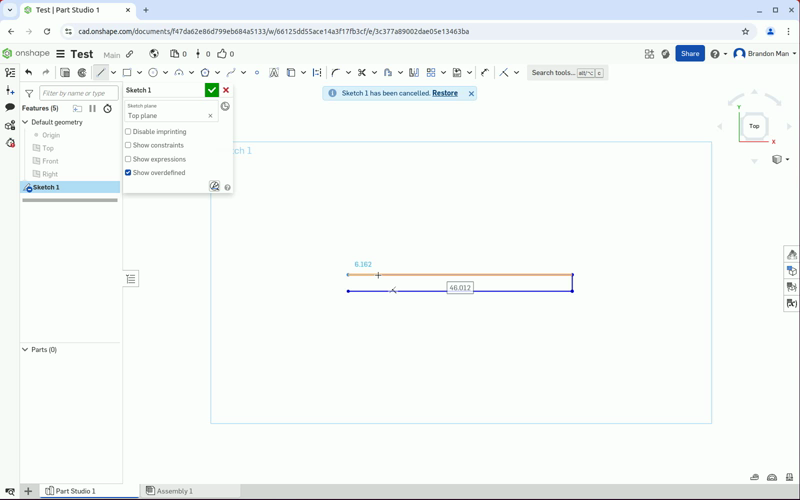
key_down(shift)
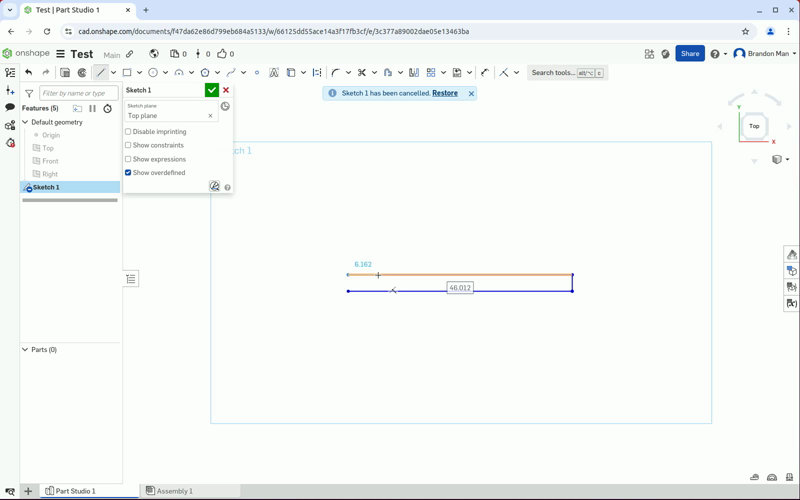
mouse_move(348, 291)
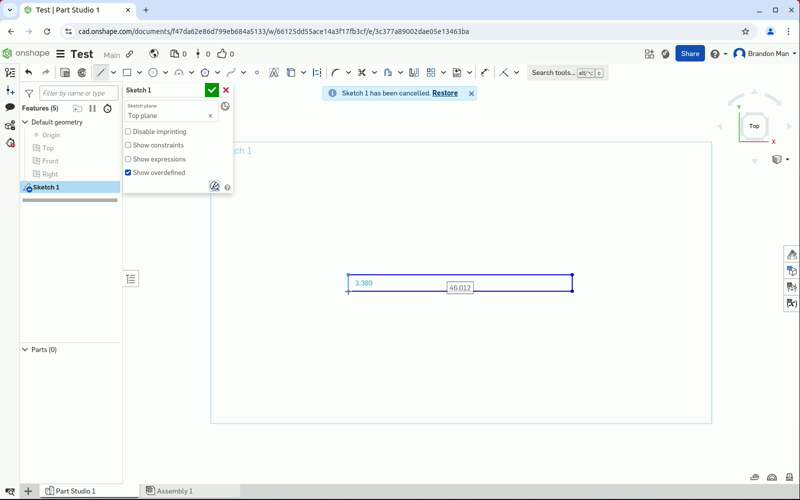
key_up(shift)
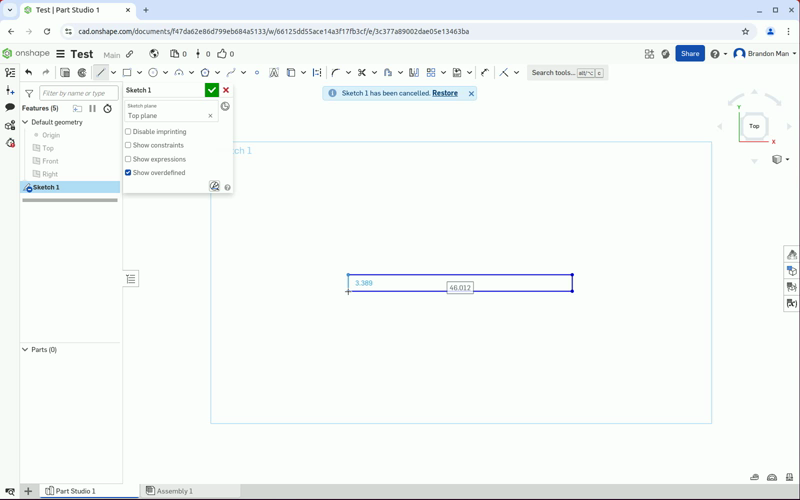
click(348, 291)
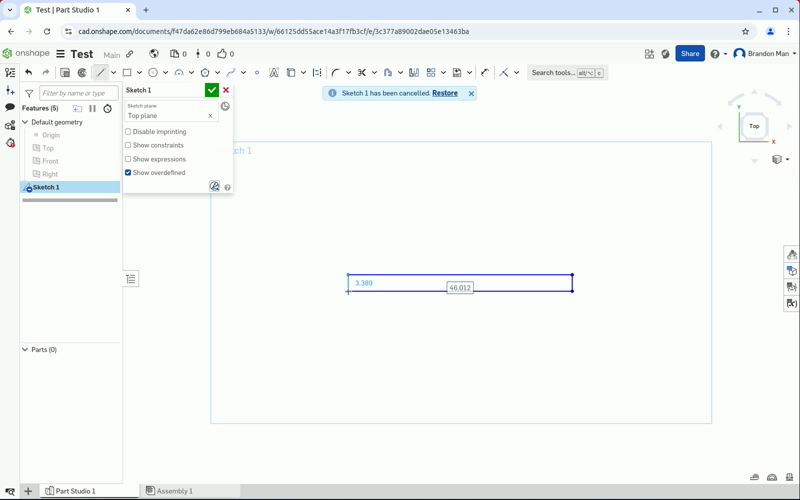
key(esc)
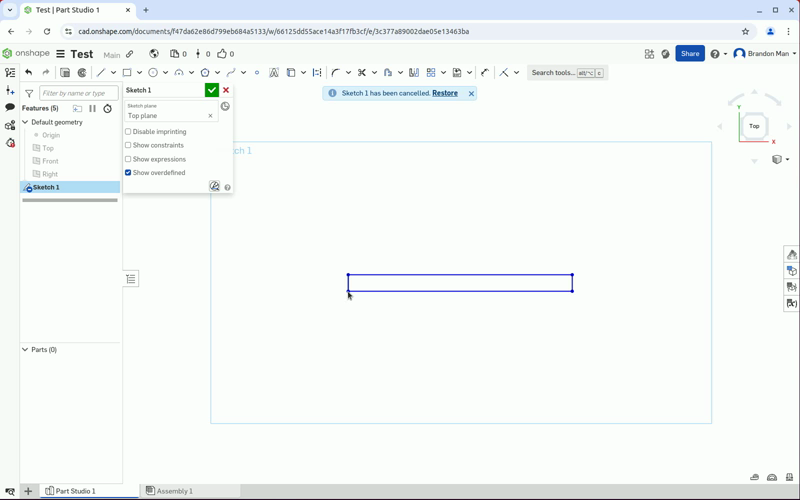
mouse_move(498, 284)
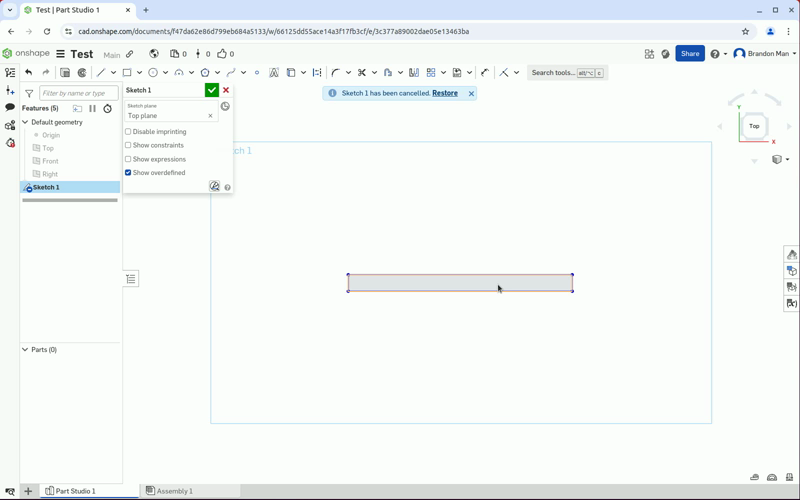
click(498, 284)
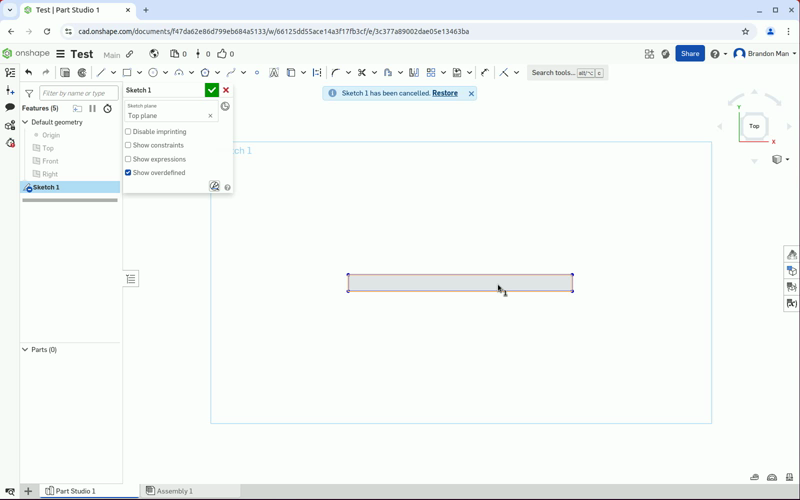
mouse_move(73, 352)
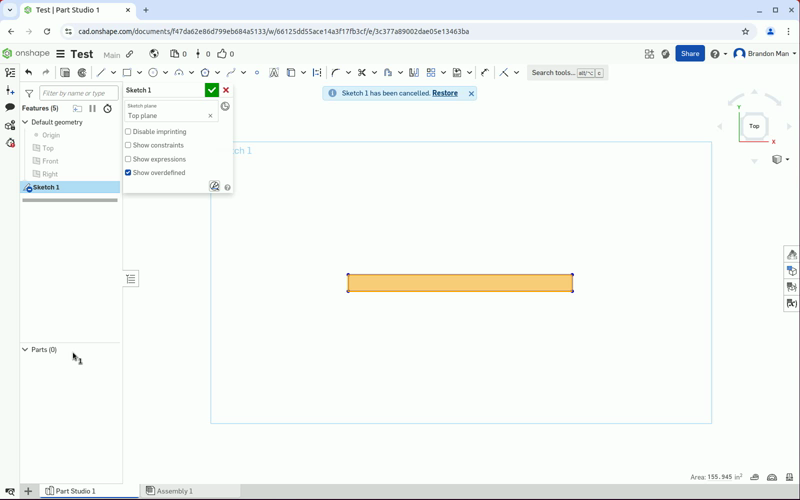
key(shift+y)
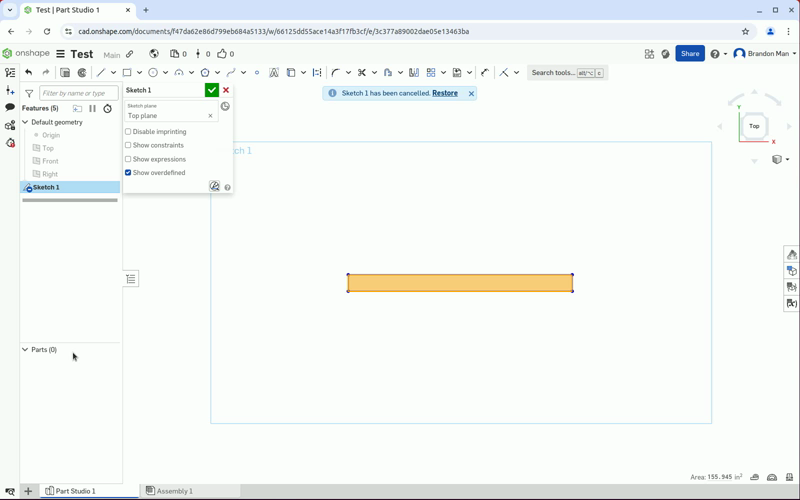
key(shift+e)
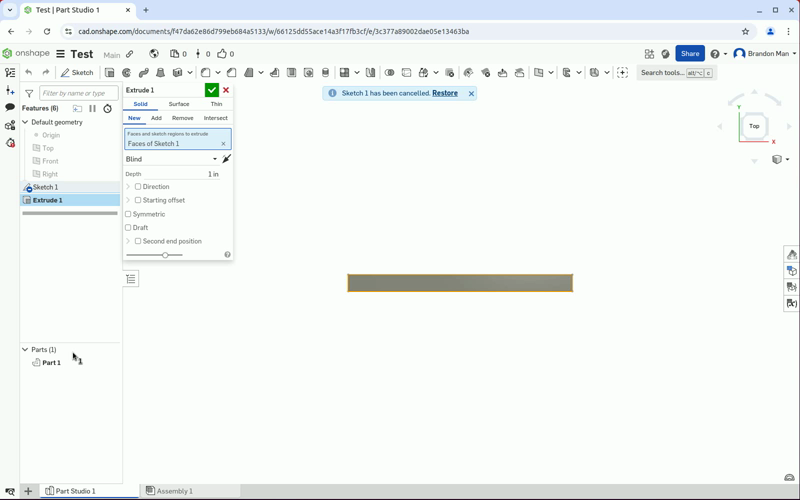
mouse_move(143, 106)
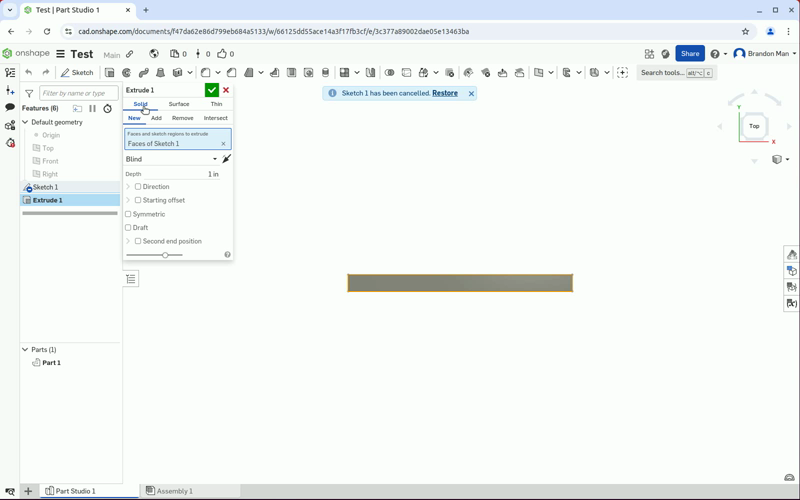
click(143, 106)
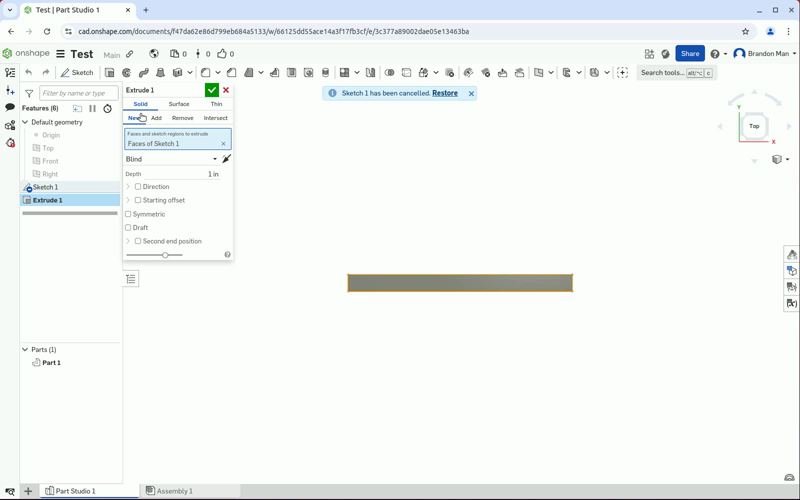
mouse_move(137, 120)
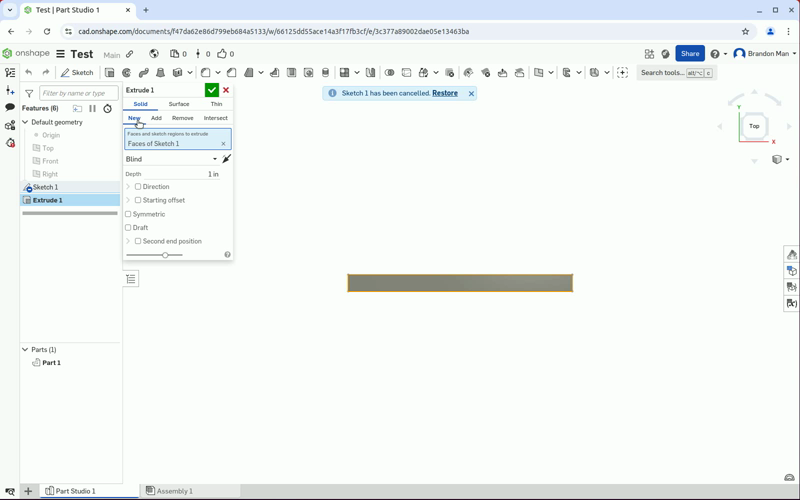
click(137, 120)
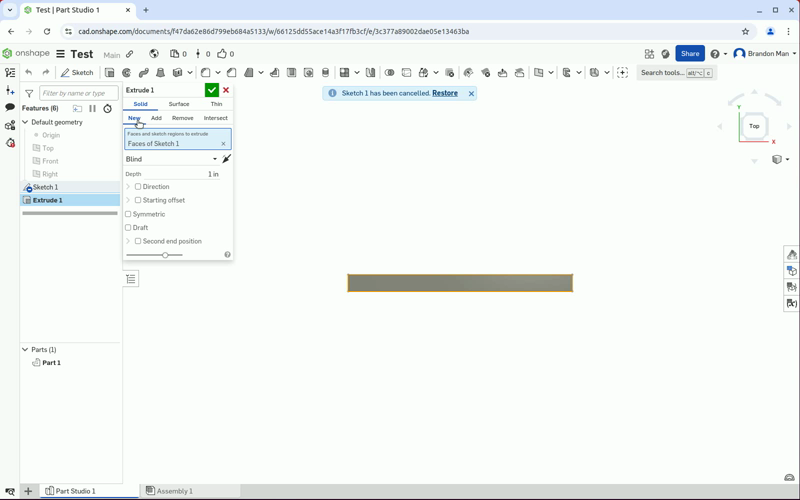
key(tab, 4)
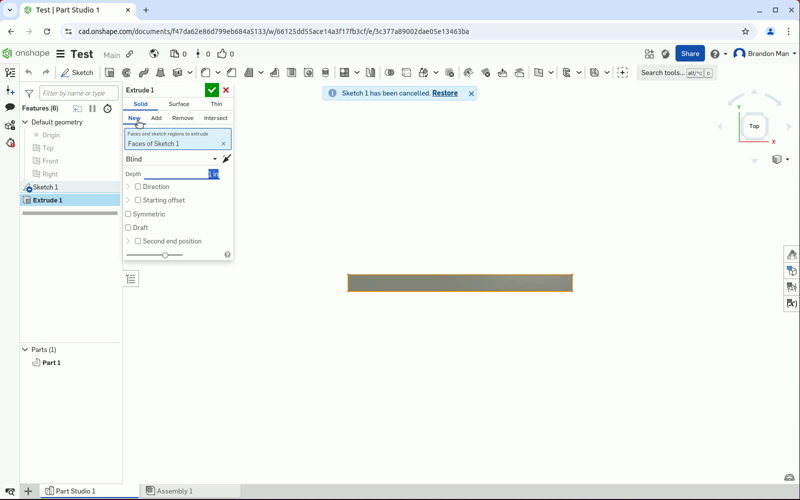
text(3.37)
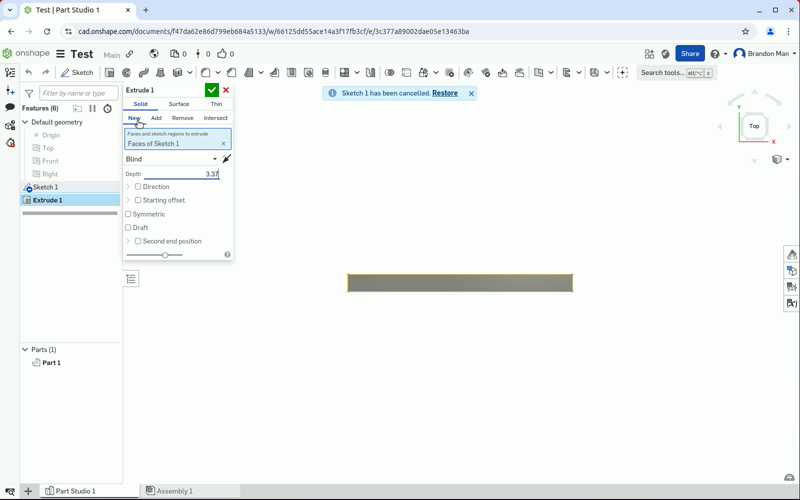
key(enter)
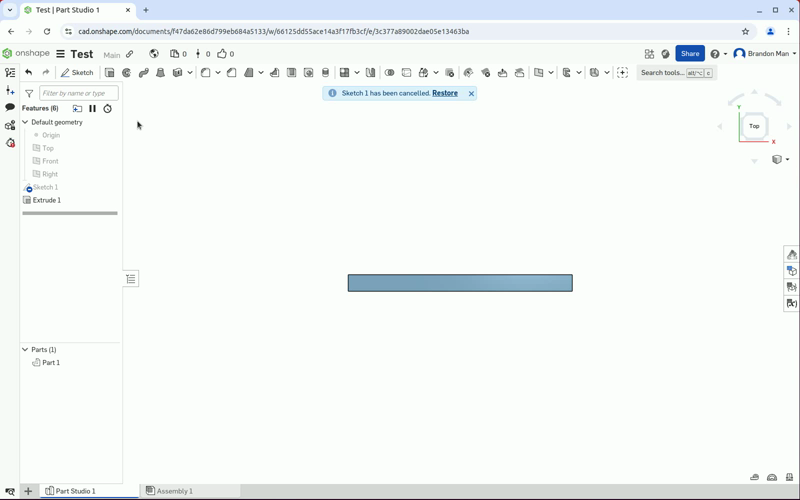
key(shift+h)
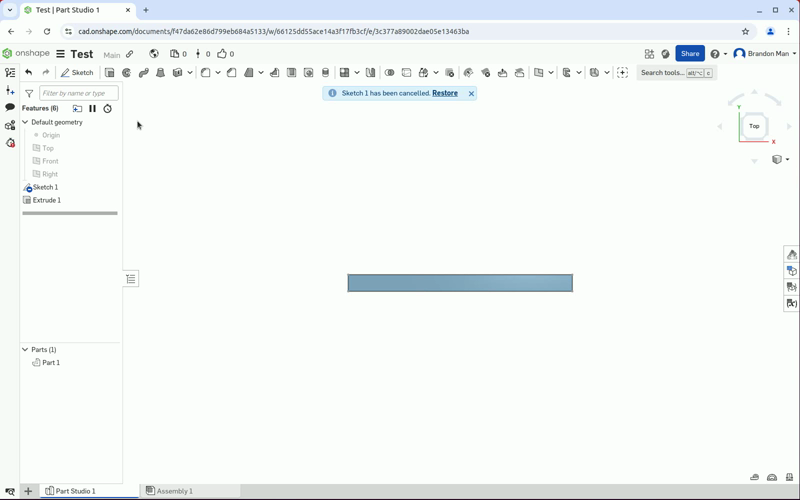
key(shift+h)
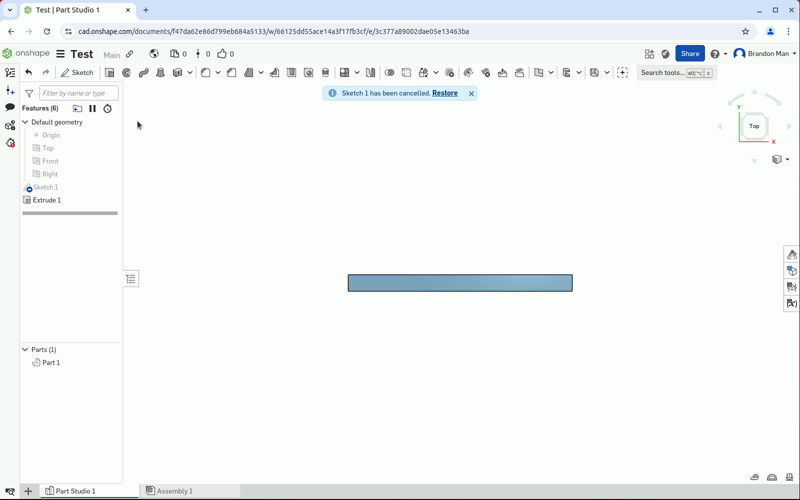
mouse_move(73, 189)
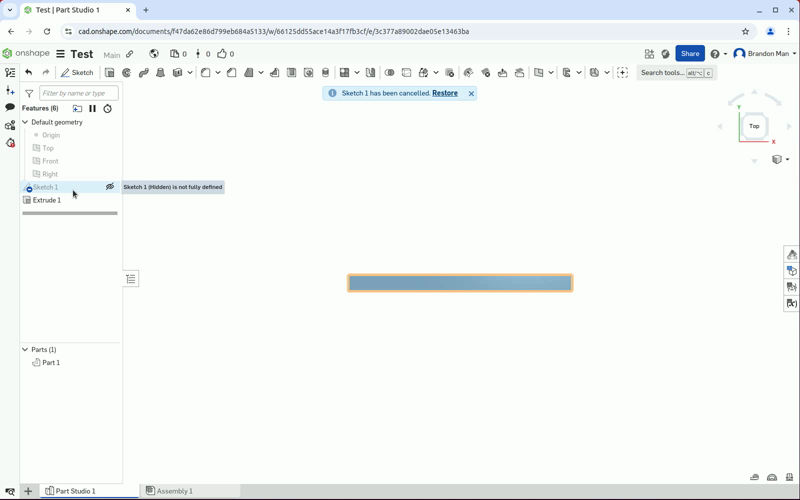
click(73, 189)
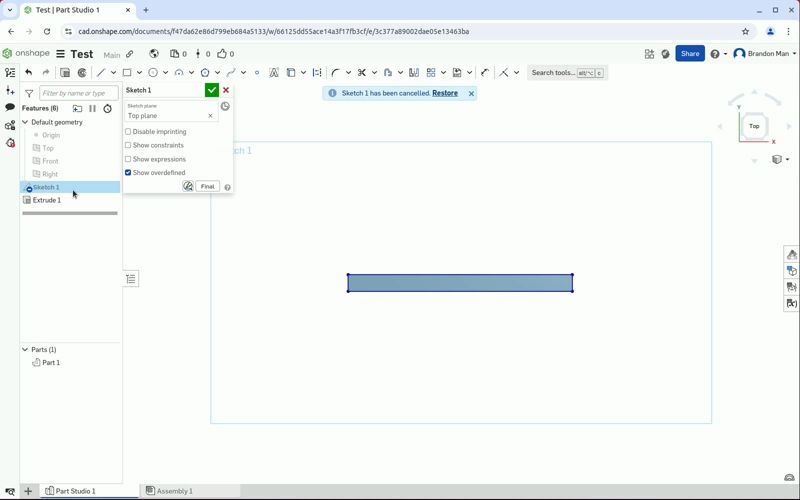
mouse_move(229, 92)
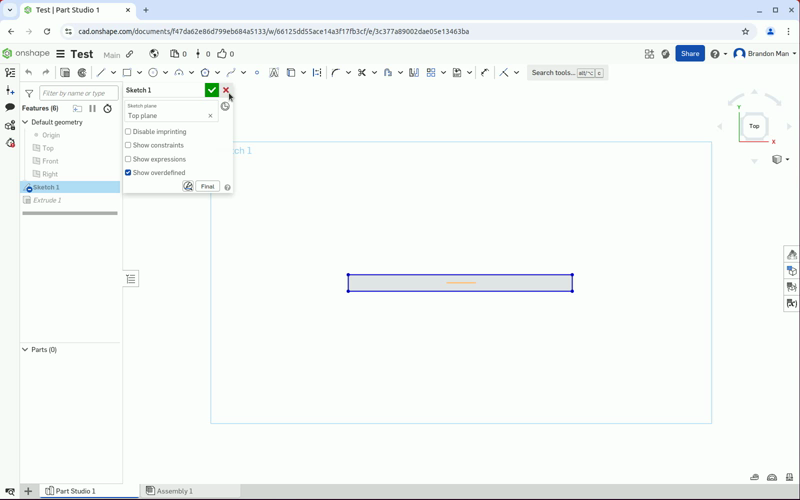
click(229, 92)
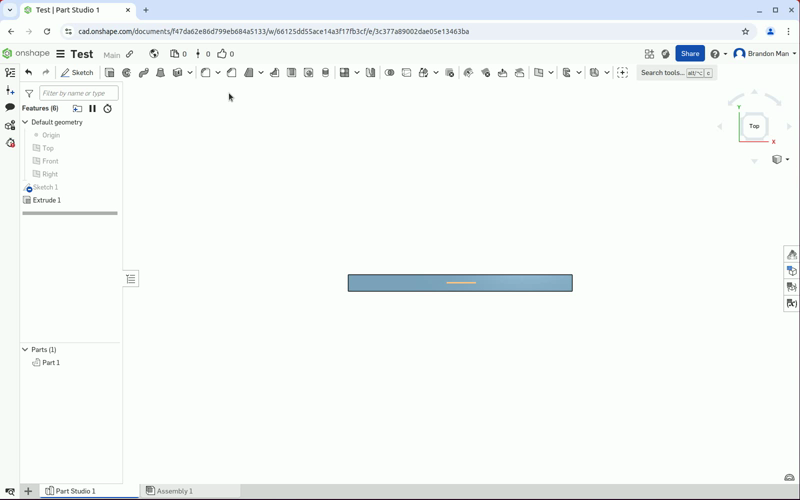
mouse_move(73, 352)
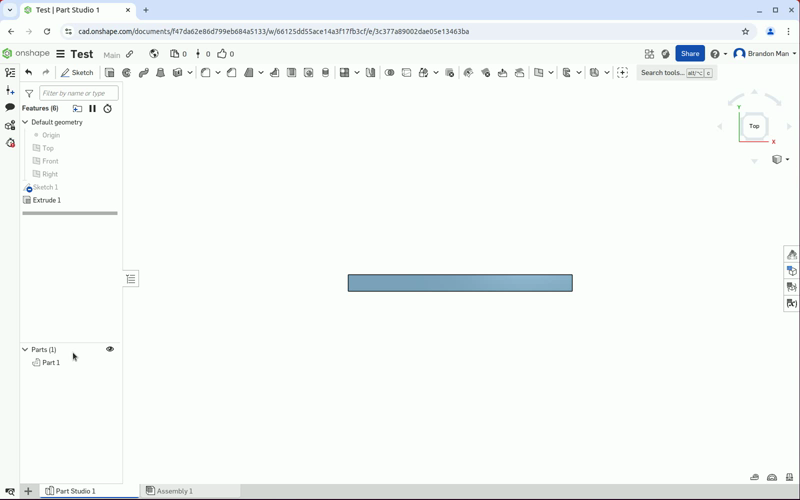
key(y)
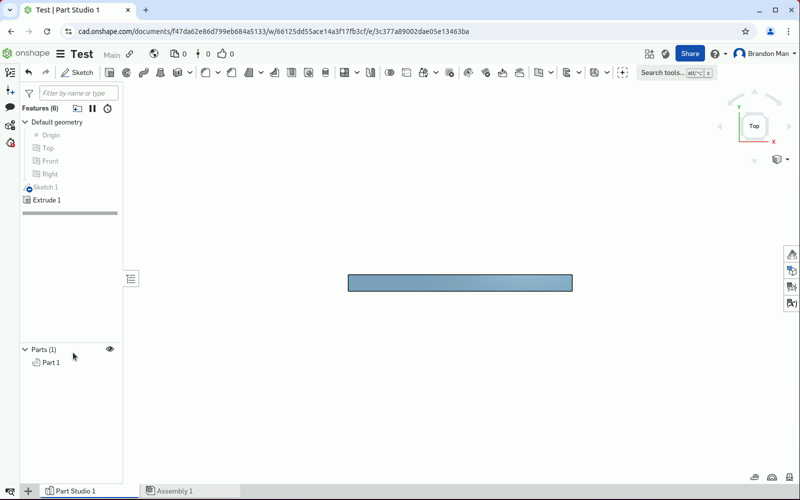
key(shift+p)
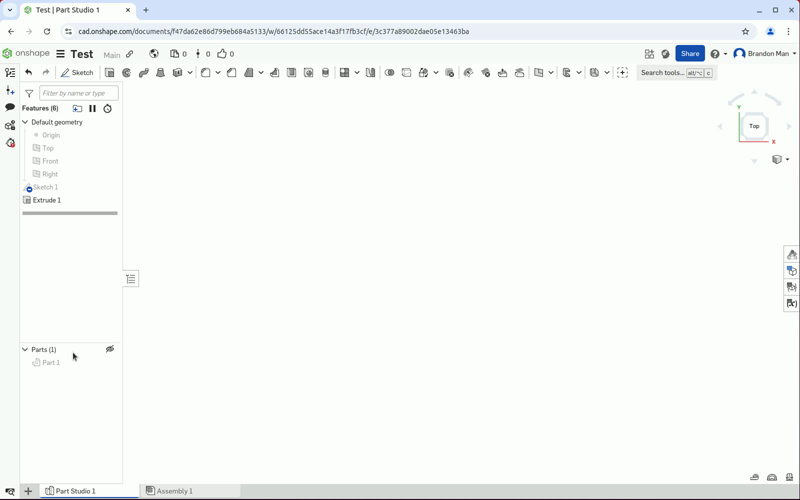
key(space)
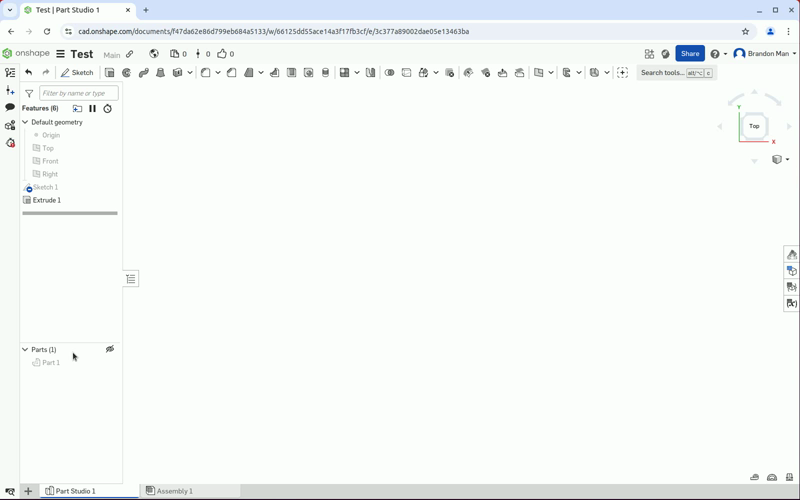
key_down(shift)
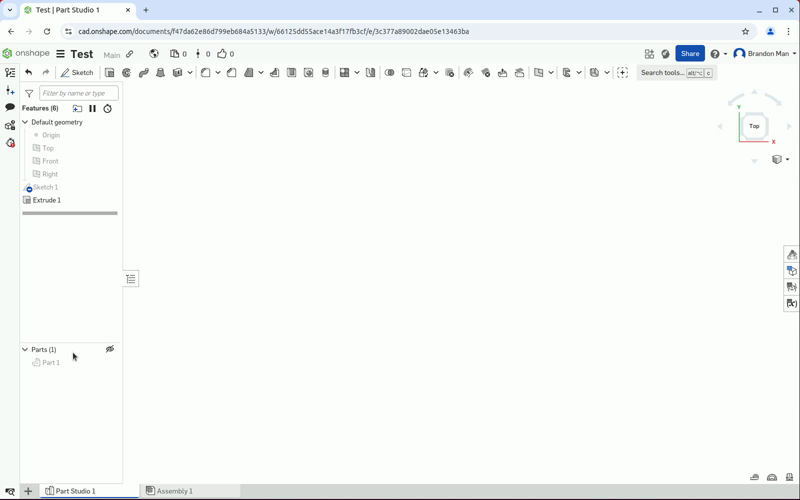
key(up)
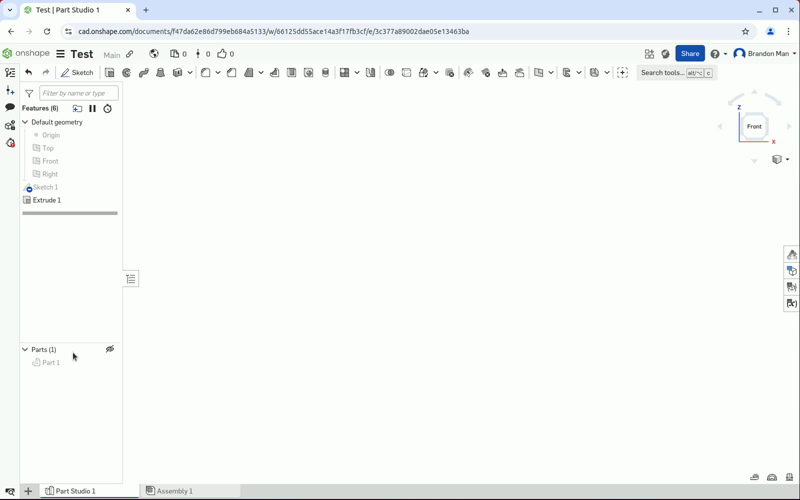
key_up(shift)
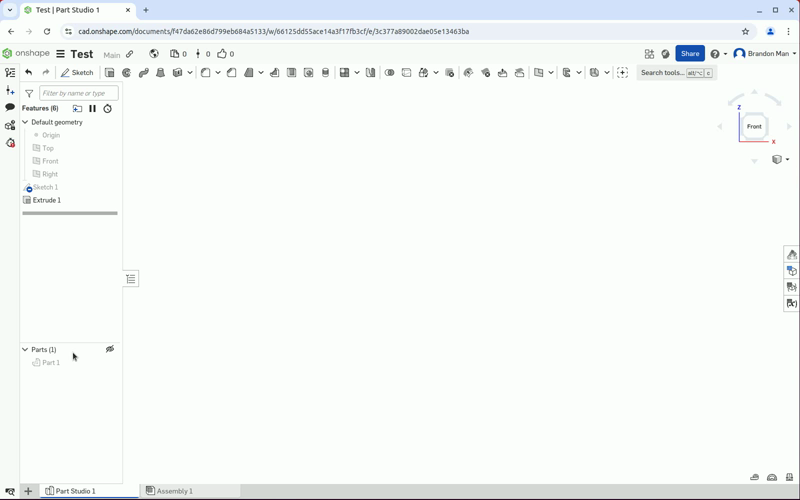
mouse_move(73, 352)
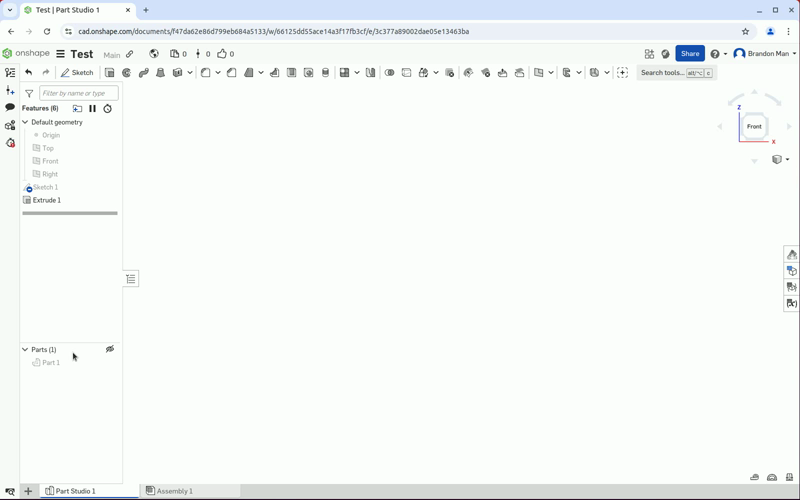
key(shift+y)
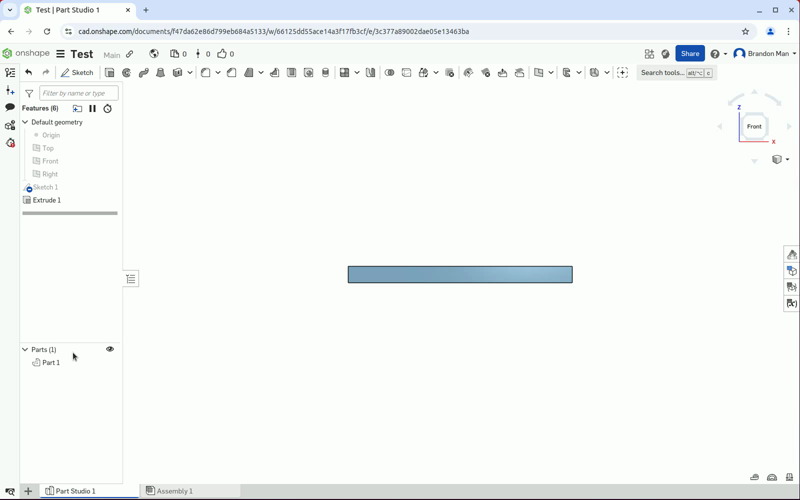
mouse_move(541, 75)
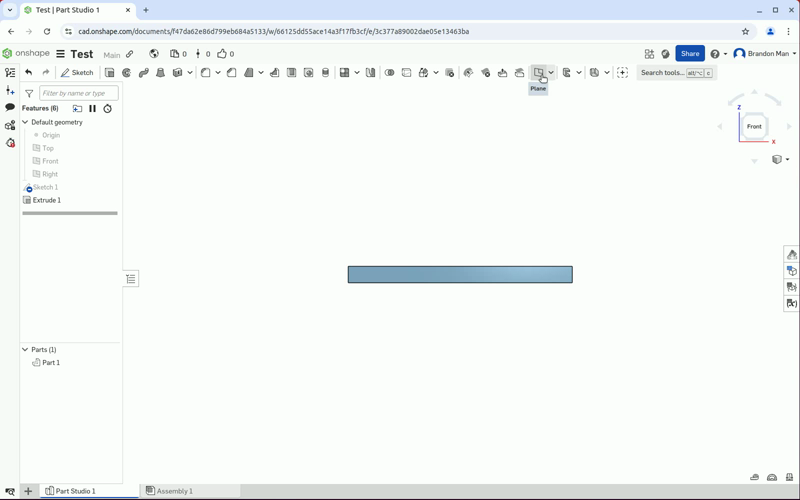
click(541, 75)
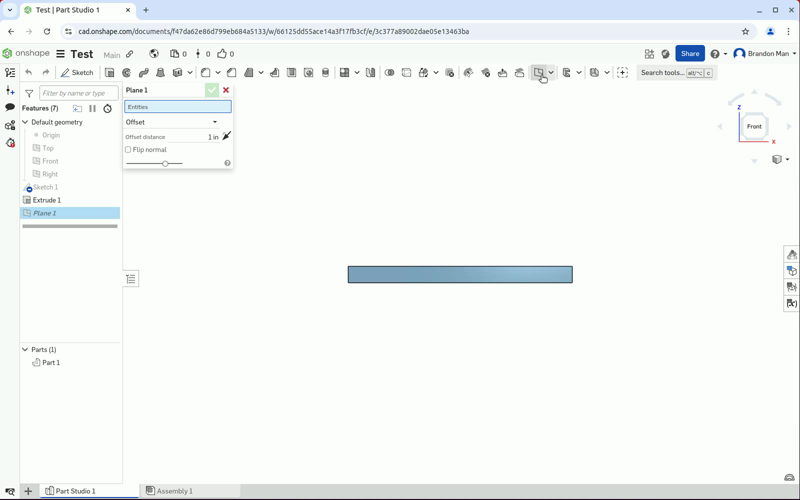
mouse_move(73, 163)
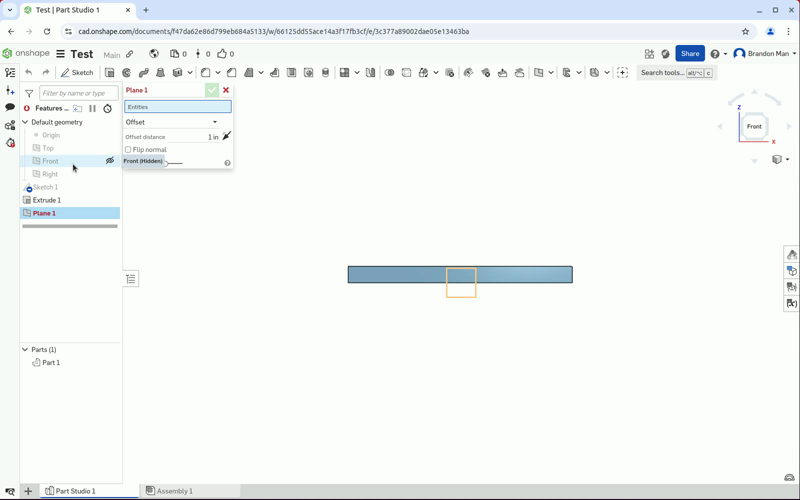
click(73, 163)
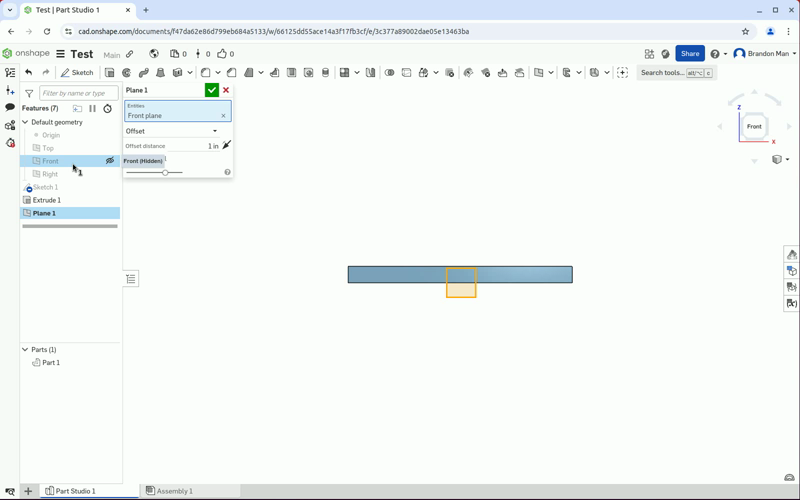
key(tab, 2)
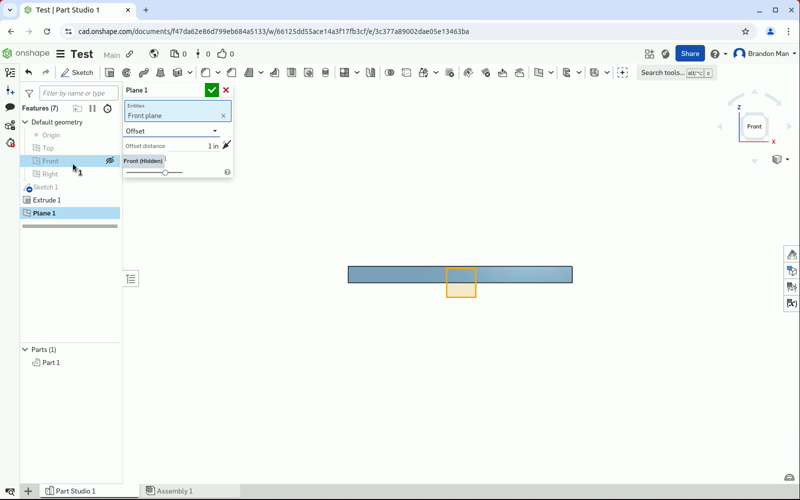
text(1.695)
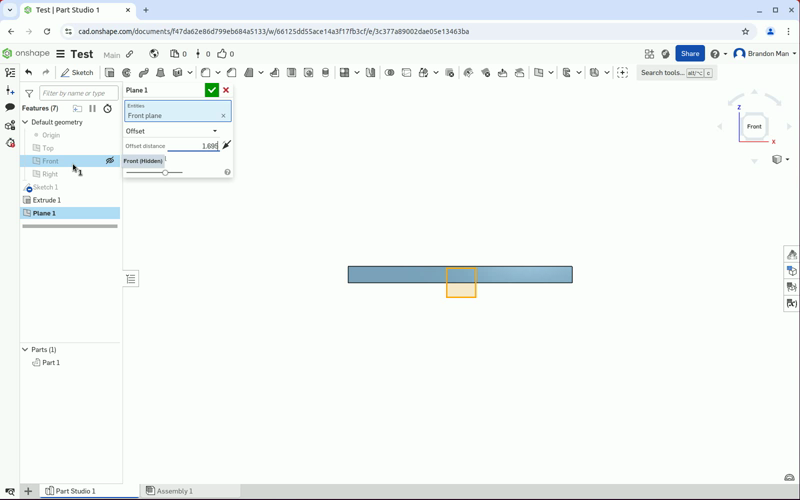
key(enter, 2)
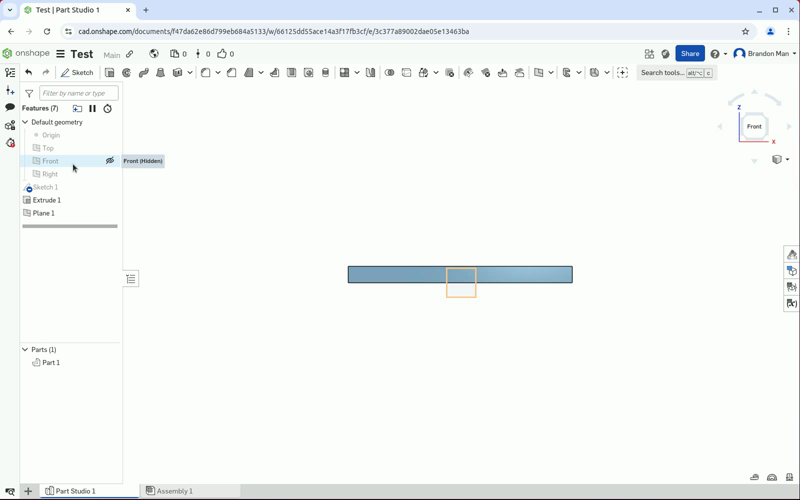
key(shift+s)
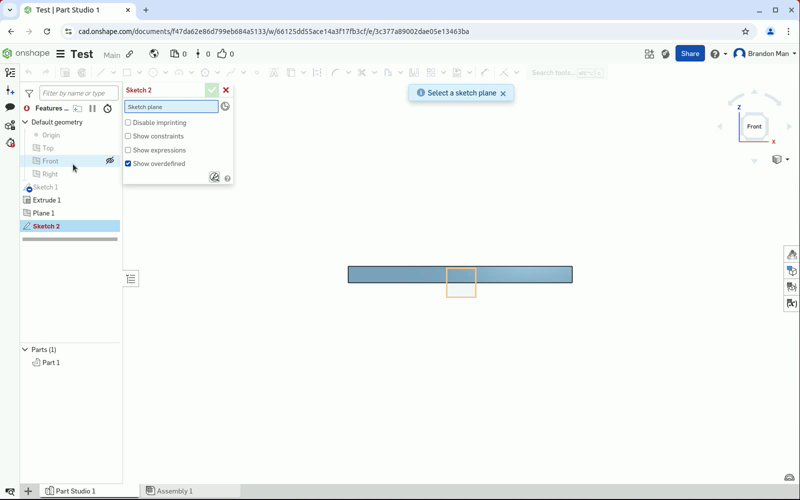
mouse_move(73, 215)
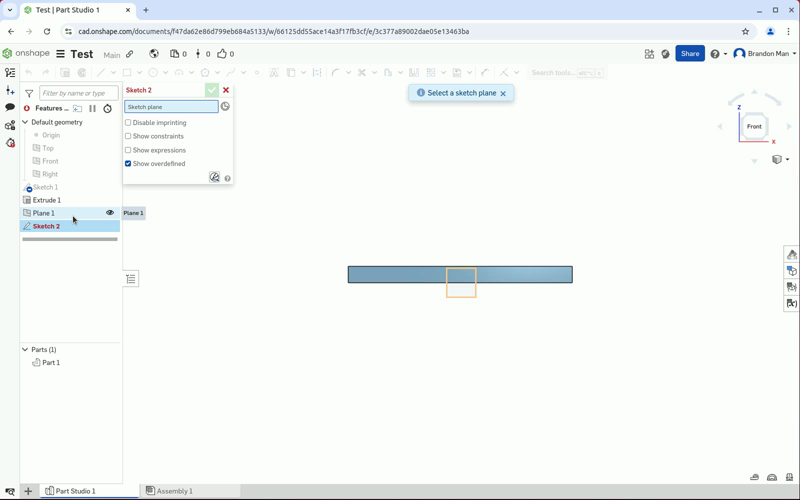
click(73, 215)
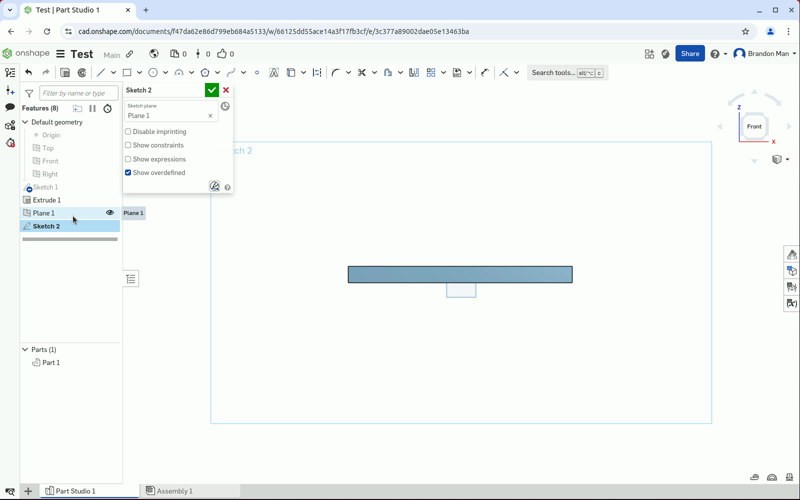
mouse_move(73, 352)
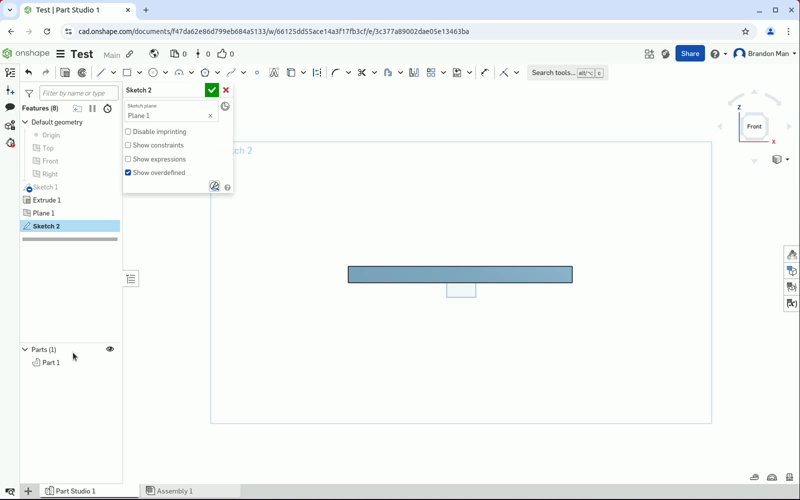
key(y)
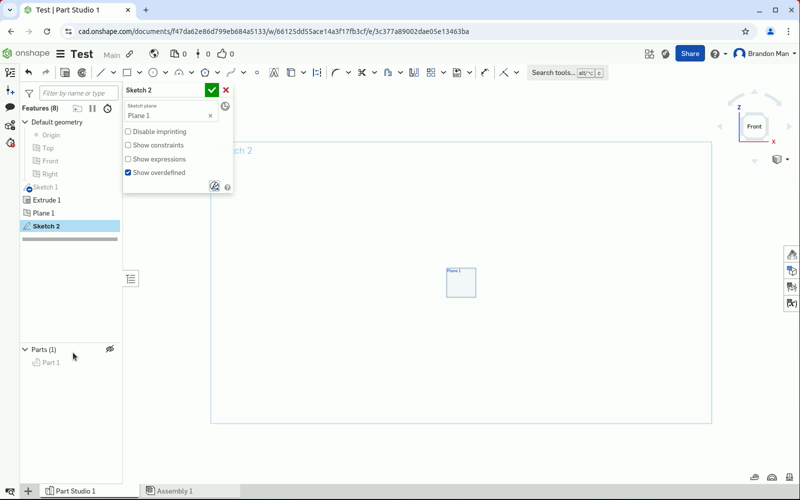
key(l)
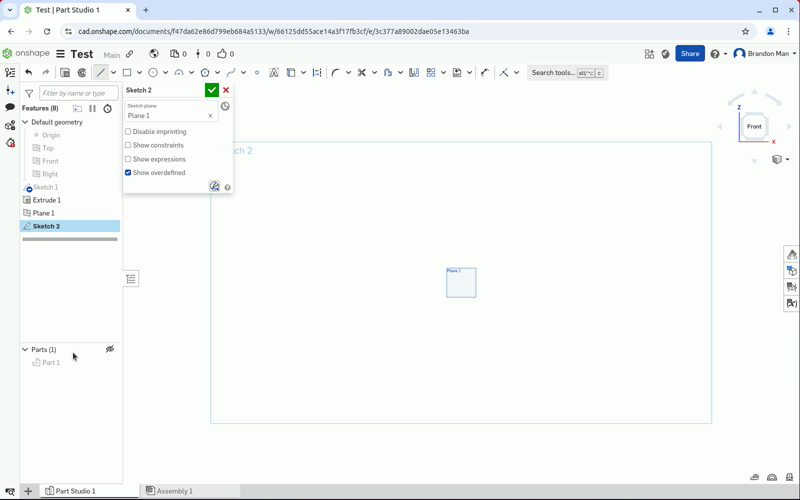
key_down(shift)
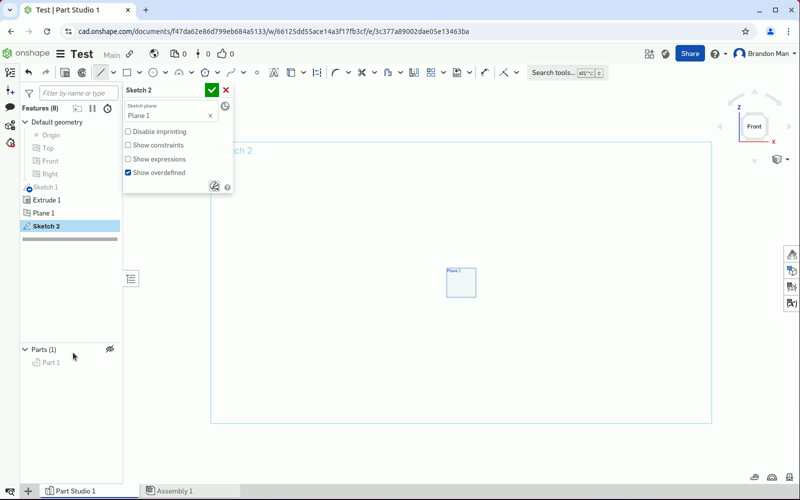
mouse_move(359, 276)
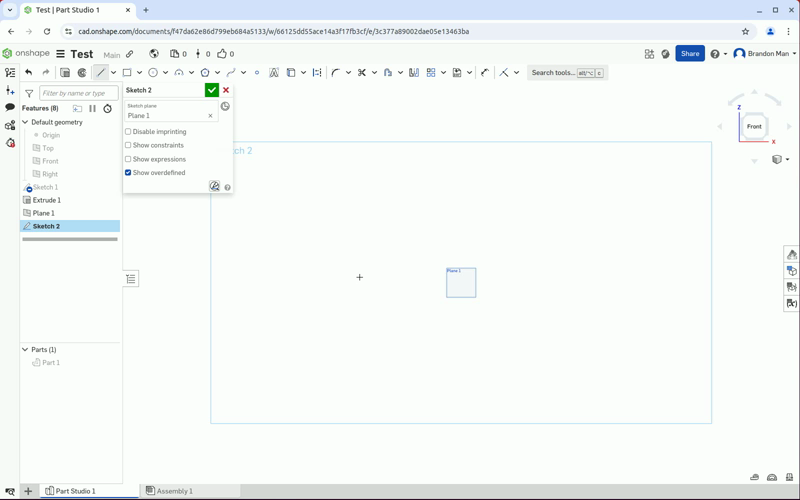
click(359, 276)
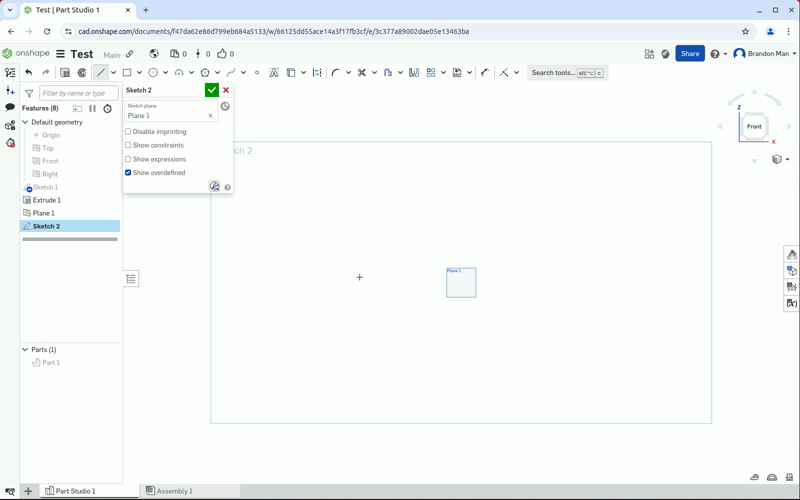
key_up(shift)
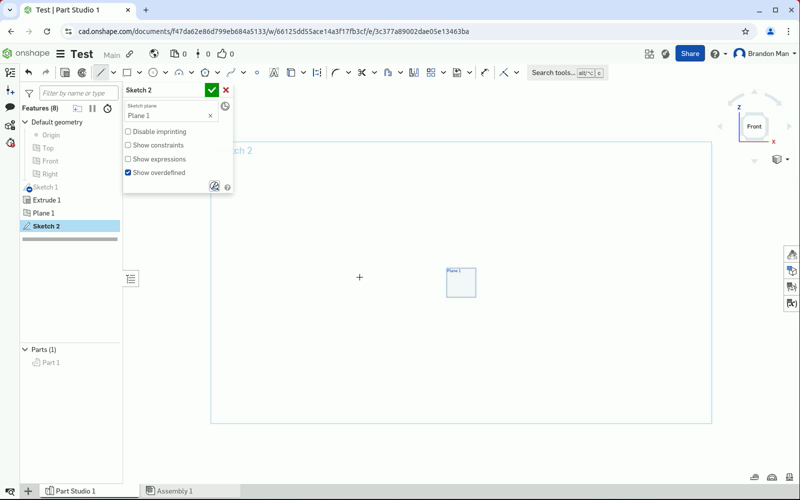
key_down(shift)
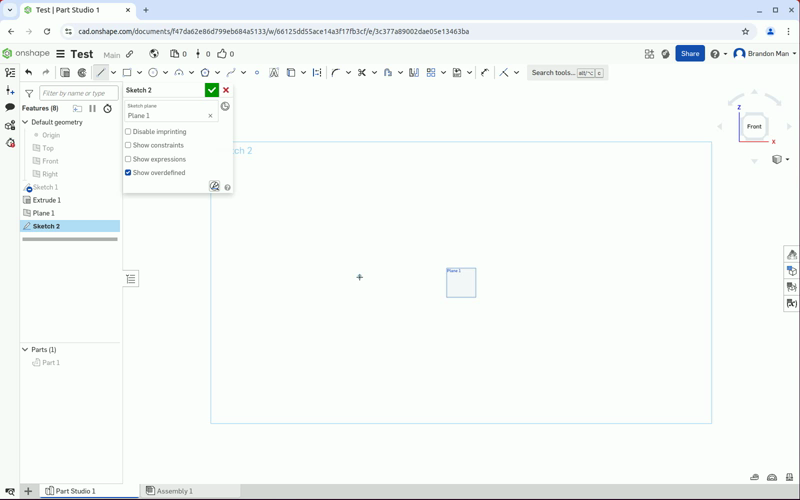
mouse_move(389, 276)
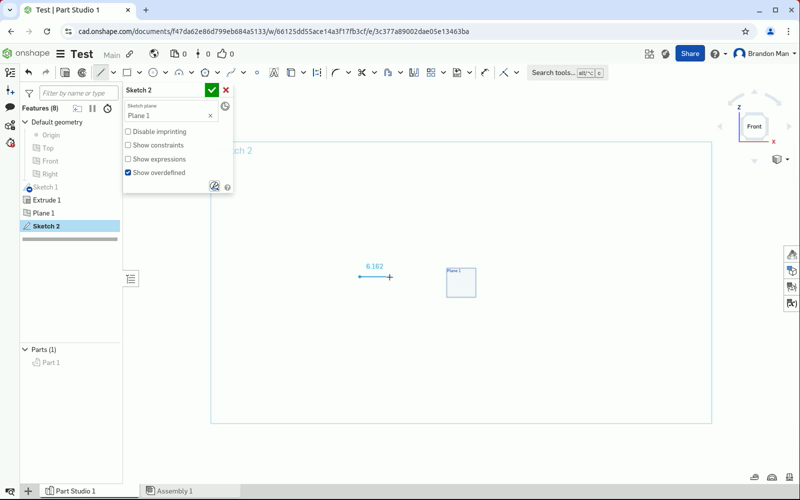
mouse_move(369, 276)
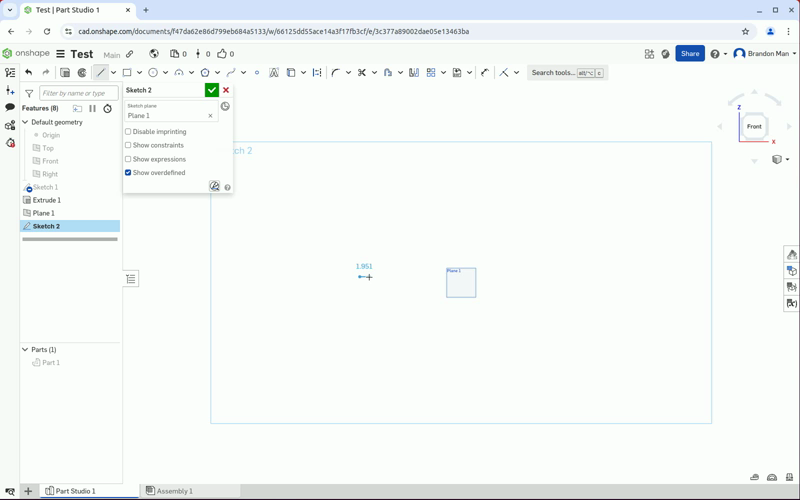
click(369, 276)
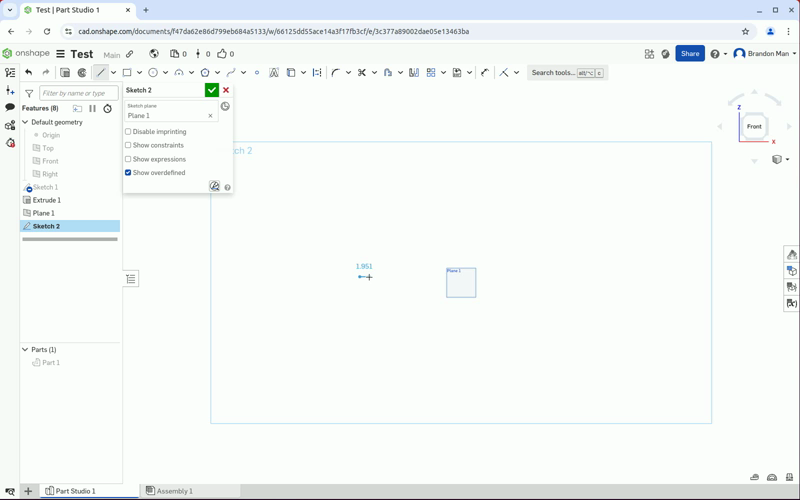
key_up(shift)
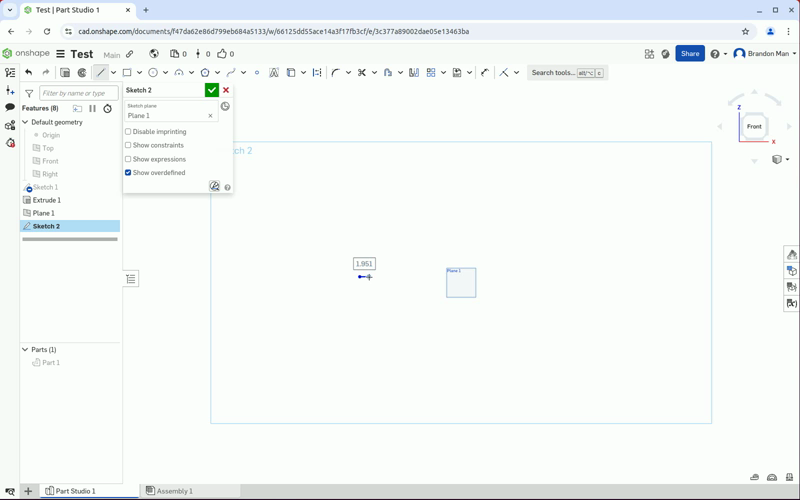
key_down(shift)
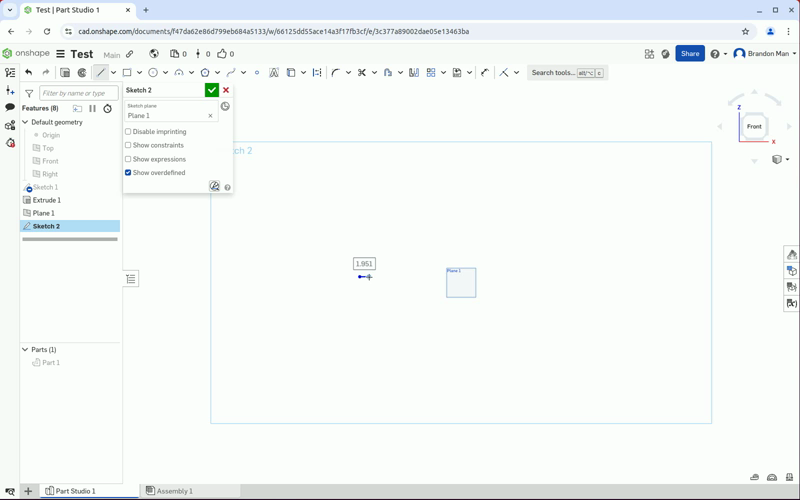
mouse_move(399, 276)
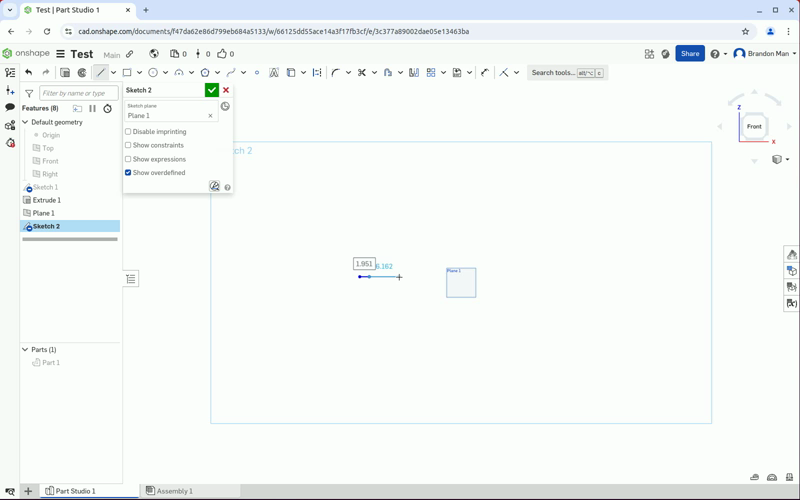
mouse_move(369, 271)
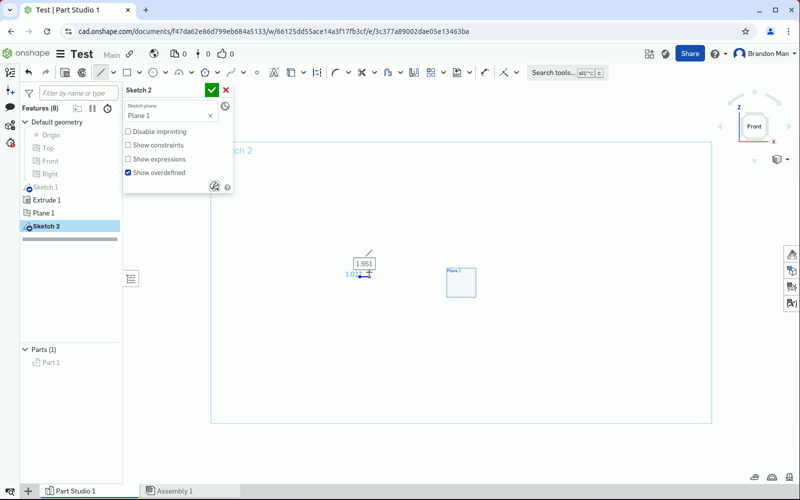
scroll(6)
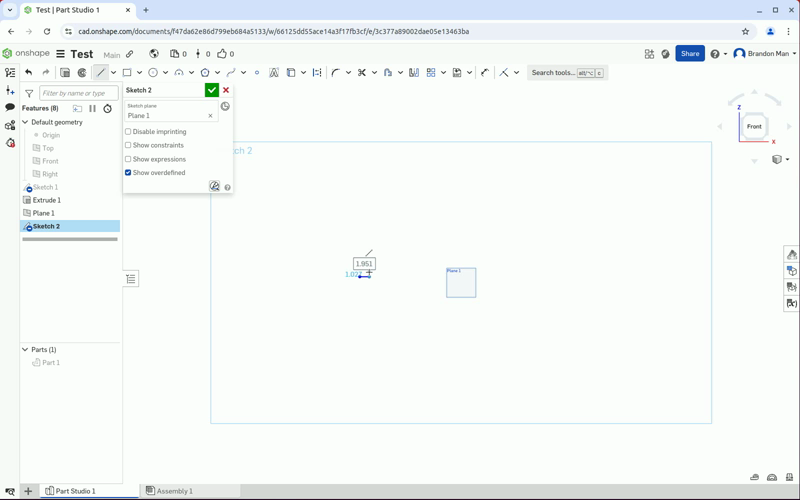
scroll(6)
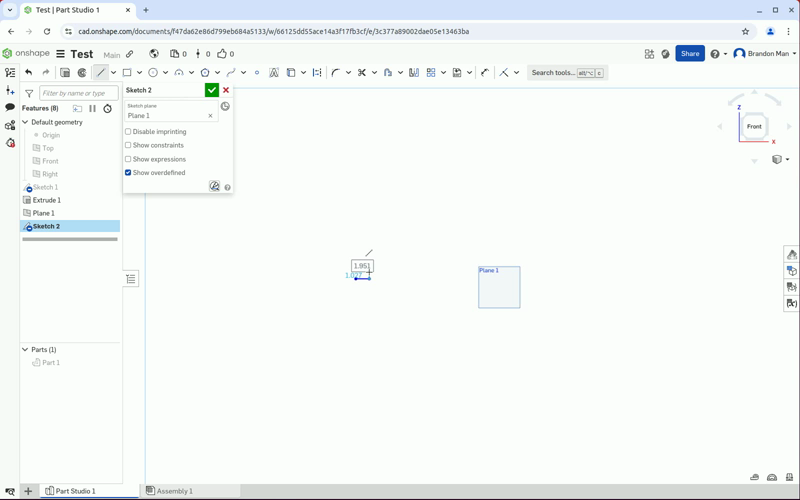
scroll(6)
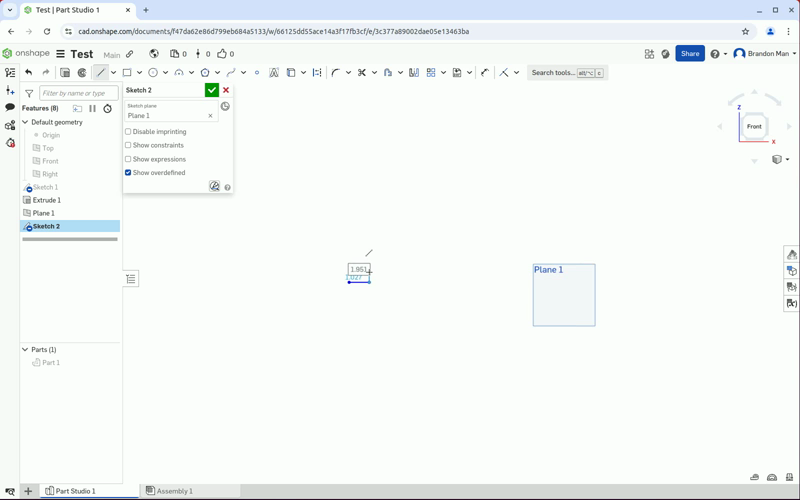
scroll(6)
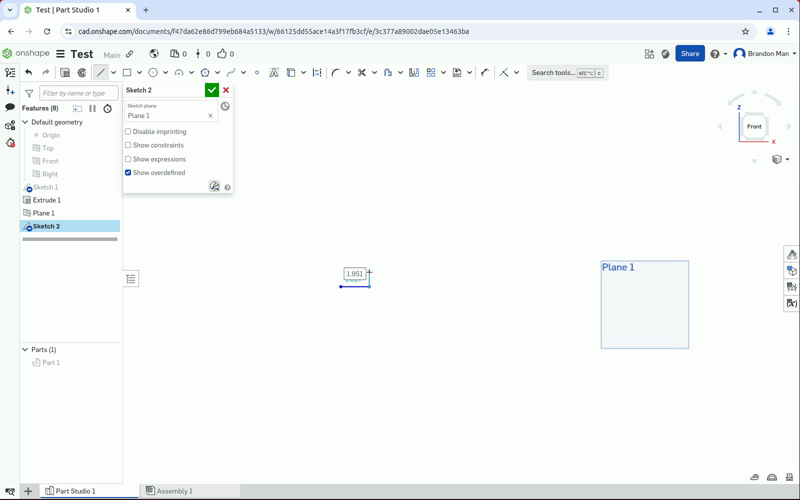
scroll(6)
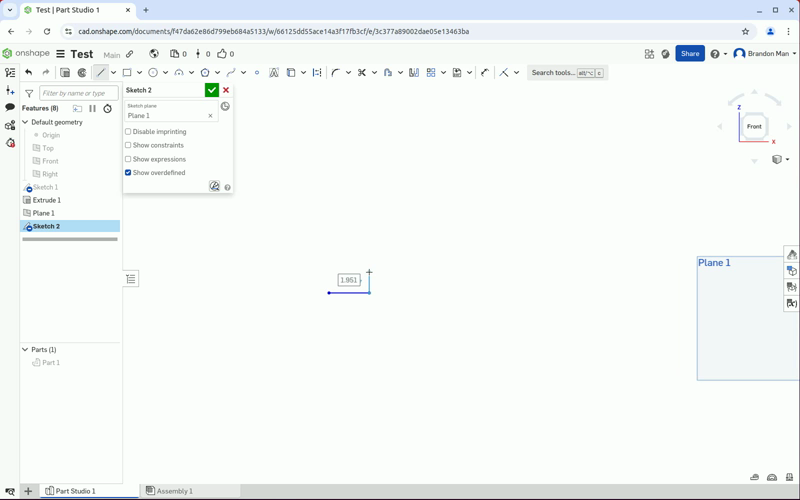
scroll(6)
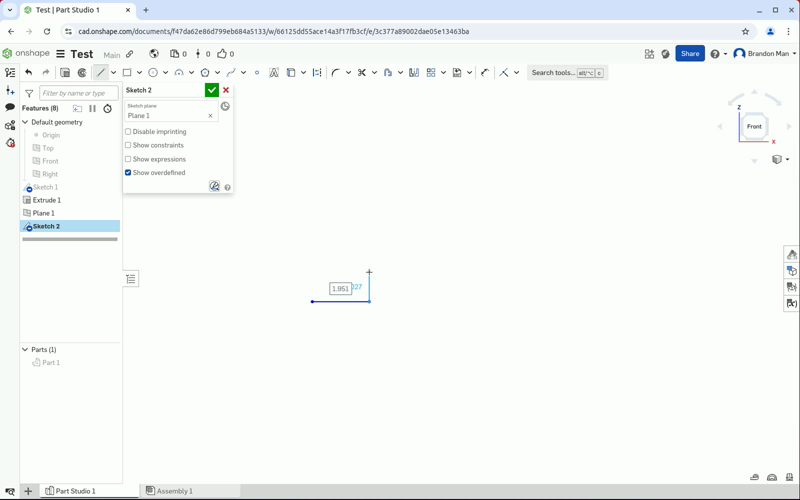
scroll(6)
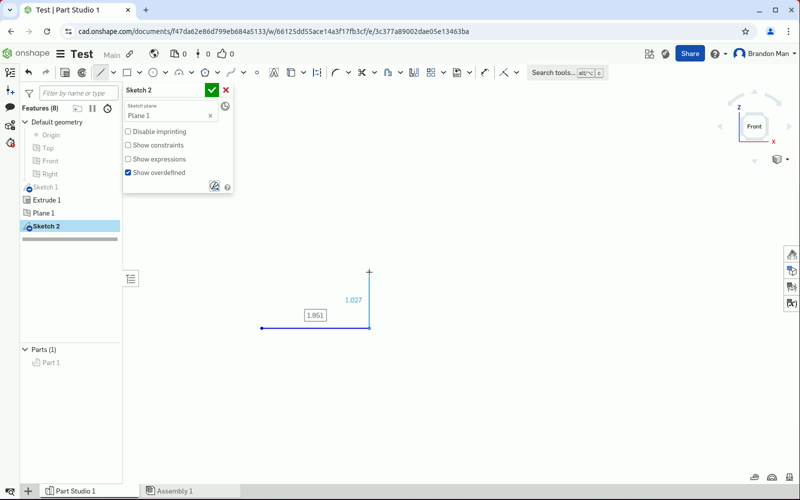
click(369, 271)
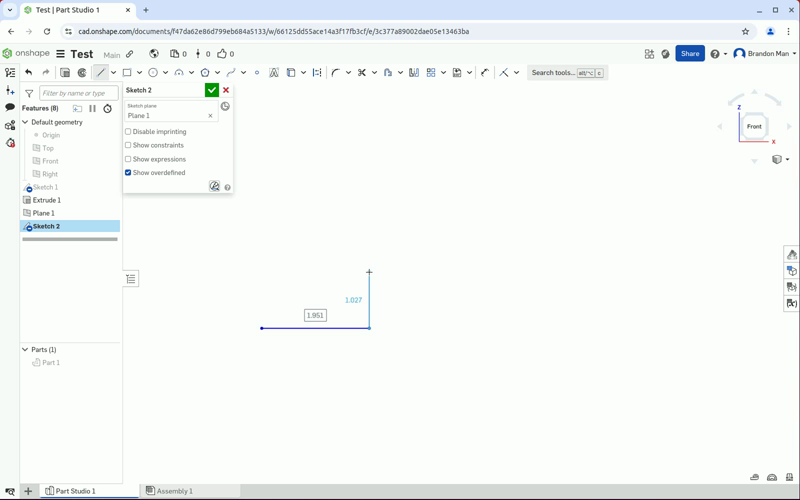
scroll(-6)
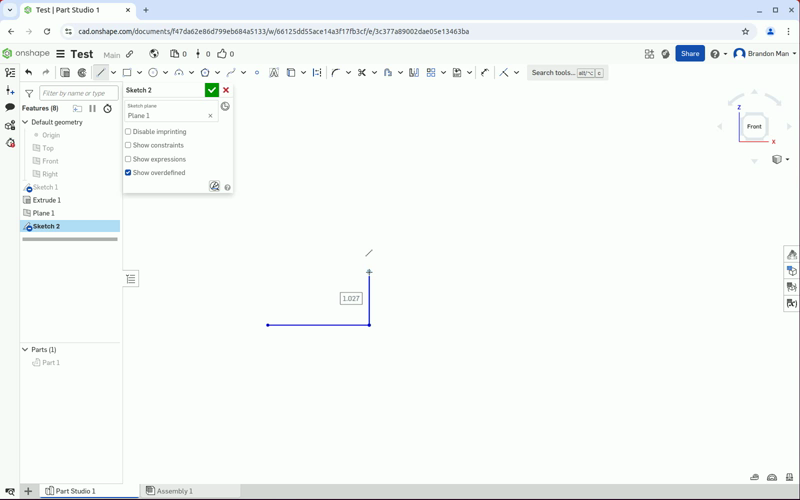
scroll(-6)
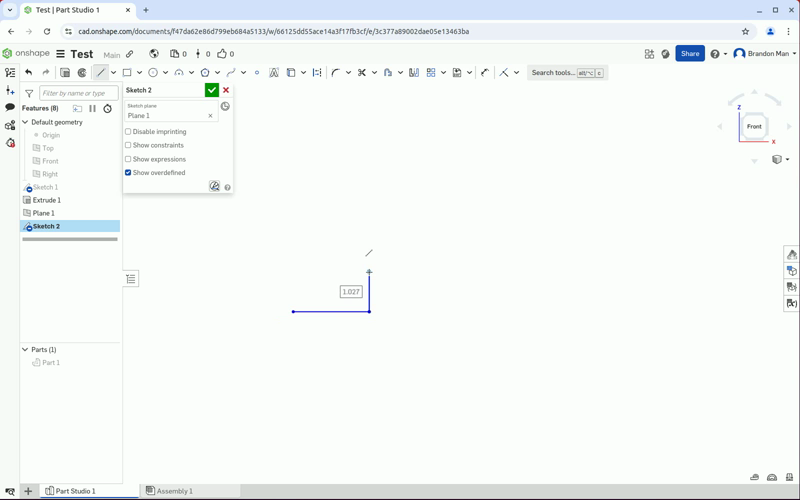
scroll(-6)
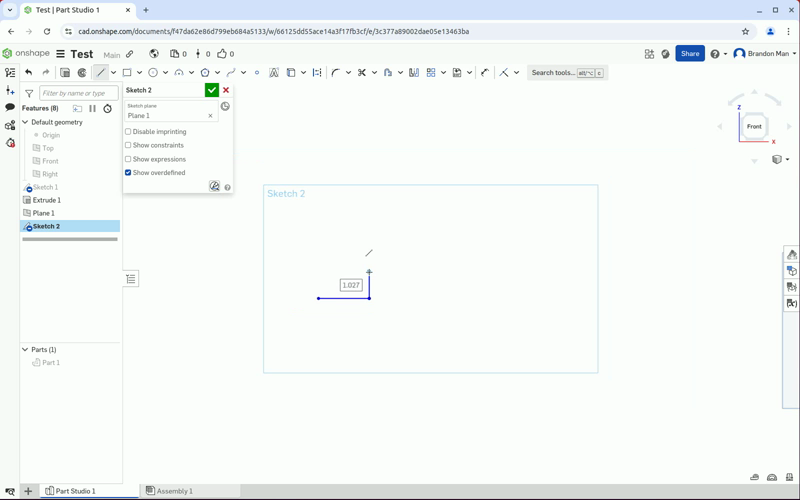
scroll(-6)
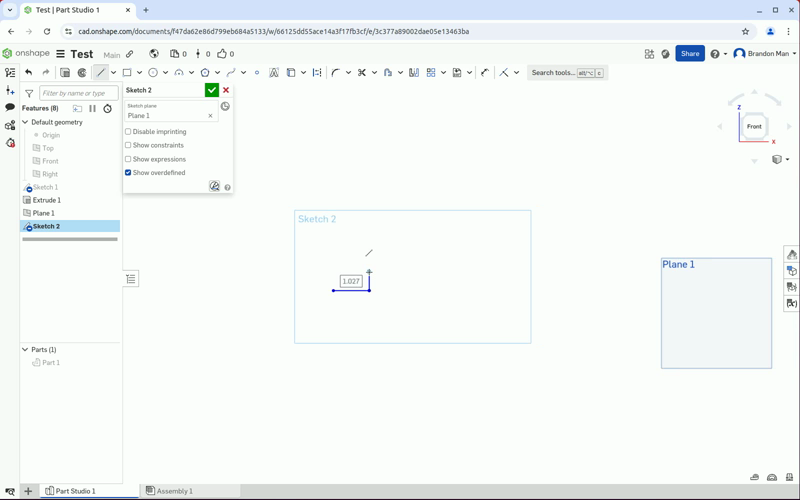
scroll(-6)
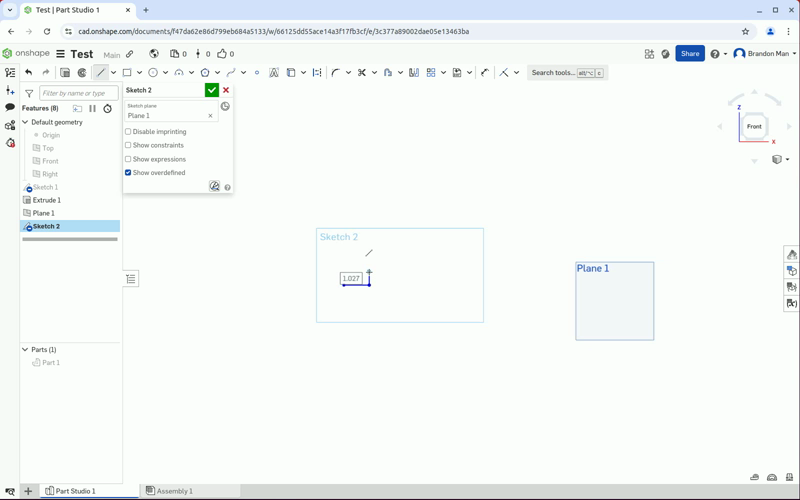
scroll(-6)
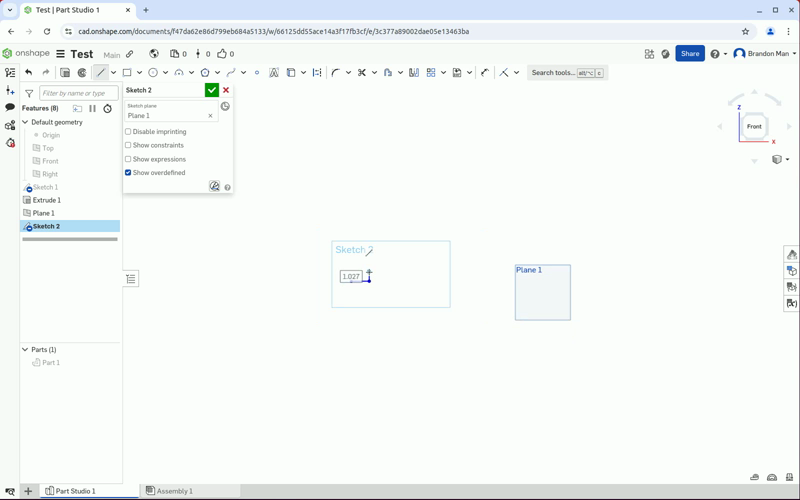
scroll(-6)
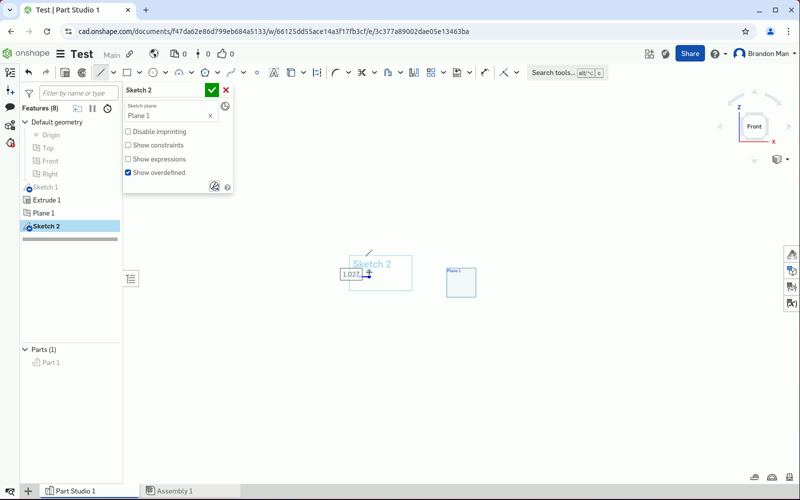
key_up(shift)
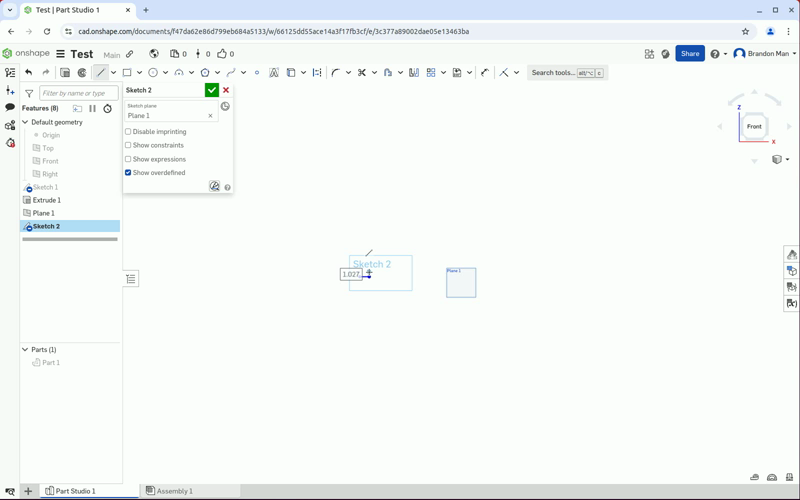
key_down(shift)
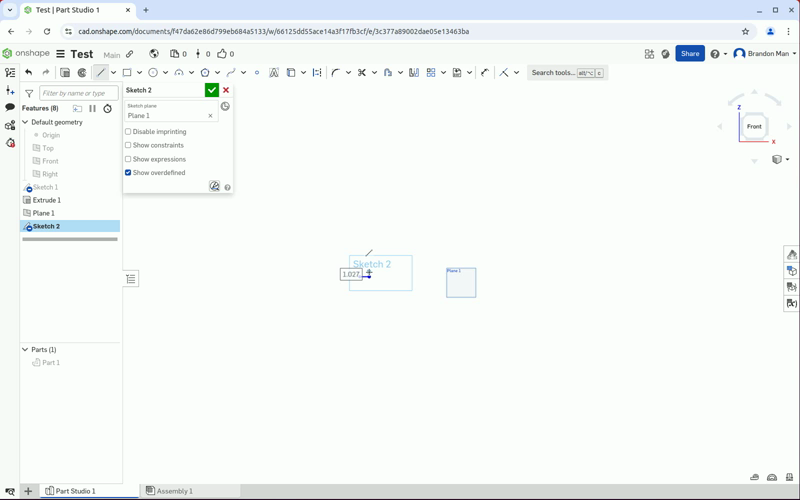
mouse_move(399, 271)
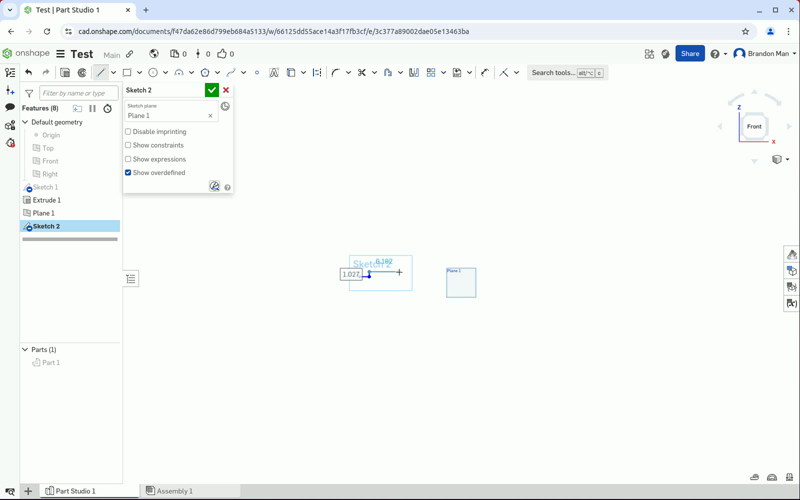
mouse_move(359, 271)
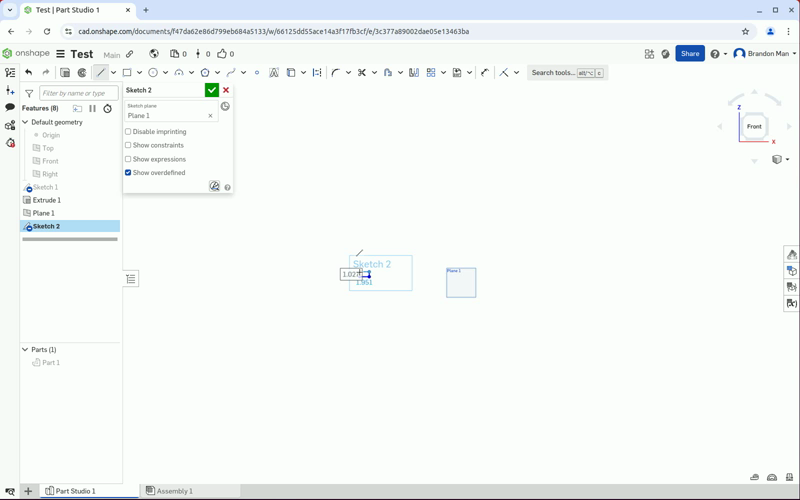
click(359, 271)
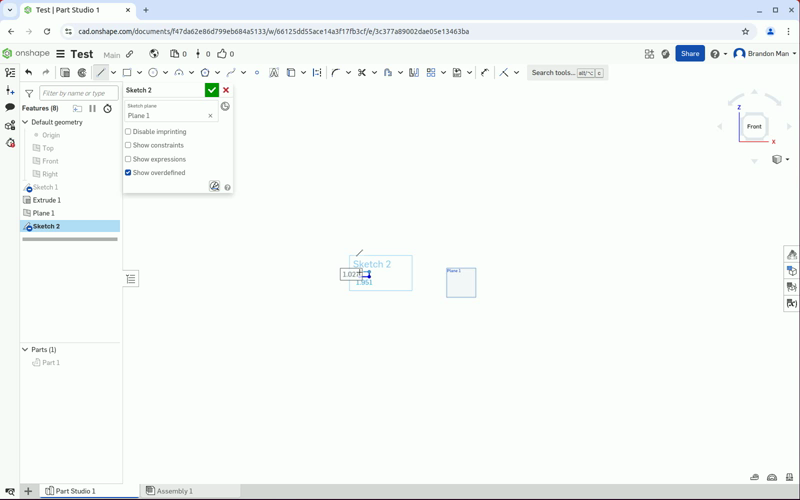
key_up(shift)
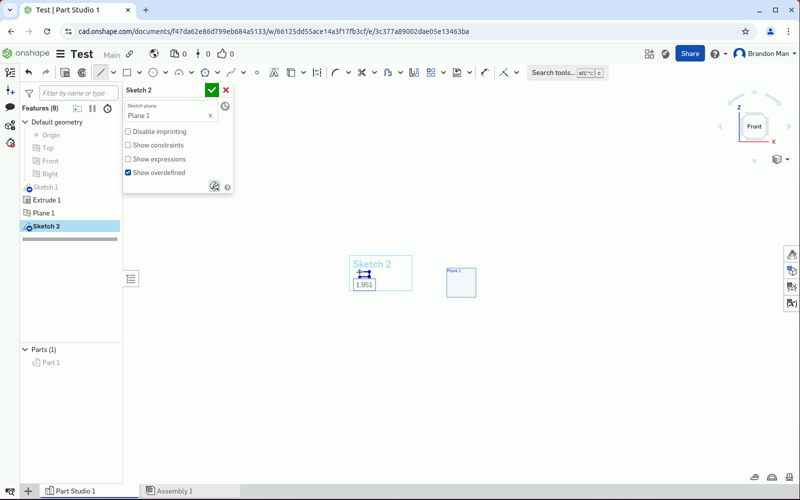
key_down(shift)
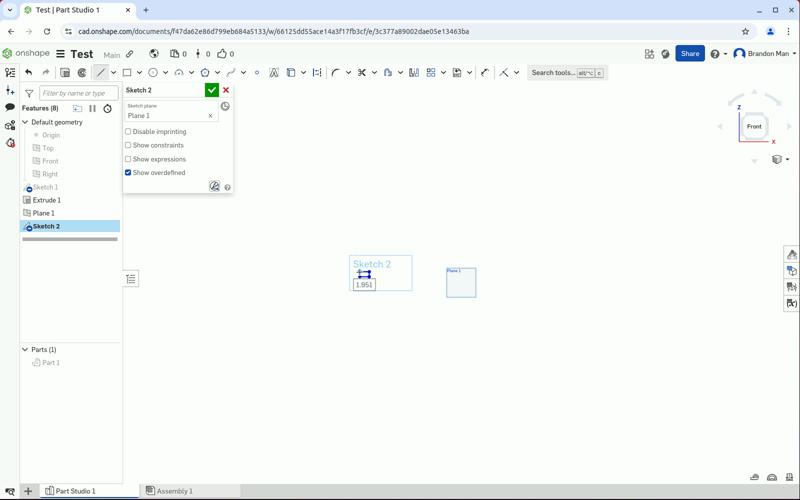
mouse_move(389, 271)
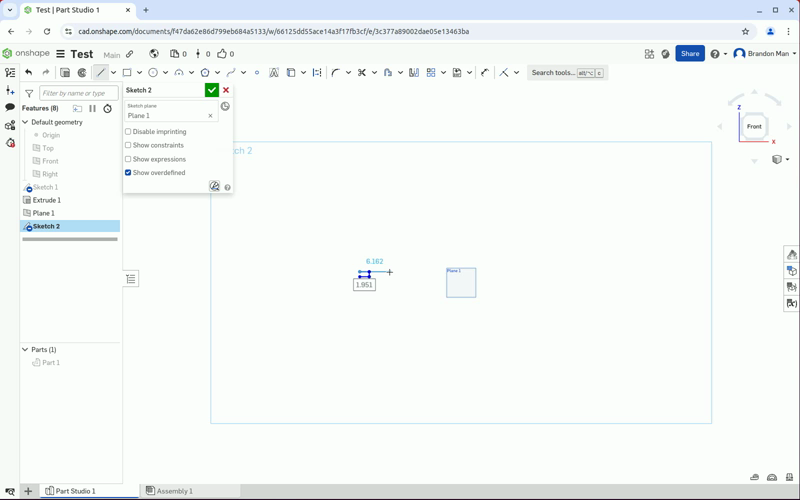
mouse_move(359, 274)
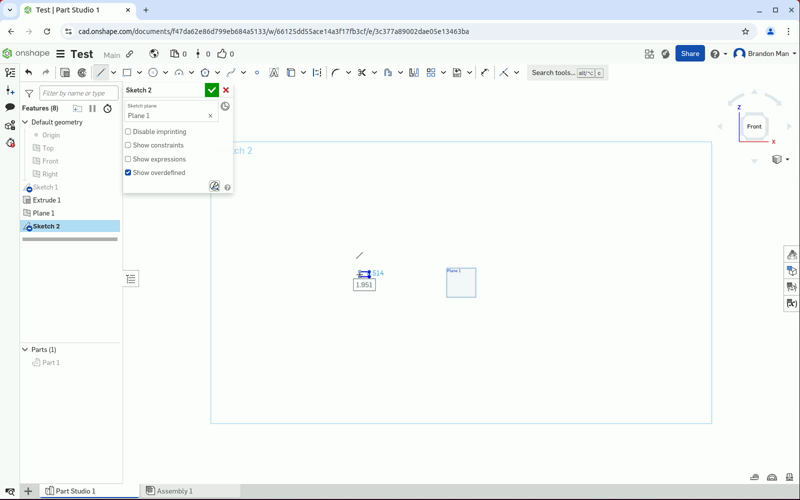
scroll(6)
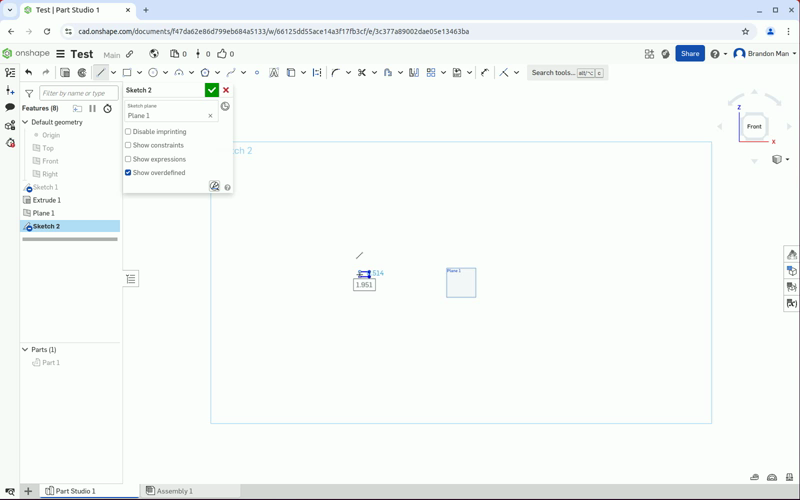
scroll(6)
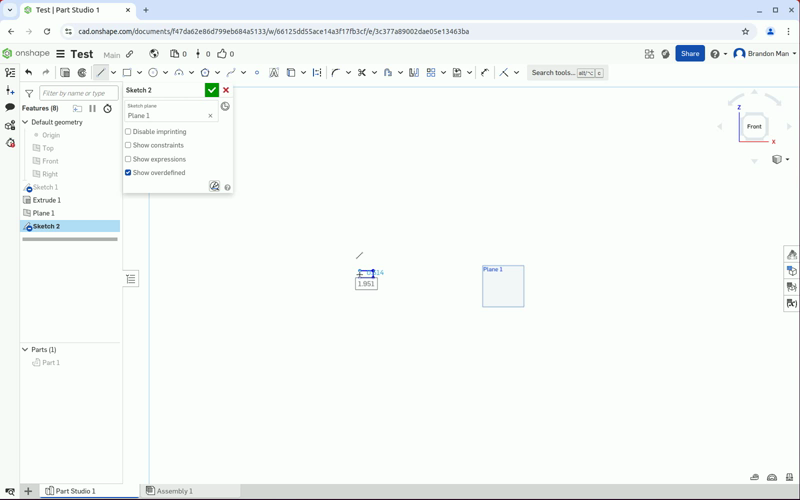
scroll(6)
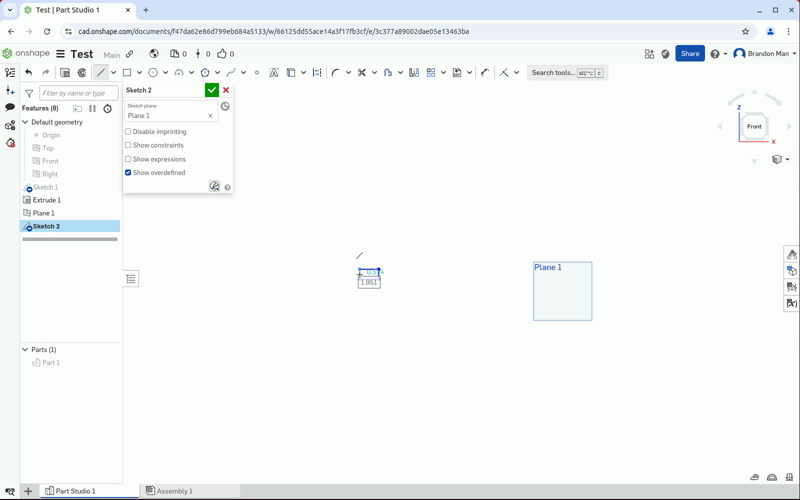
scroll(6)
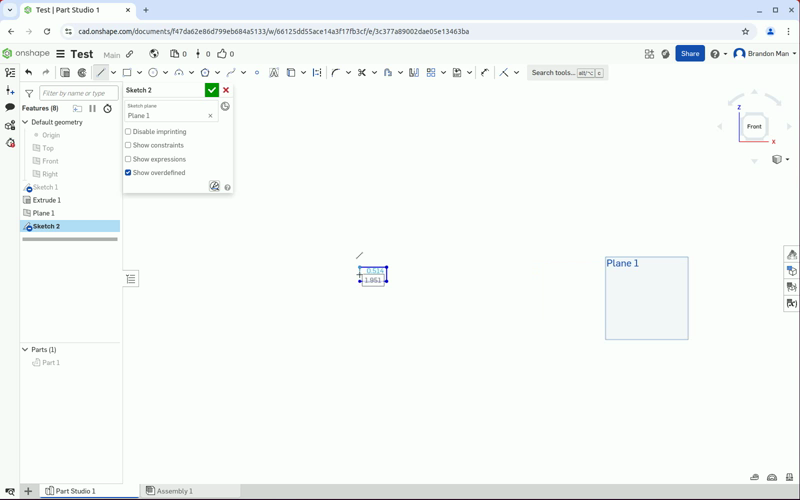
scroll(6)
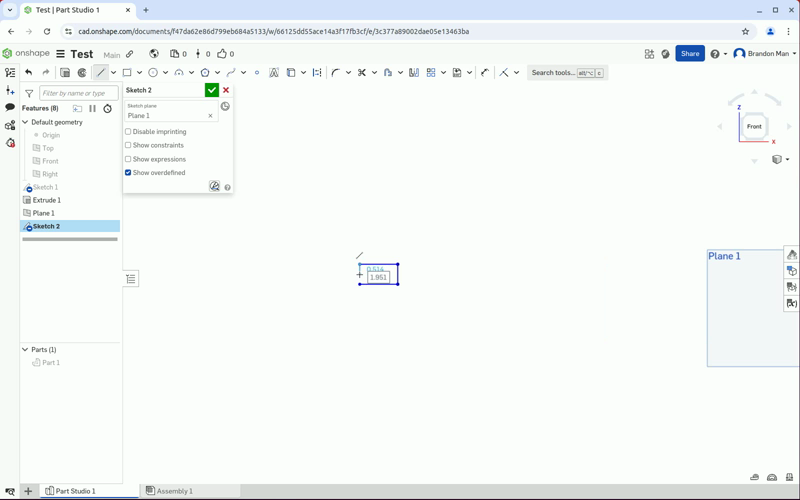
scroll(6)
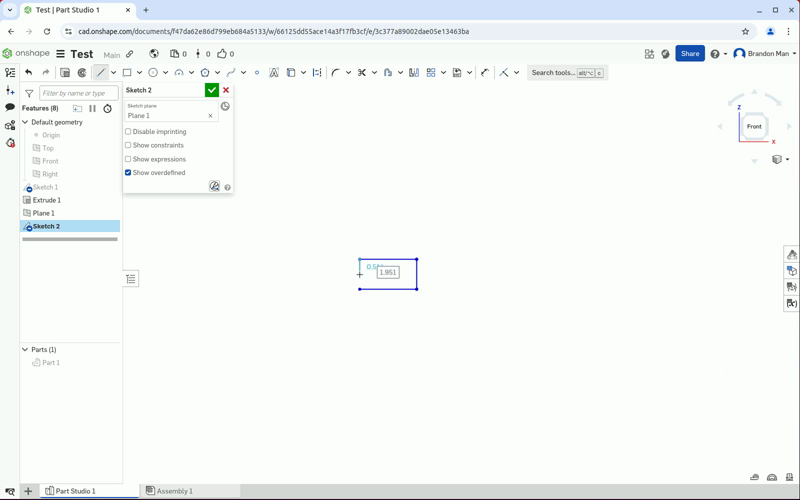
scroll(6)
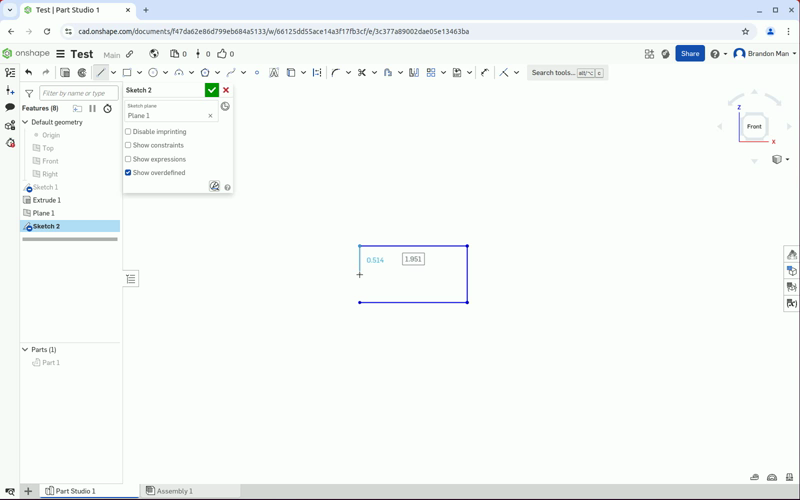
click(359, 274)
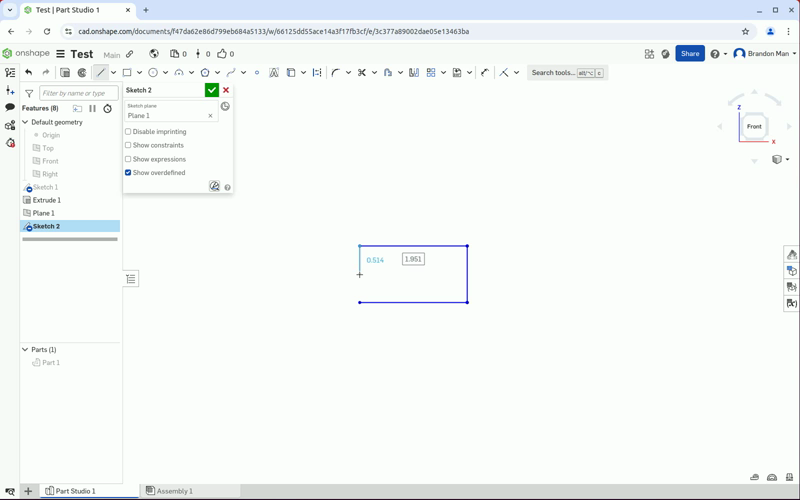
scroll(-6)
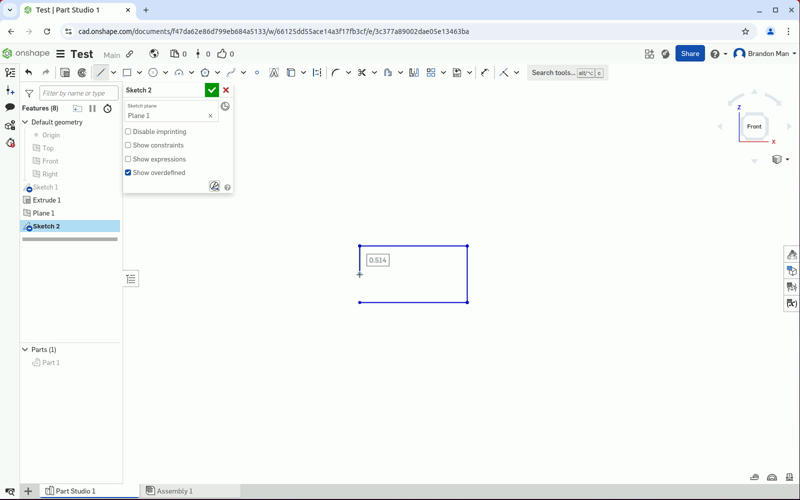
scroll(-6)
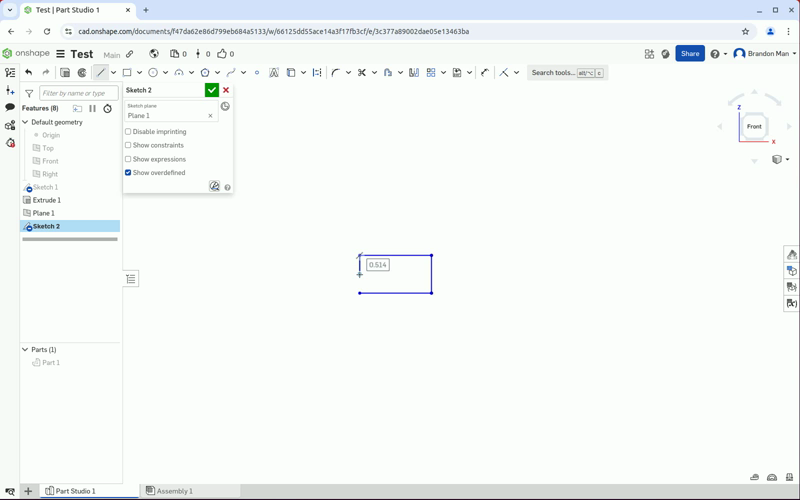
scroll(-6)
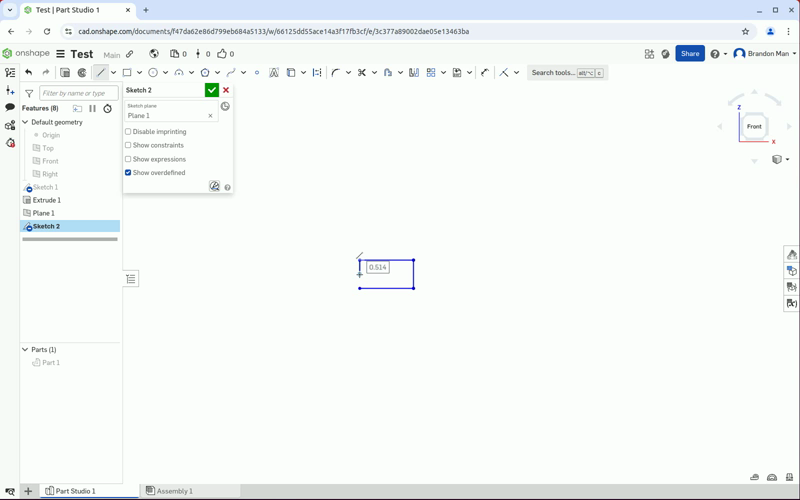
scroll(-6)
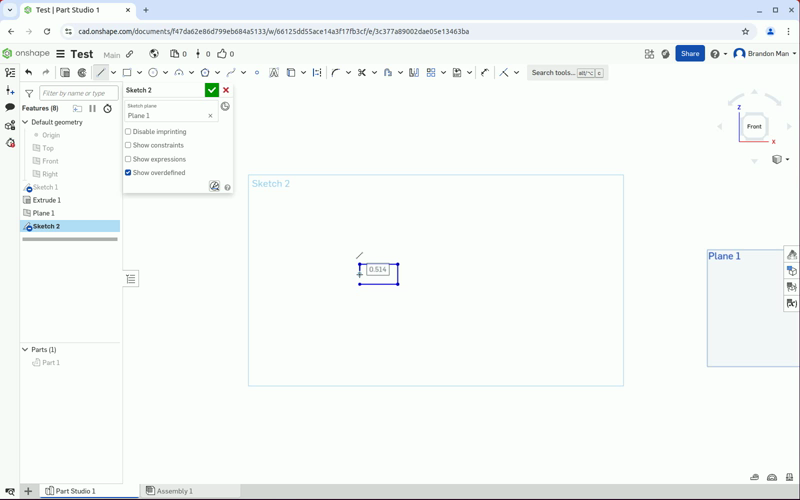
scroll(-6)
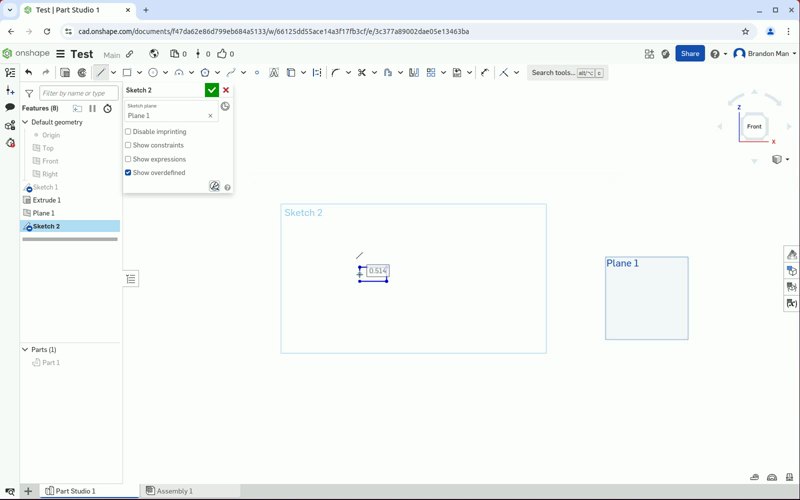
scroll(-6)
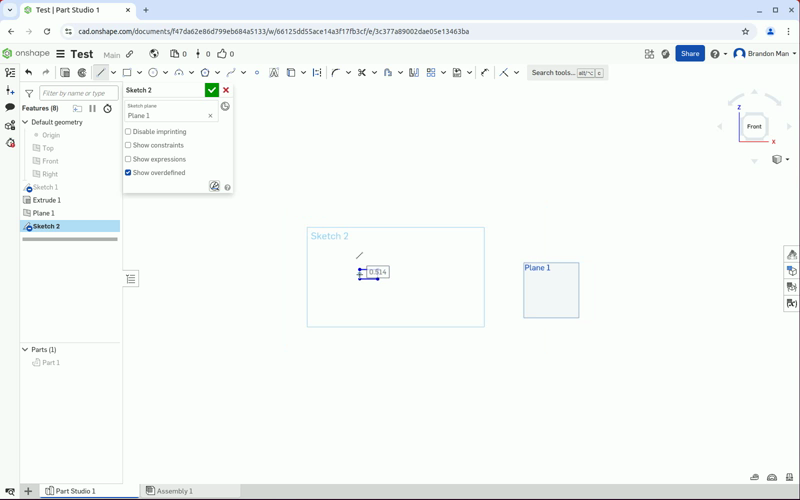
scroll(-6)
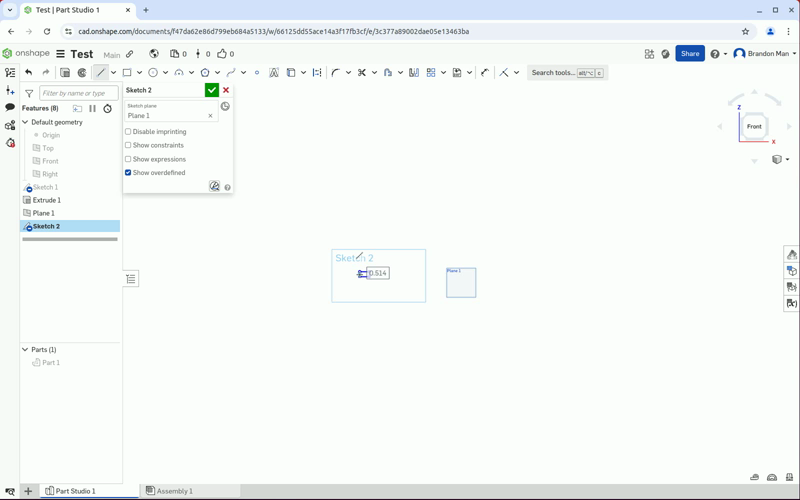
key_up(shift)
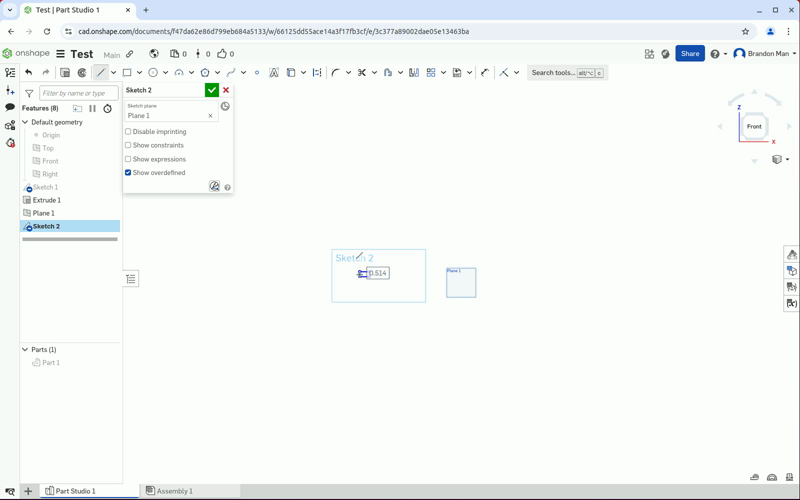
mouse_move(389, 274)
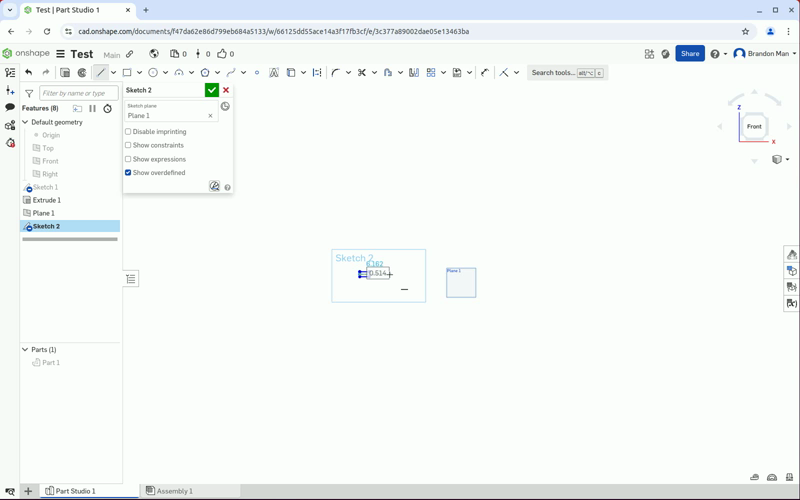
key_down(shift)
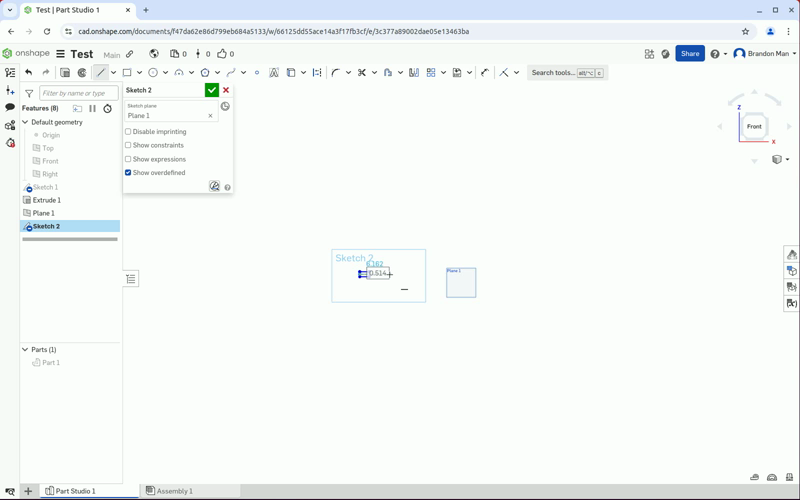
mouse_move(359, 276)
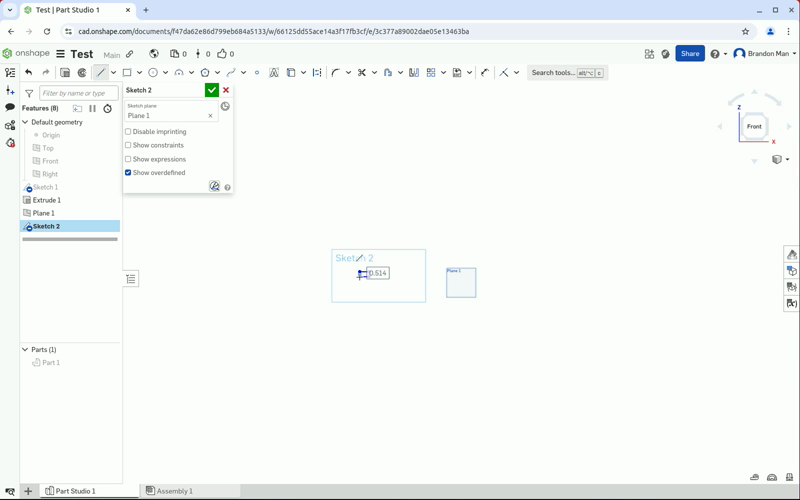
scroll(6)
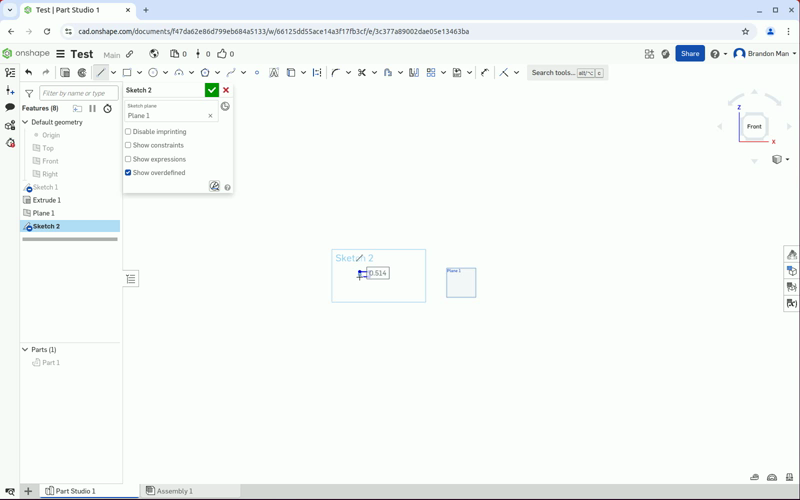
scroll(6)
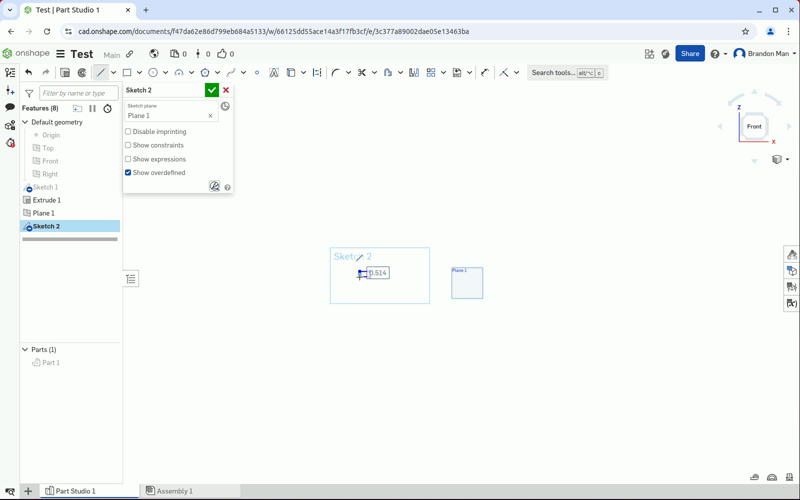
scroll(6)
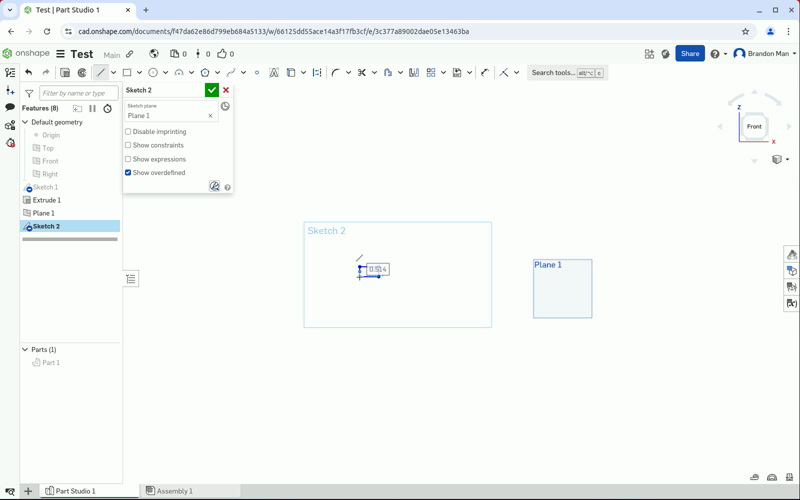
scroll(6)
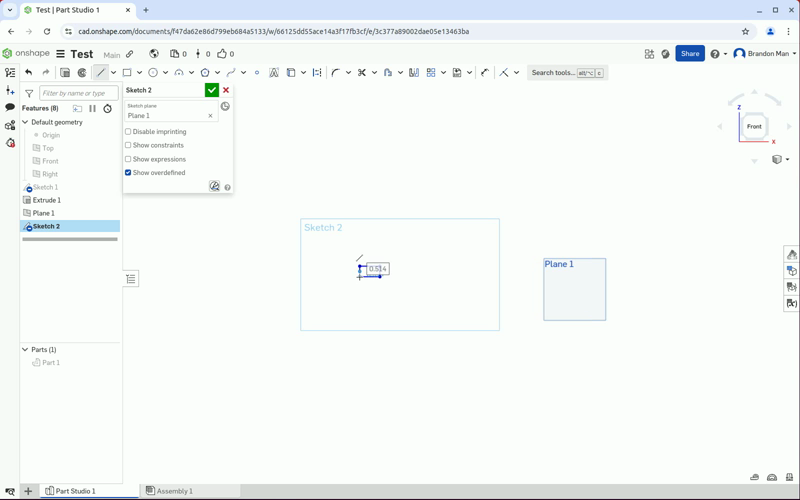
scroll(6)
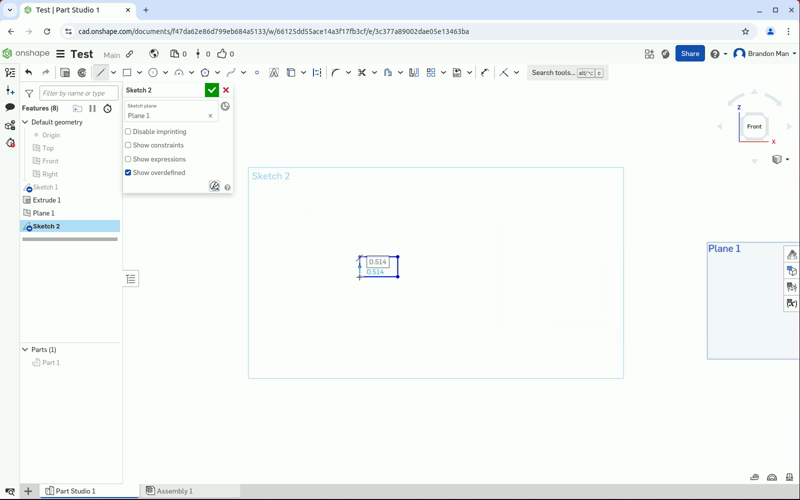
scroll(6)
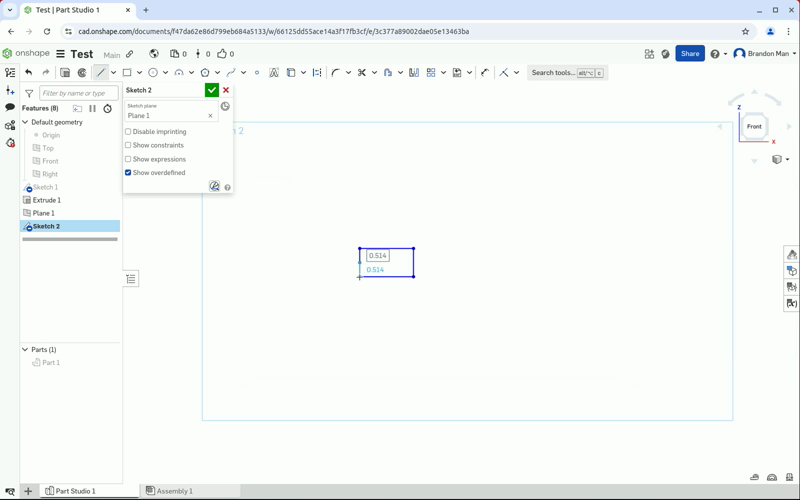
scroll(6)
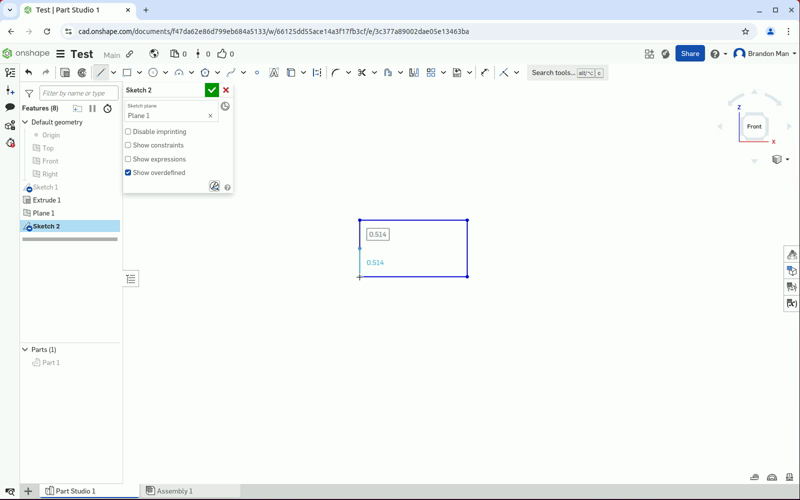
key_up(shift)
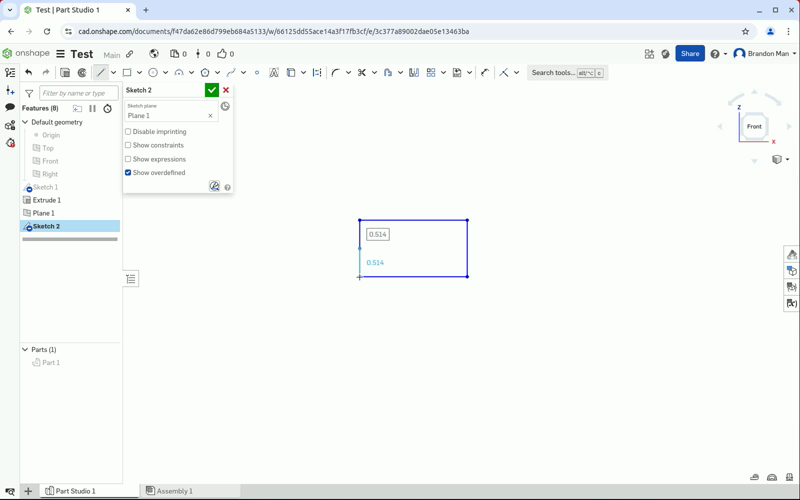
click(359, 276)
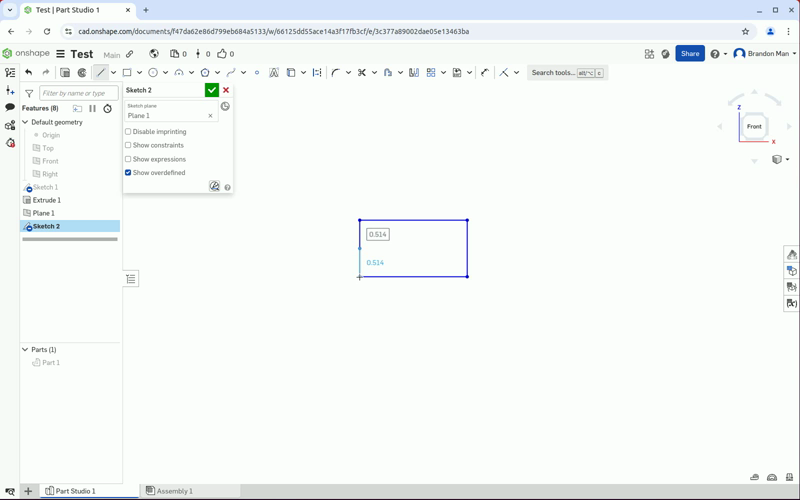
scroll(-6)
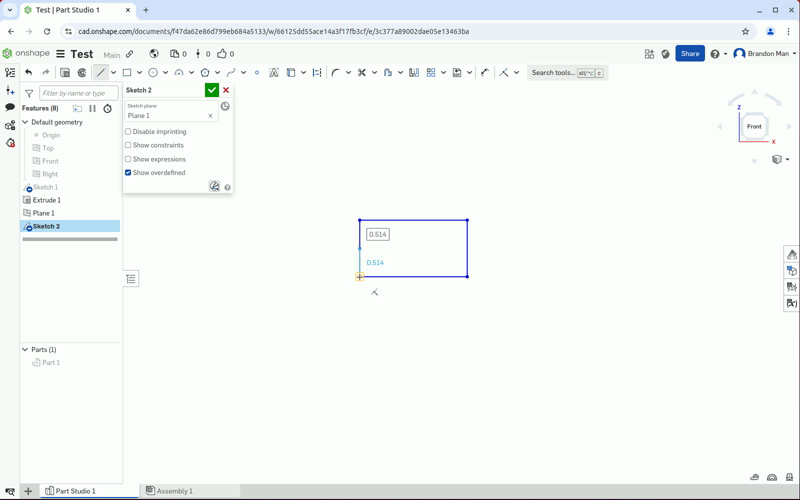
scroll(-6)
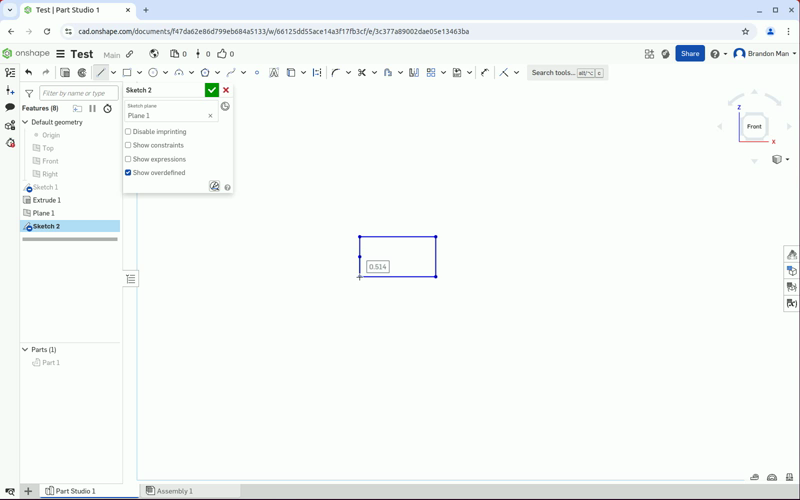
scroll(-6)
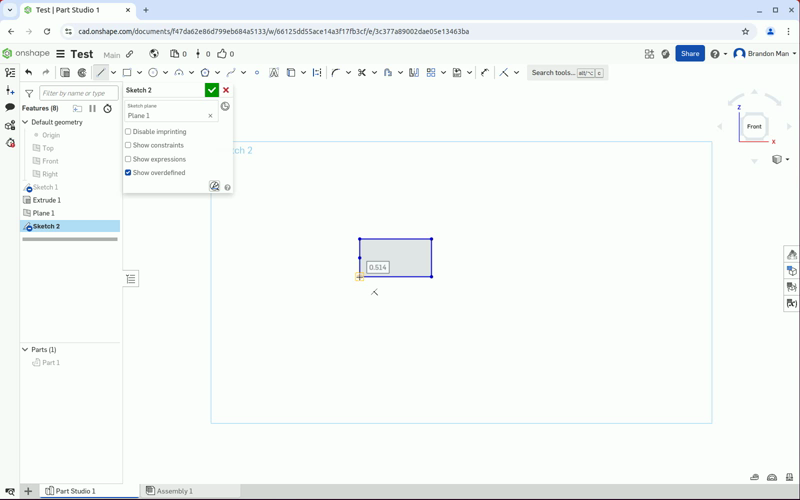
scroll(-6)
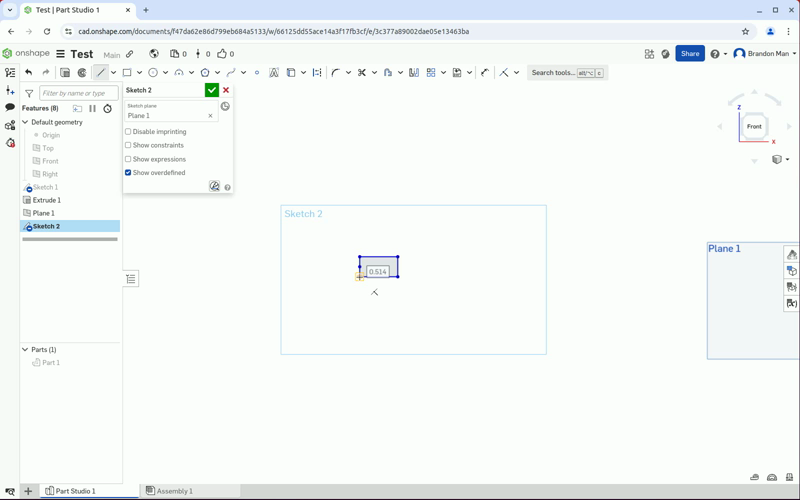
scroll(-6)
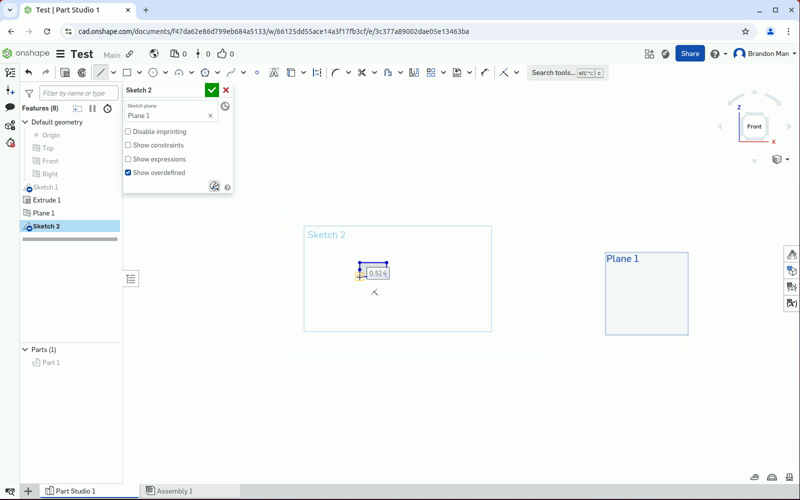
scroll(-6)
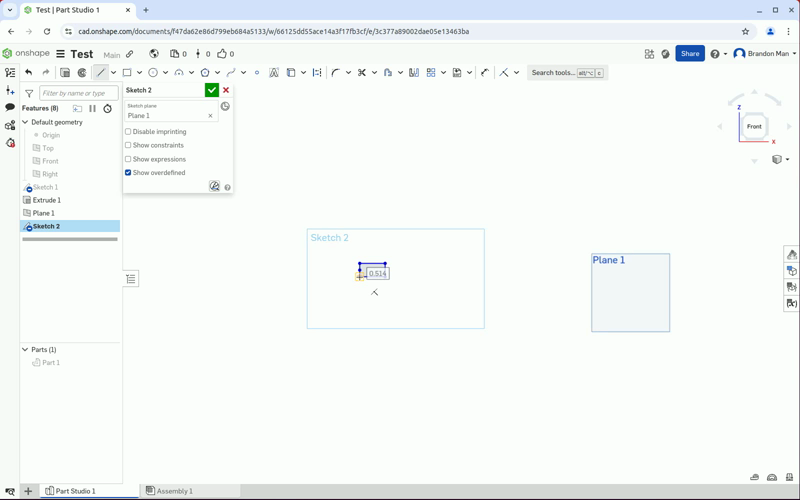
scroll(-6)
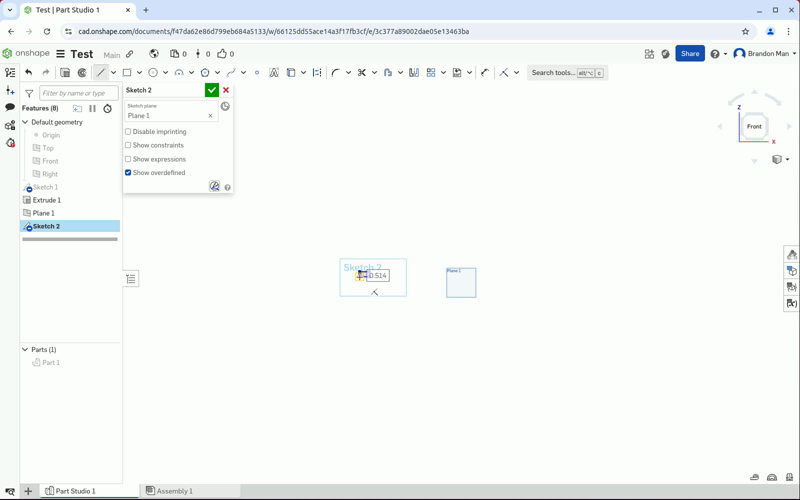
key(esc)
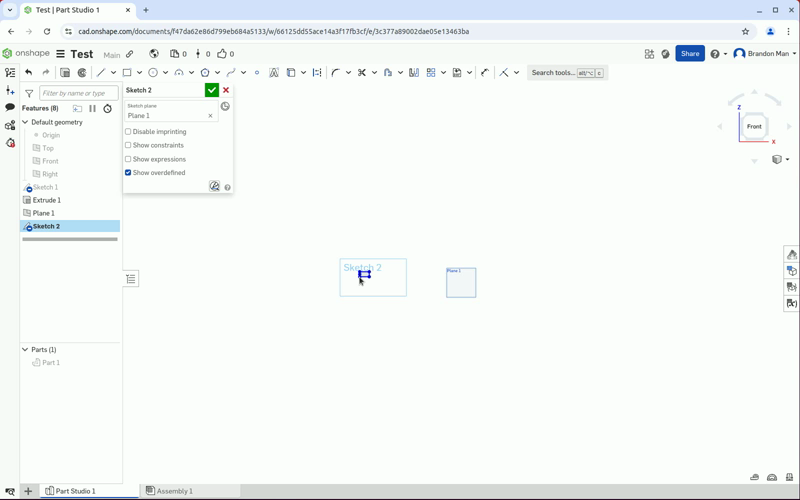
mouse_move(365, 274)
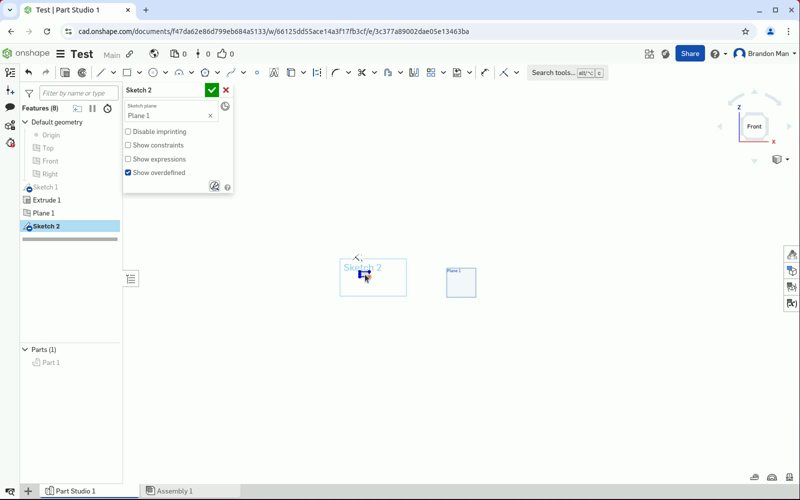
scroll(6)
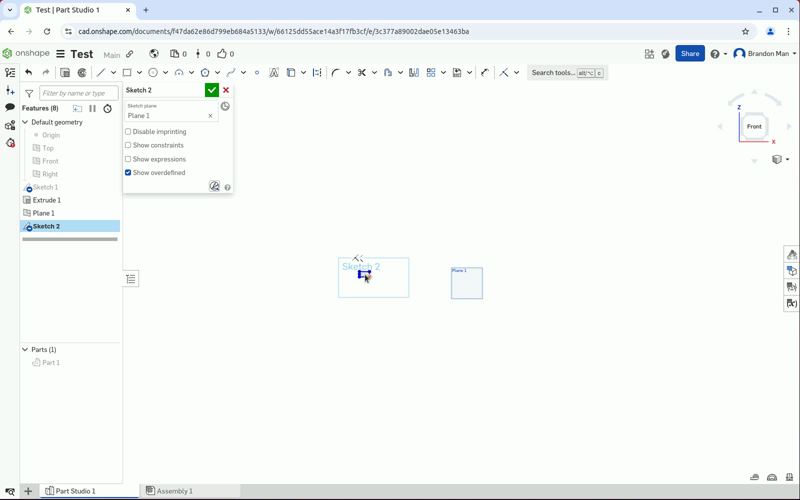
scroll(6)
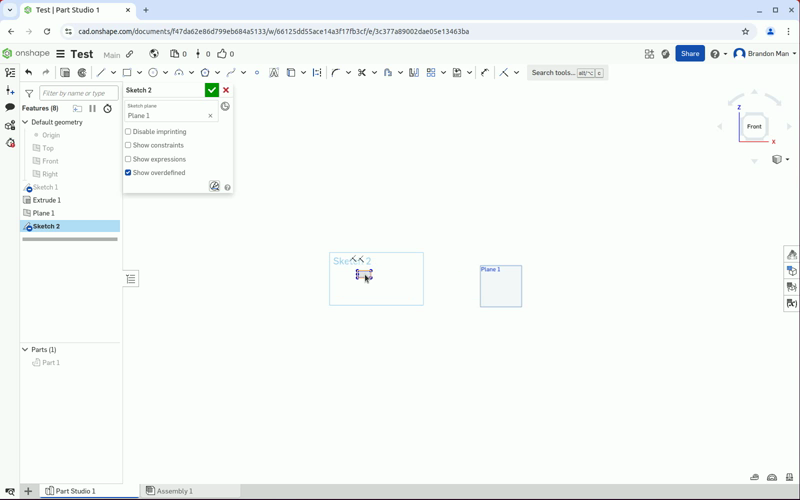
scroll(6)
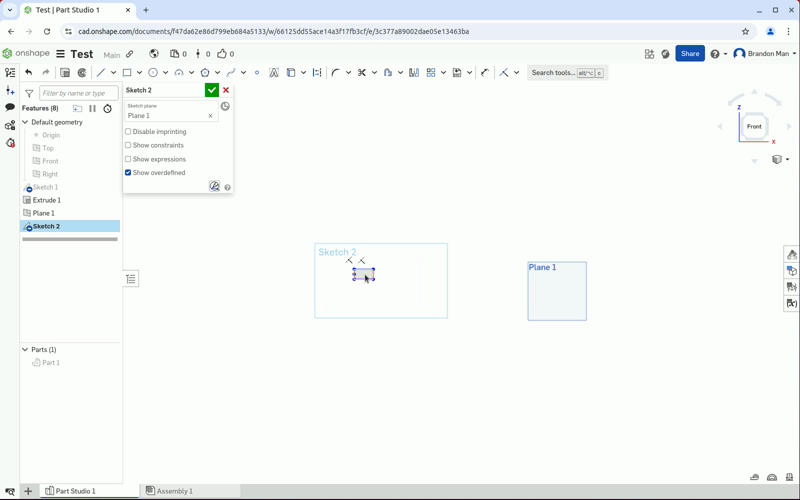
scroll(6)
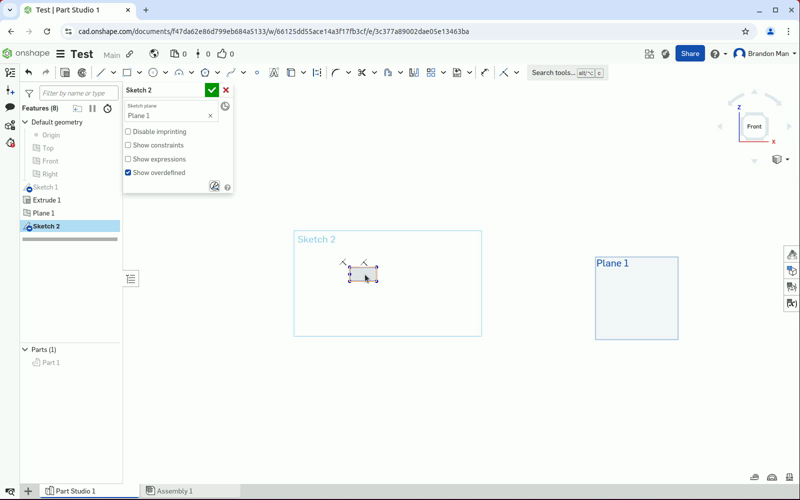
scroll(6)
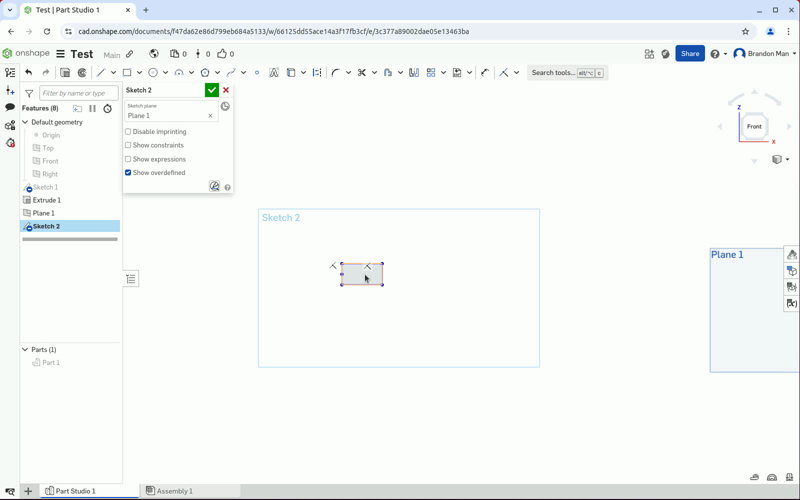
scroll(6)
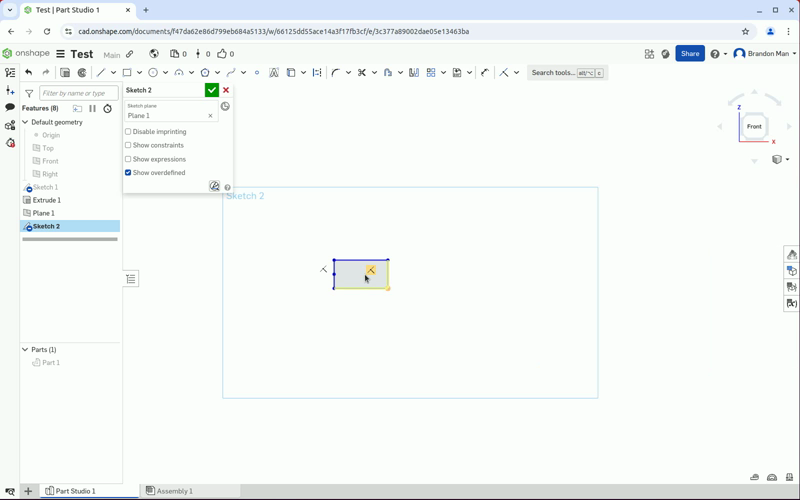
scroll(6)
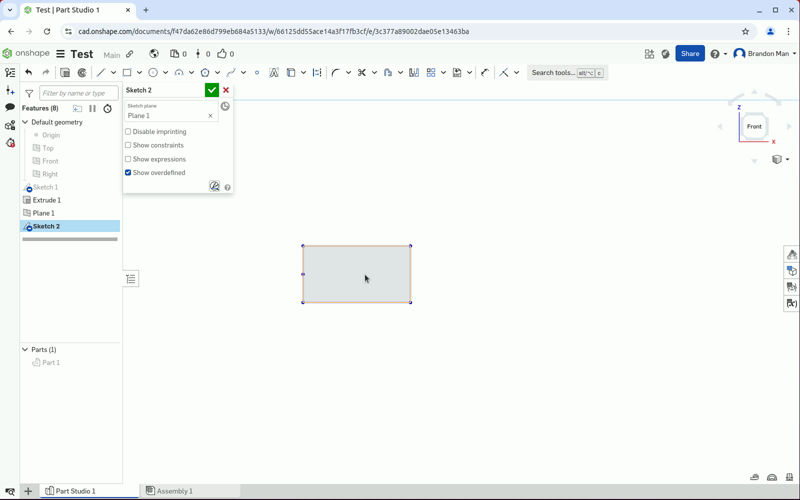
click(365, 274)
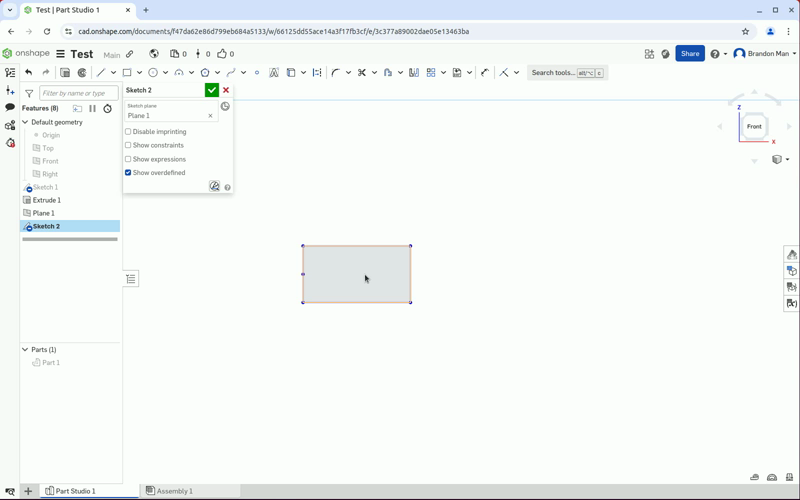
scroll(-6)
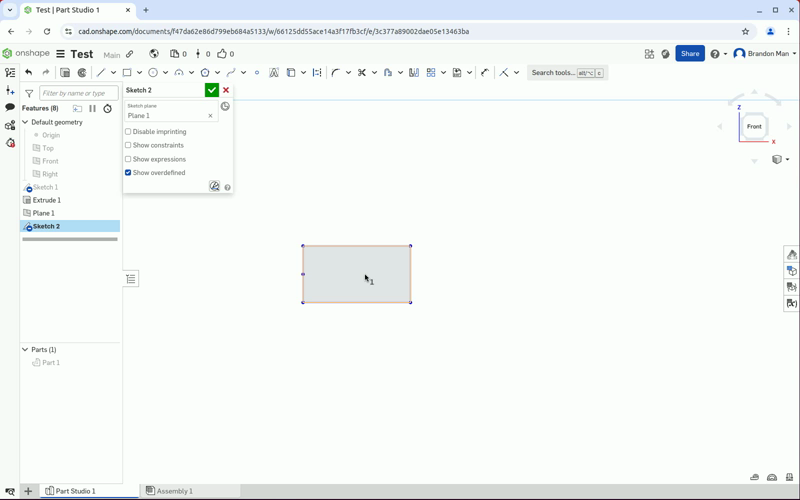
scroll(-6)
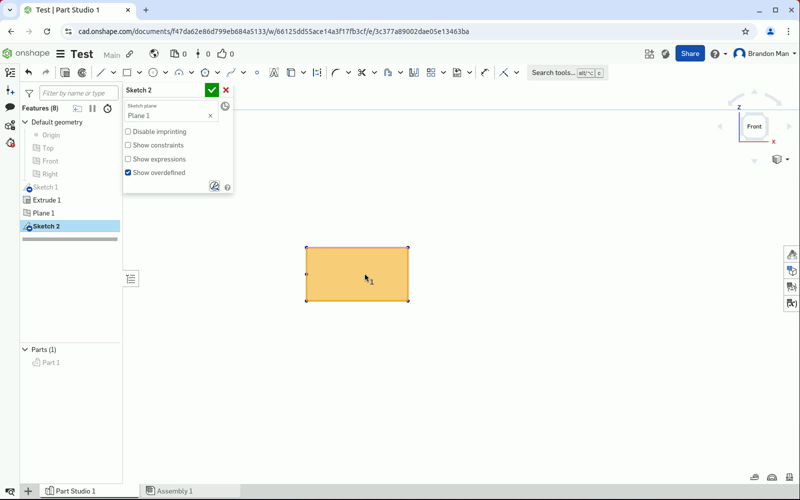
scroll(-6)
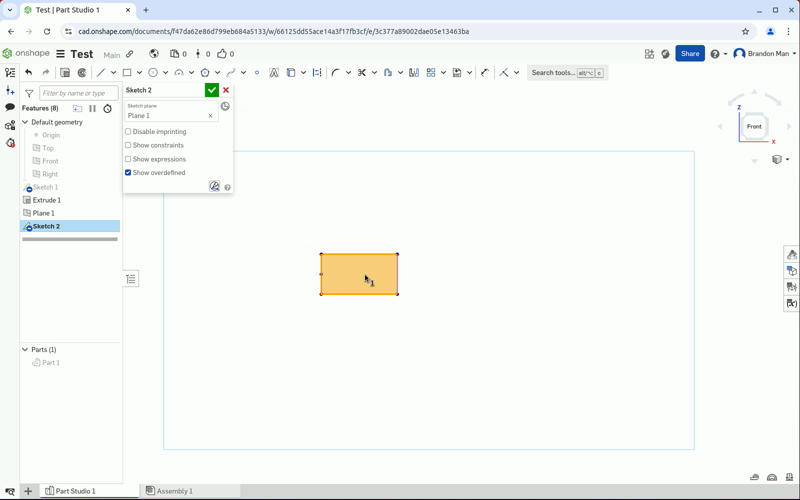
scroll(-6)
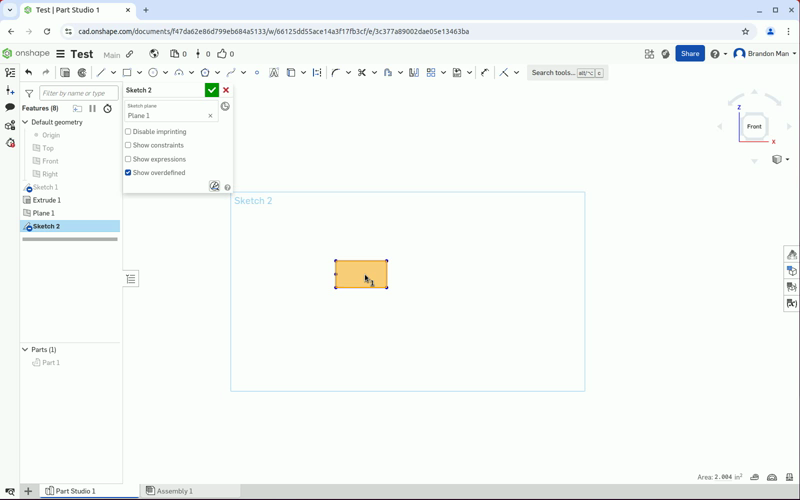
scroll(-6)
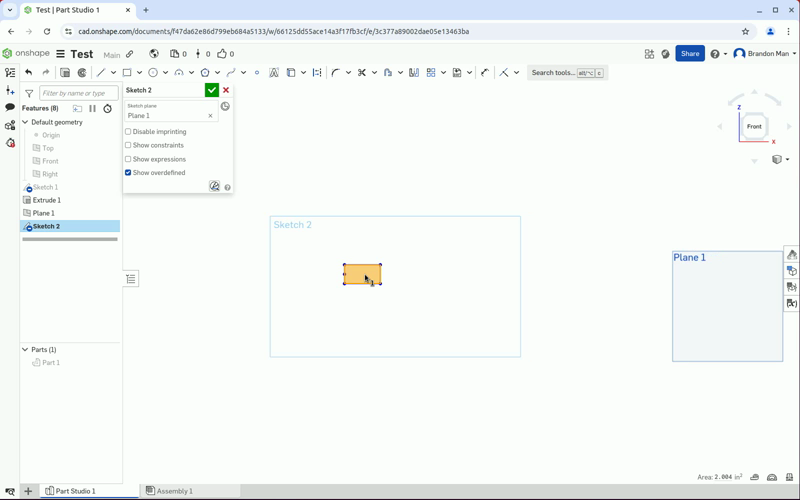
scroll(-6)
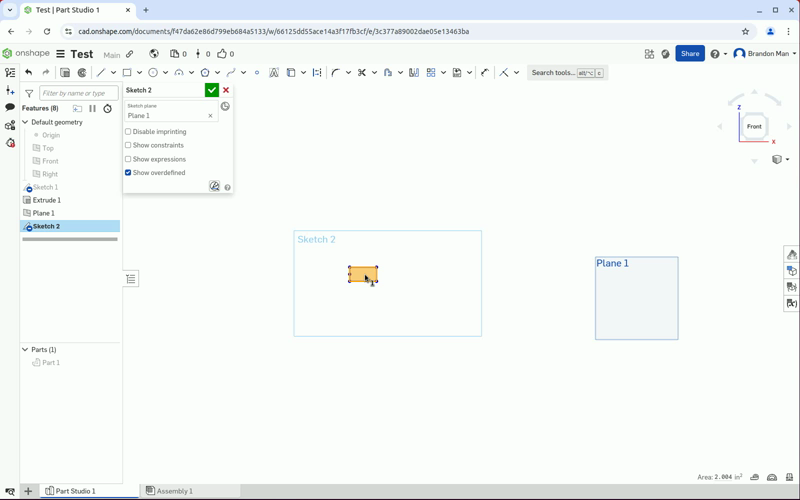
scroll(-6)
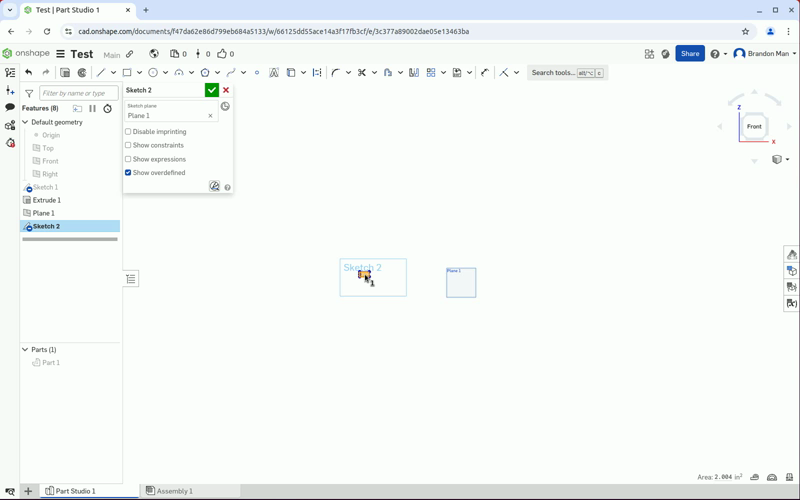
mouse_move(73, 352)
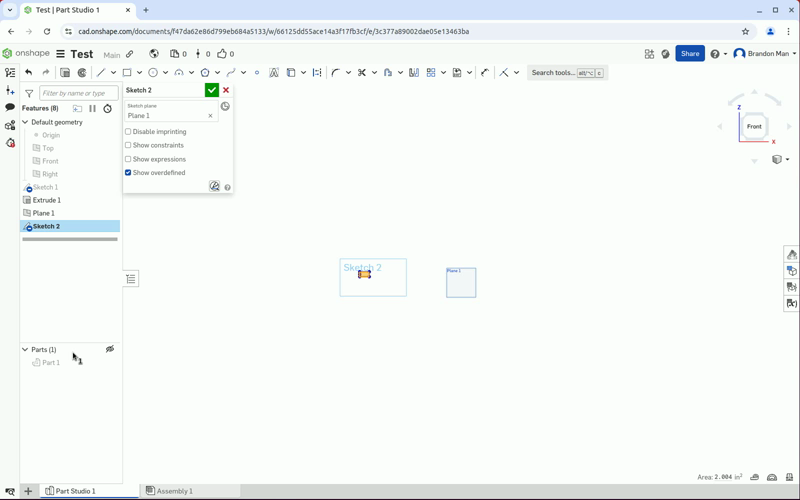
key(shift+y)
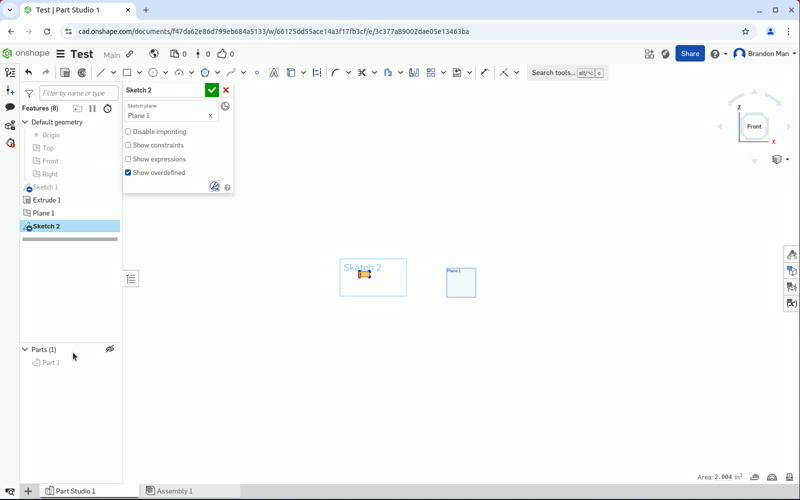
key(shift+e)
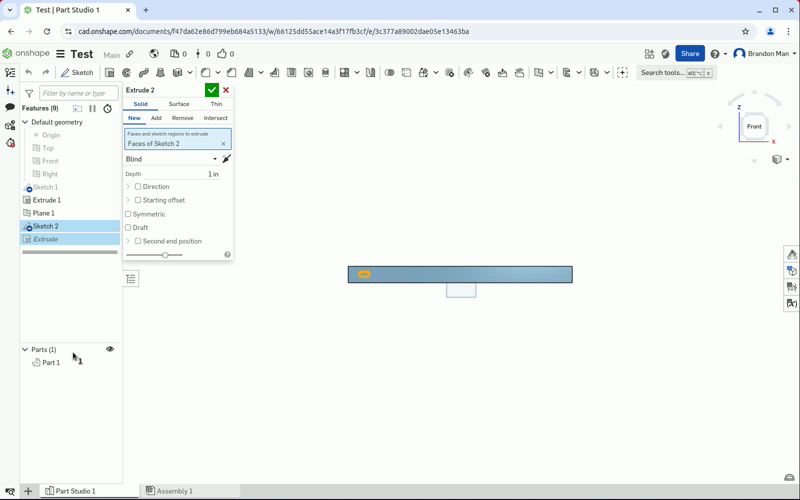
mouse_move(143, 106)
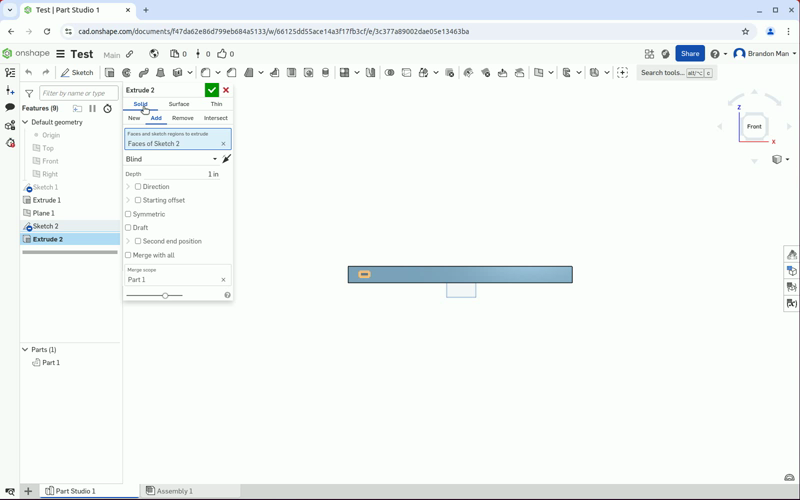
click(143, 106)
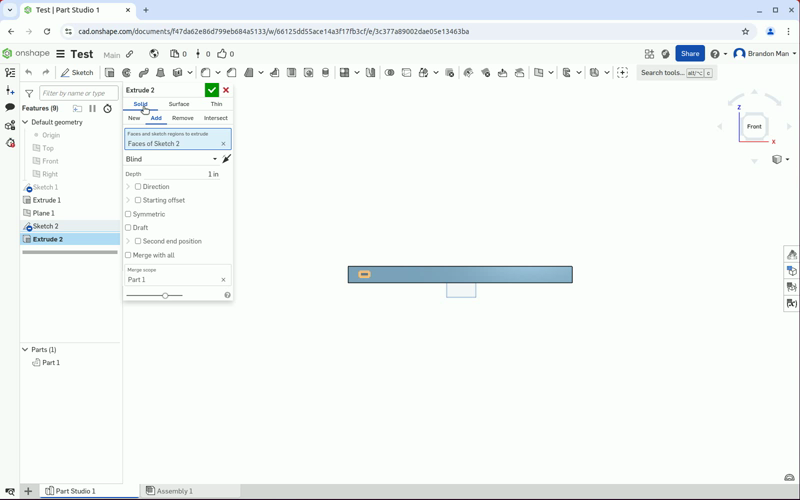
mouse_move(186, 120)
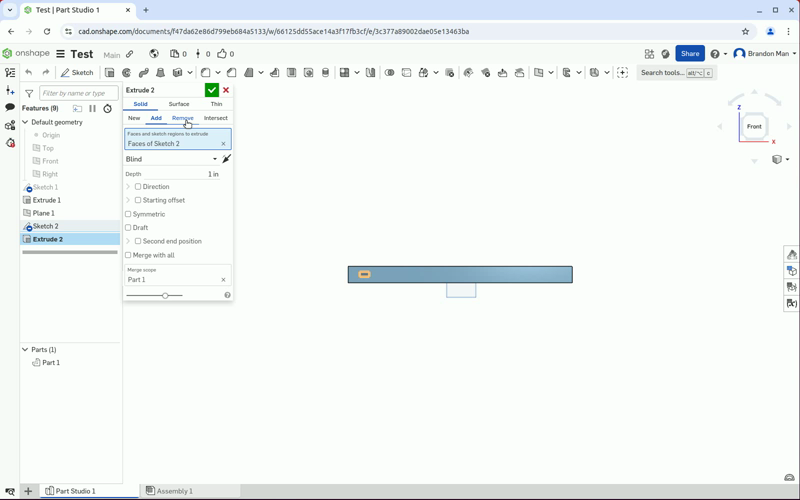
click(186, 120)
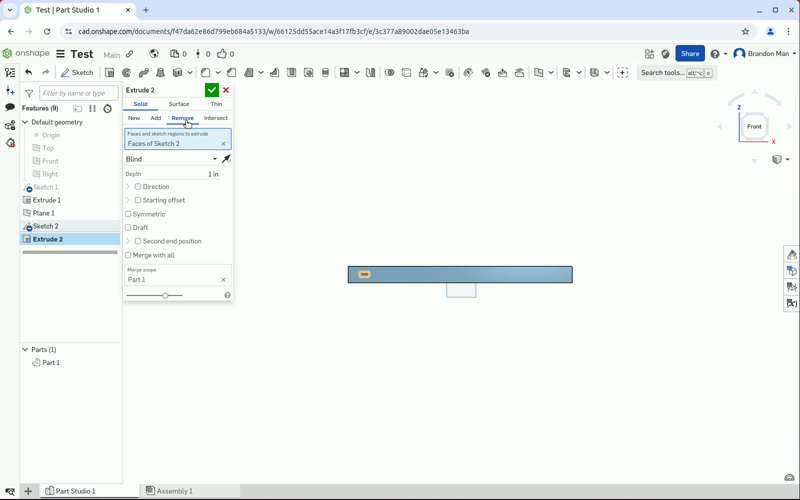
key(tab, 4)
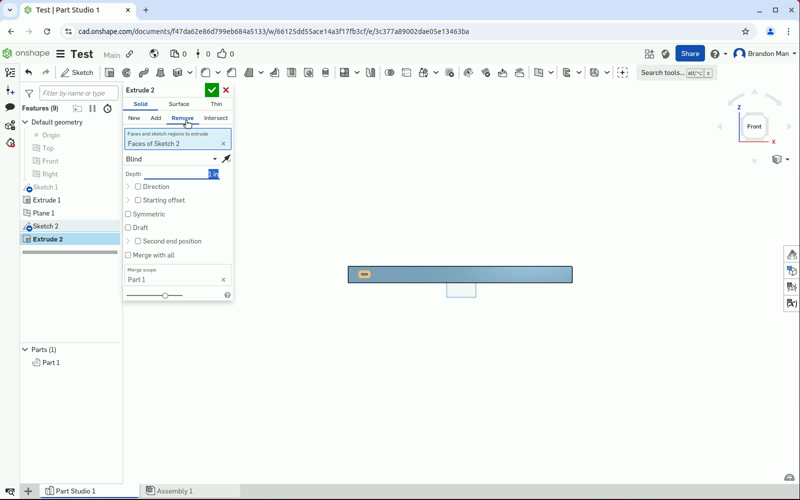
text(3.37)
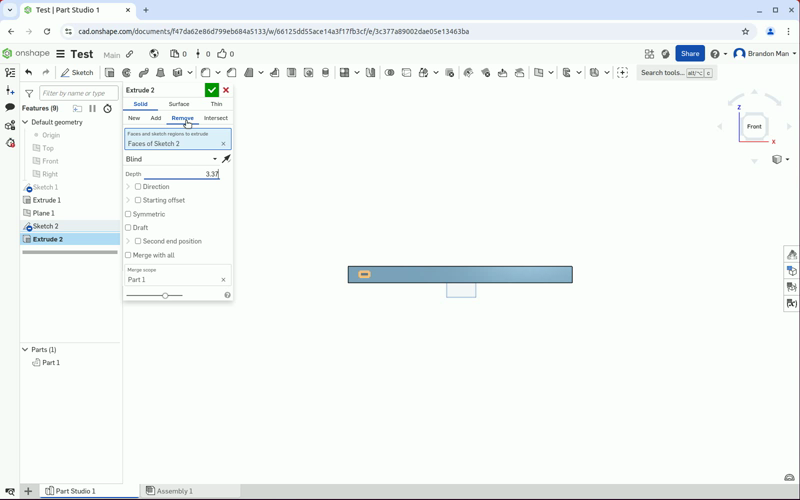
key(tab, 6)
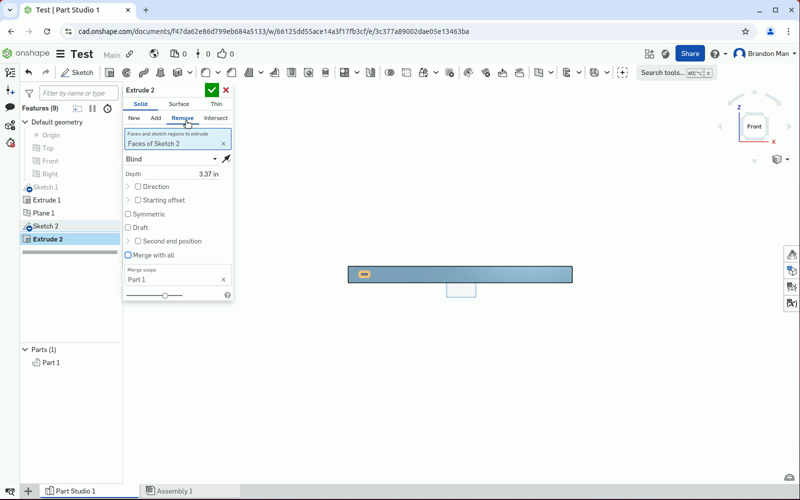
key(space)
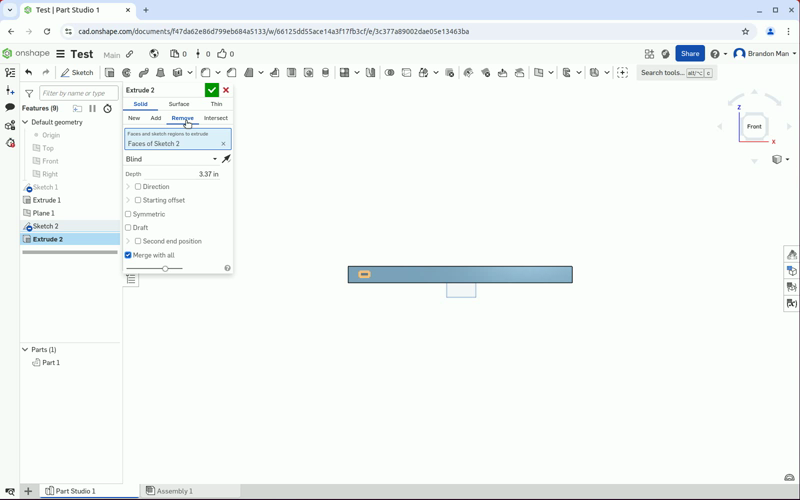
key(enter)
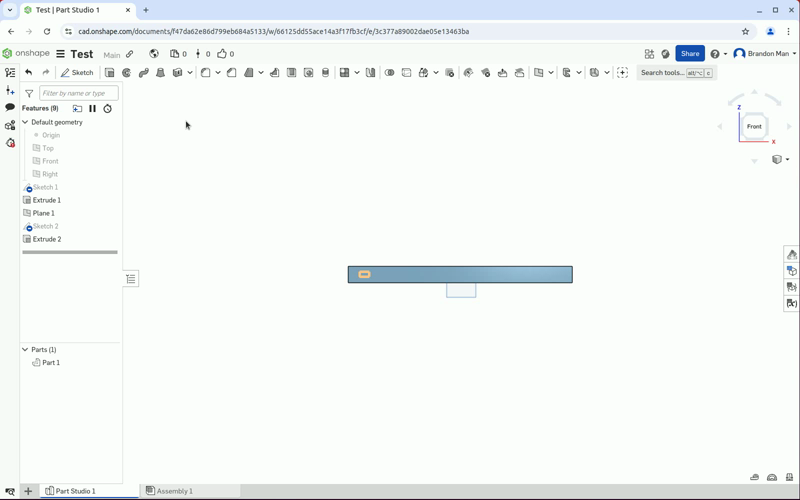
key(shift+h)
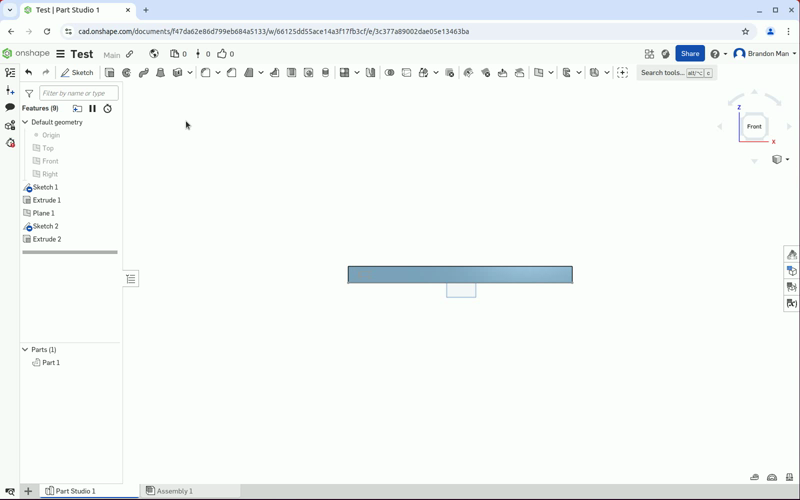
key(shift+h)
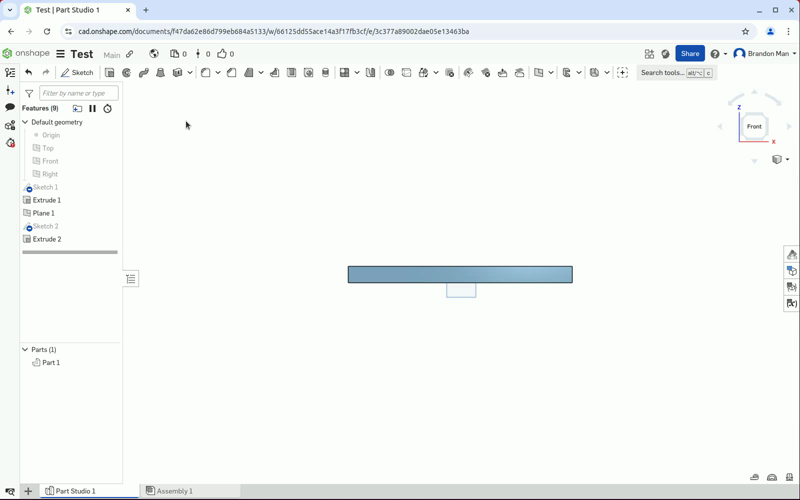
mouse_move(73, 189)
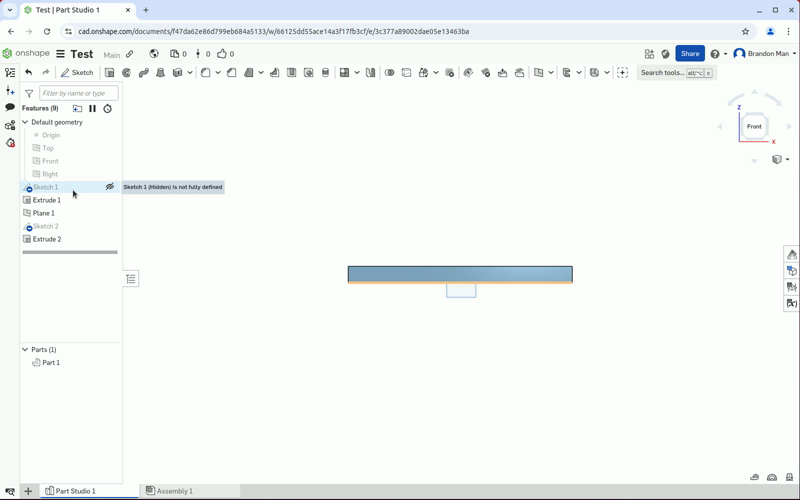
click(73, 189)
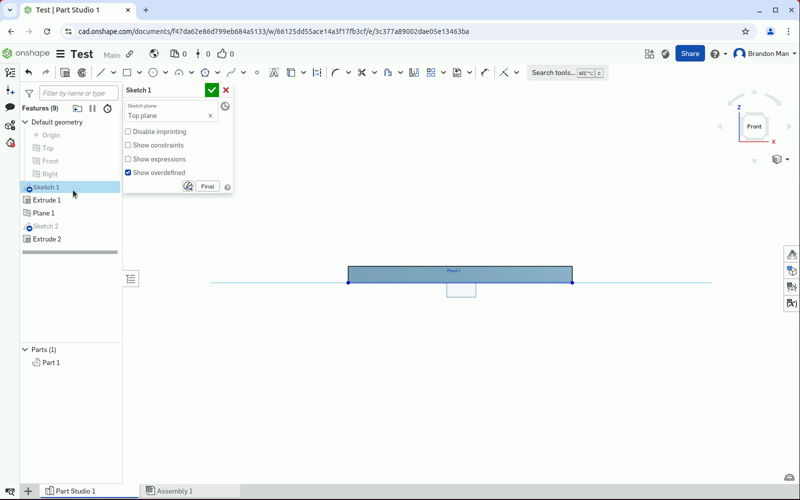
mouse_move(229, 92)
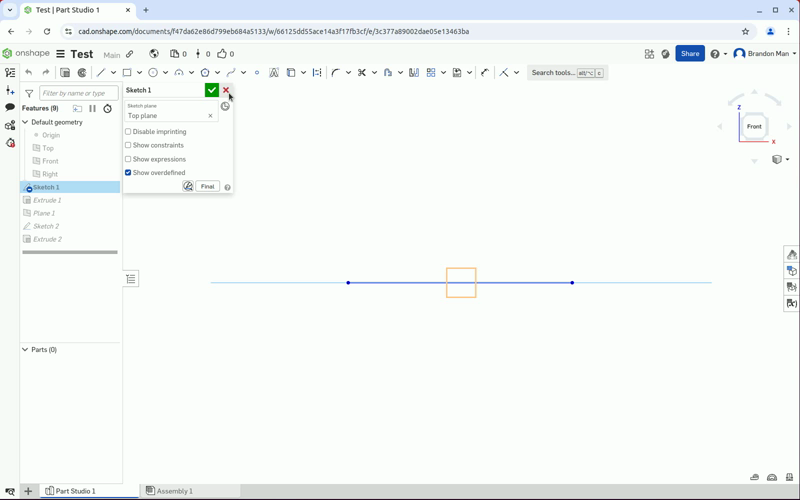
click(229, 92)
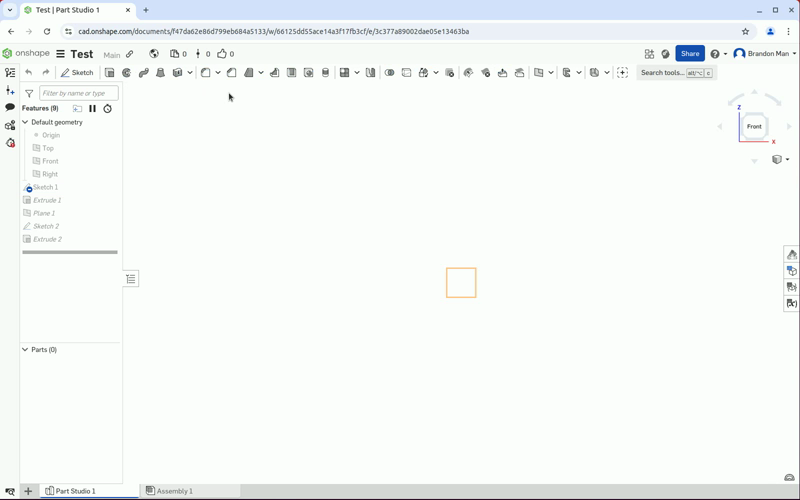
key(shift+s)
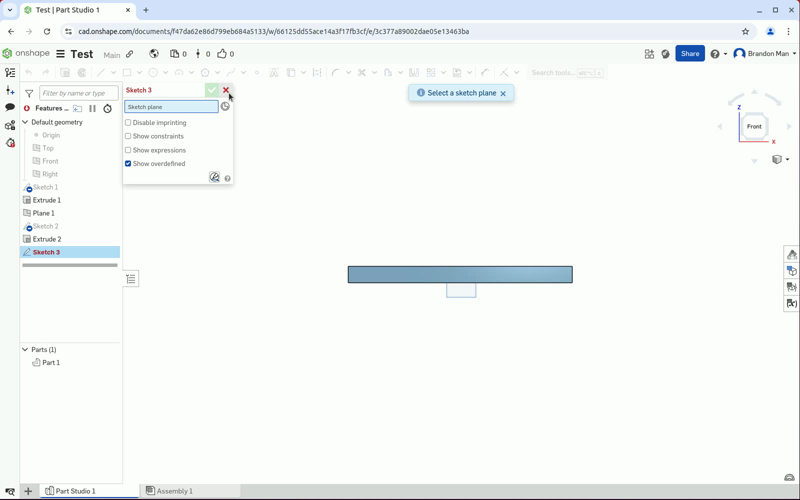
mouse_move(73, 215)
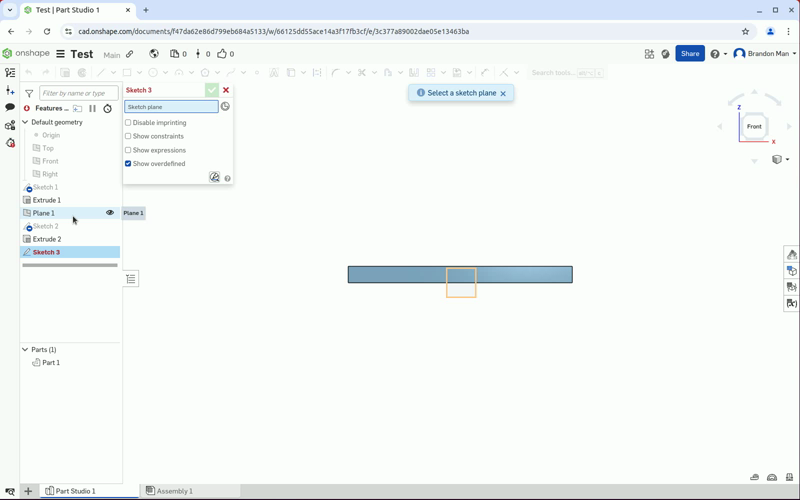
click(73, 215)
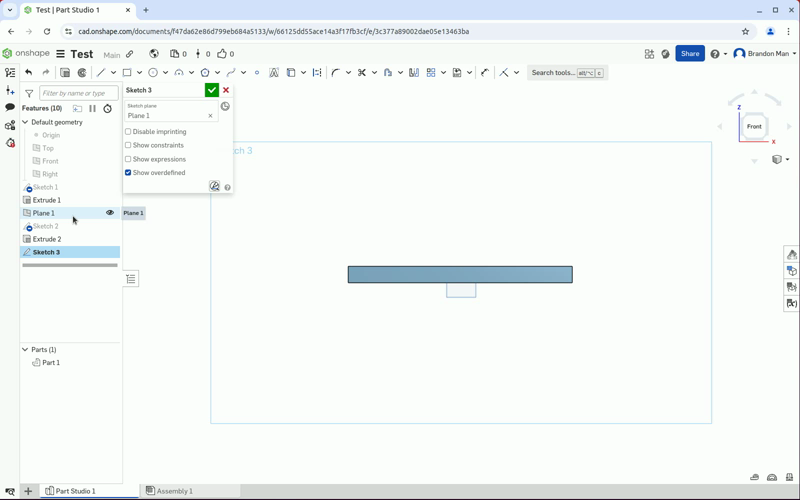
mouse_move(73, 352)
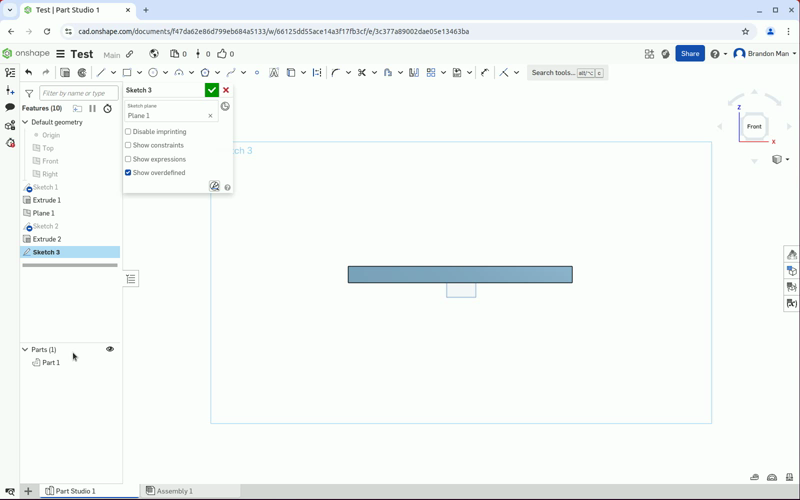
key(y)
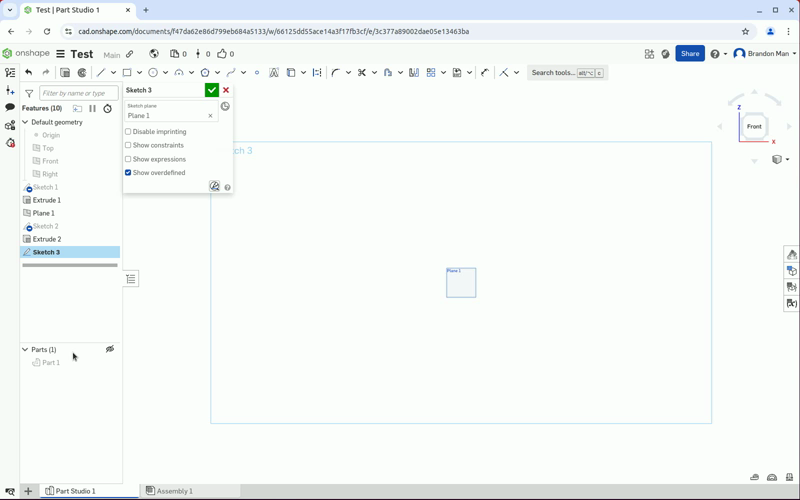
key(l)
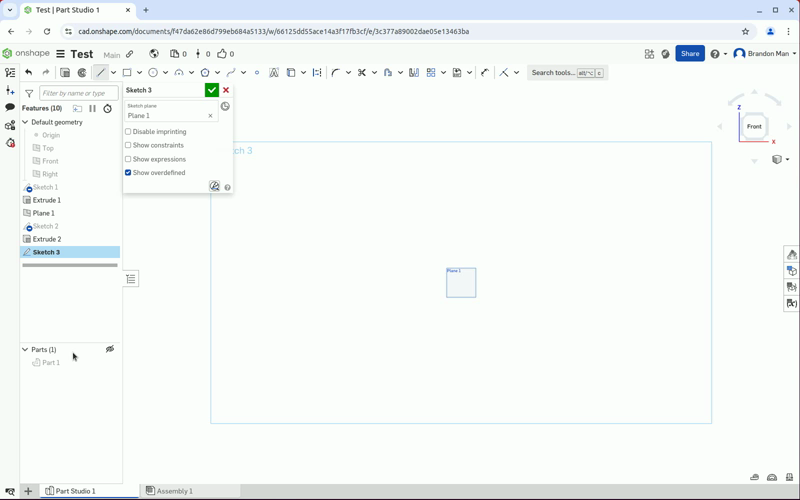
key_down(shift)
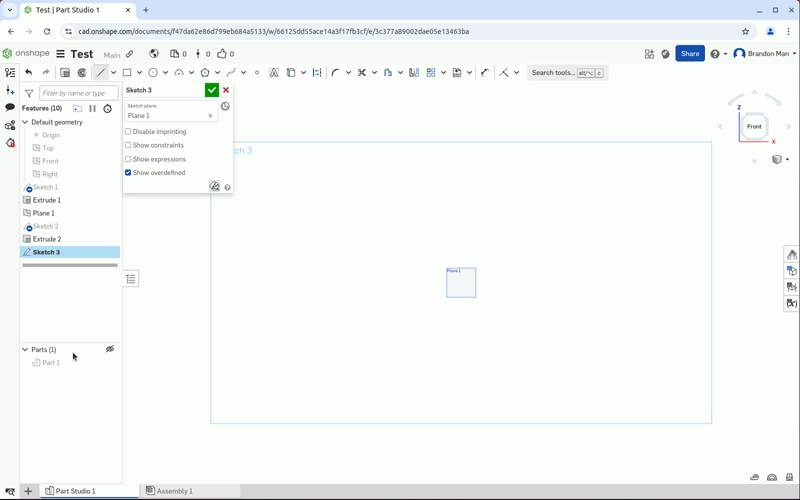
mouse_move(553, 276)
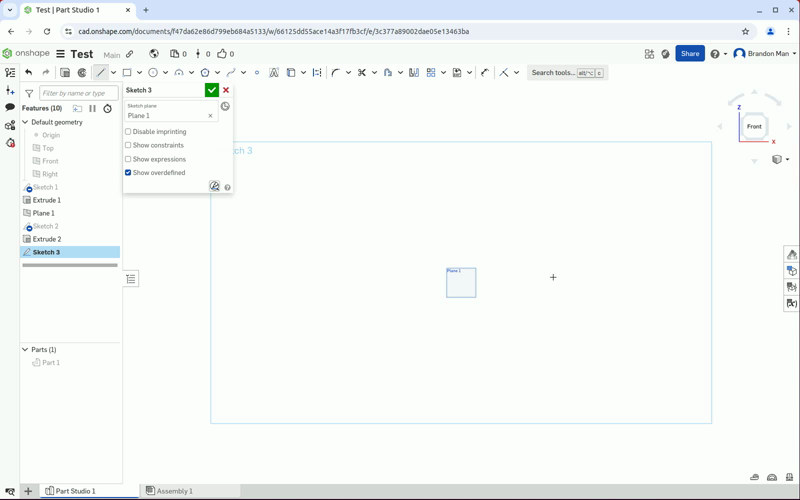
click(553, 276)
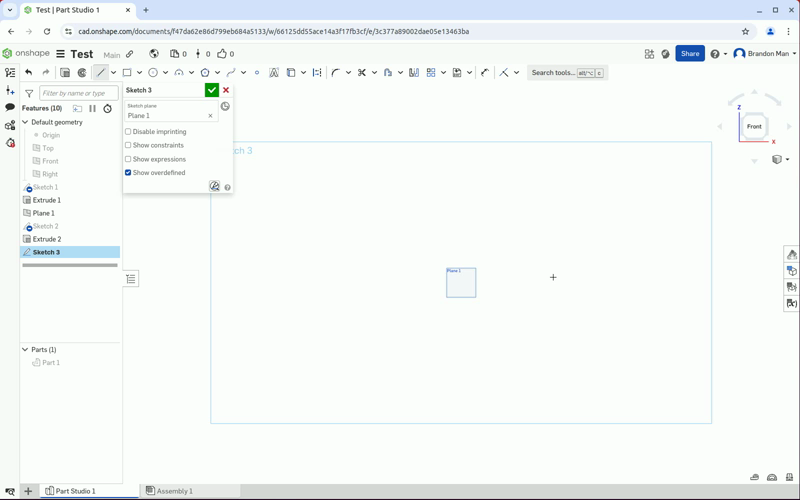
key_up(shift)
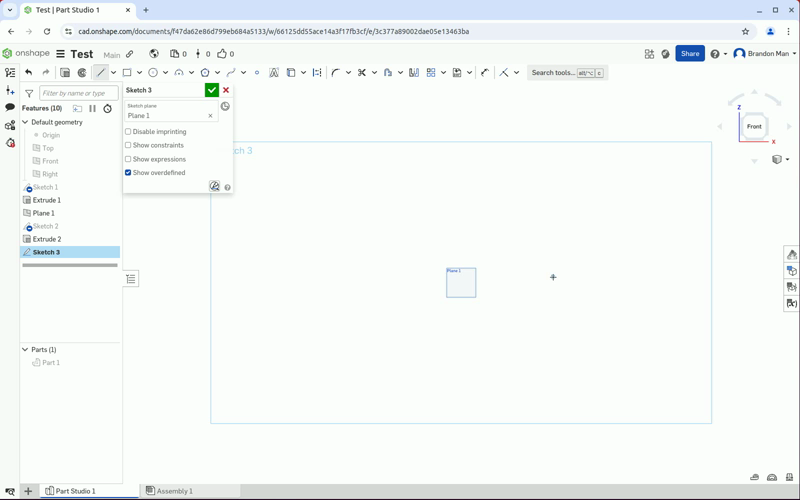
key_down(shift)
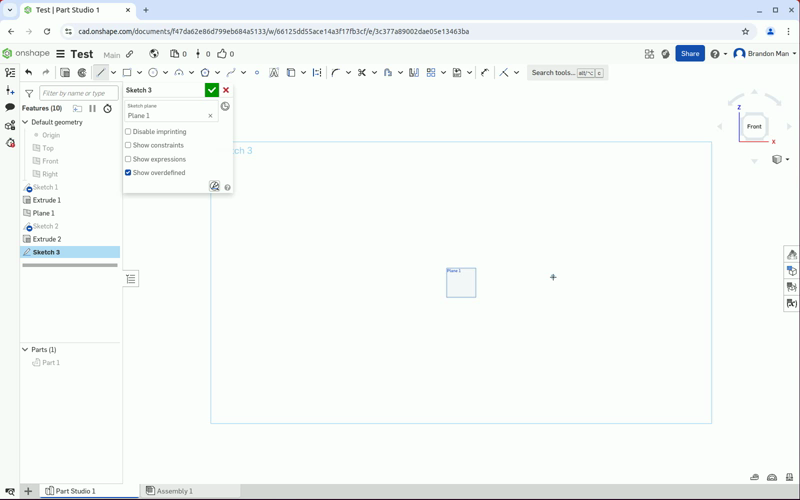
mouse_move(583, 276)
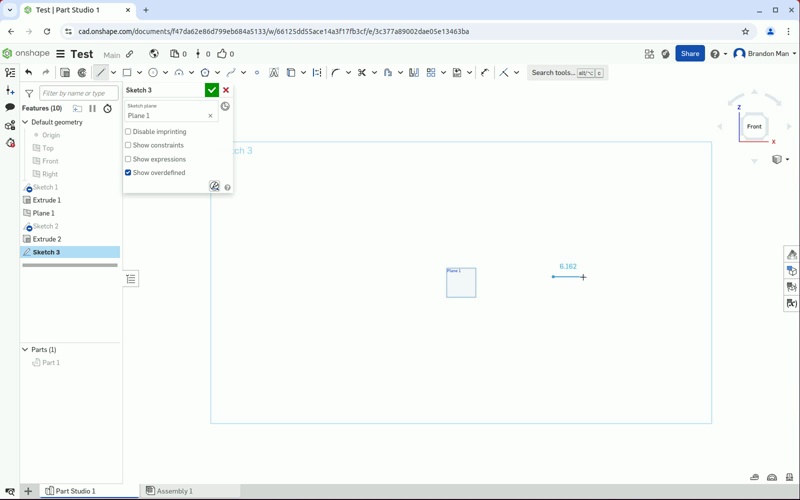
mouse_move(562, 276)
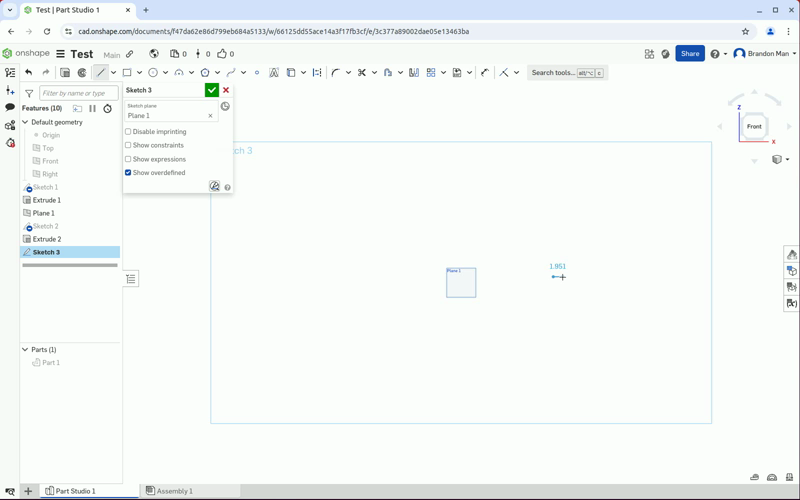
click(562, 276)
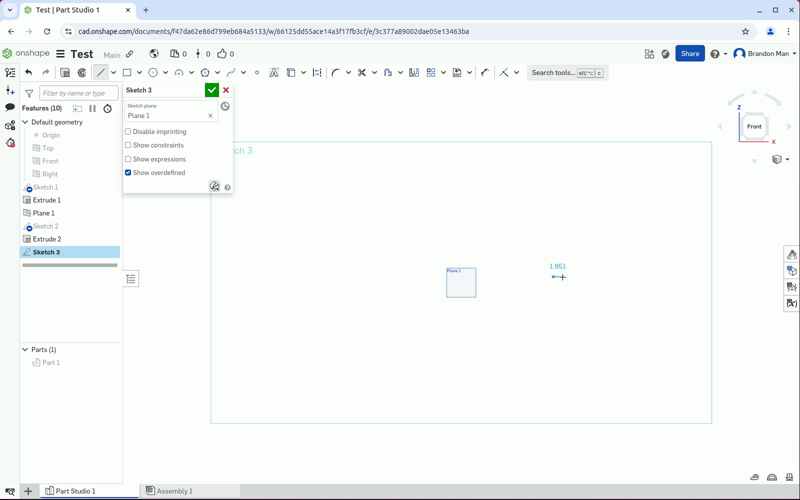
key_up(shift)
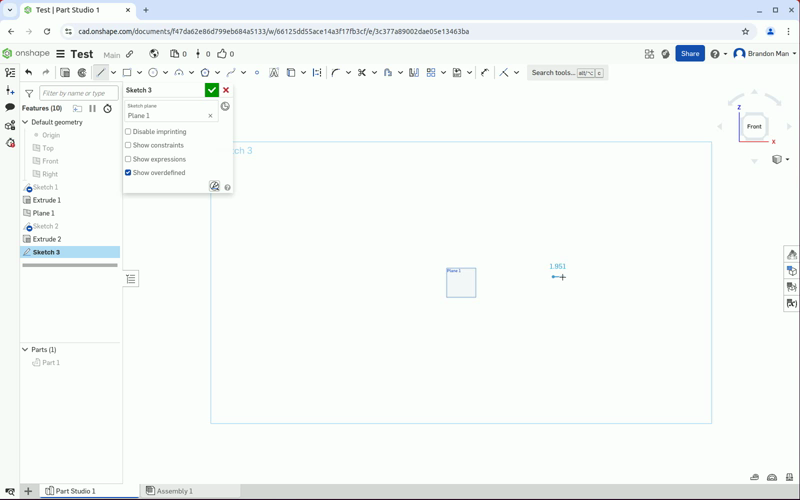
key_down(shift)
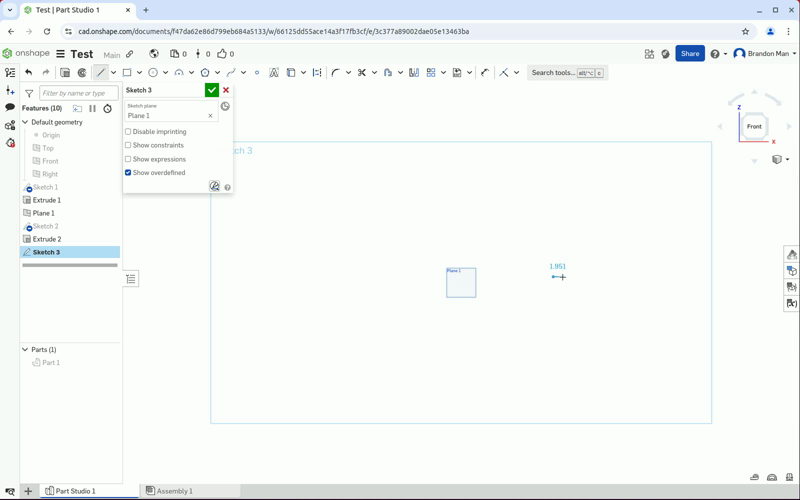
mouse_move(589, 276)
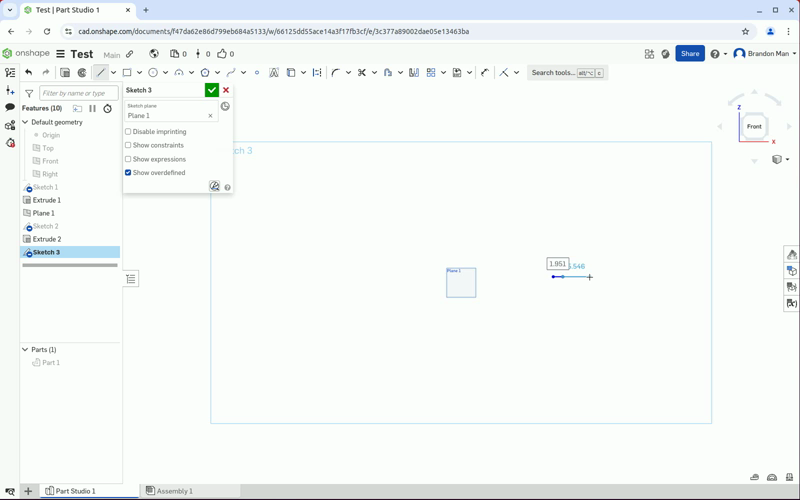
mouse_move(562, 274)
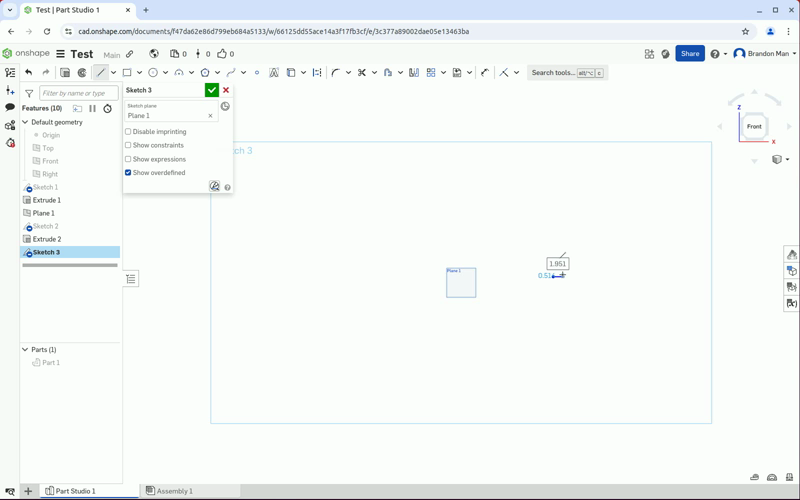
scroll(6)
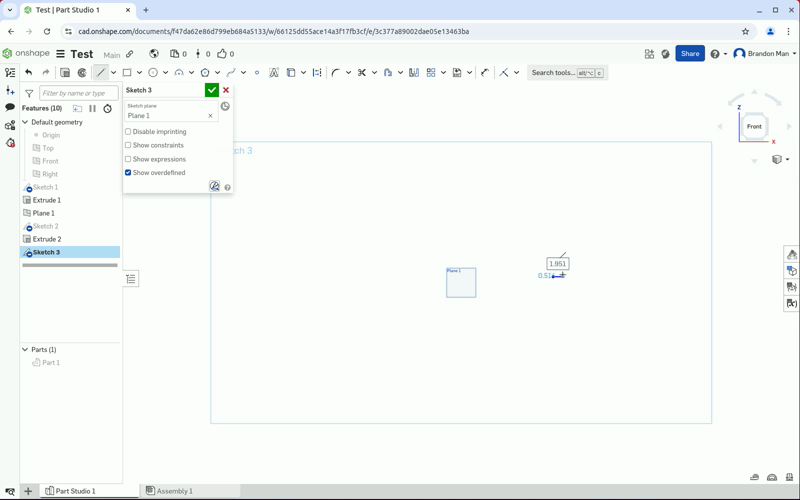
scroll(6)
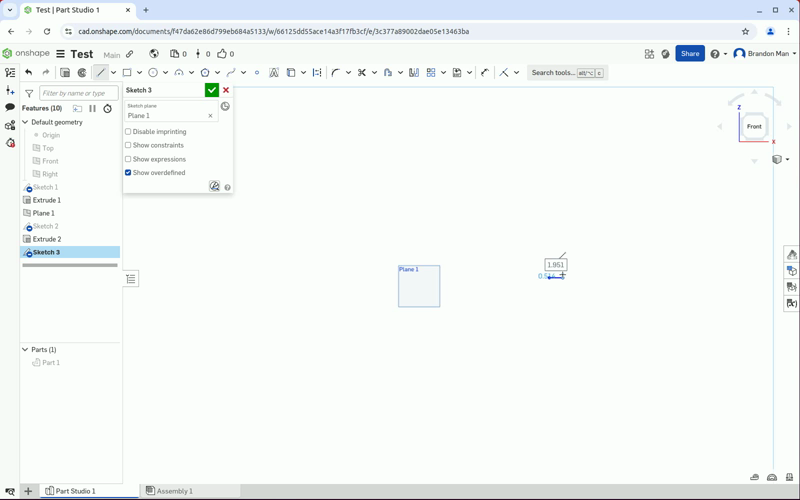
scroll(6)
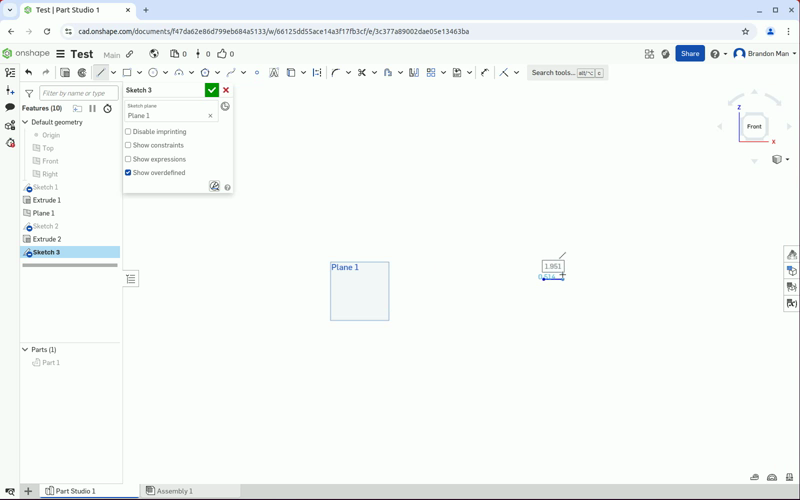
scroll(6)
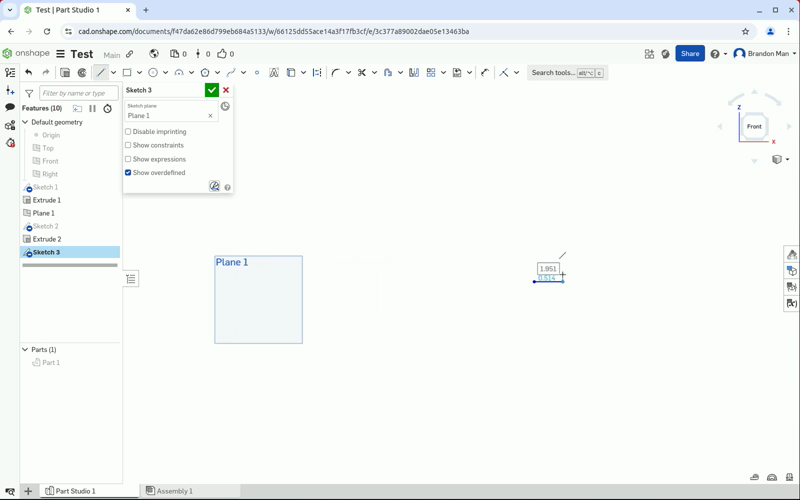
scroll(6)
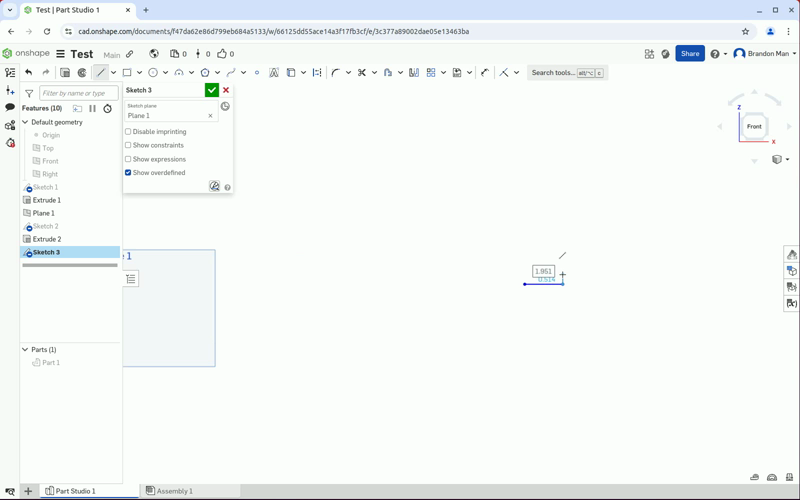
scroll(6)
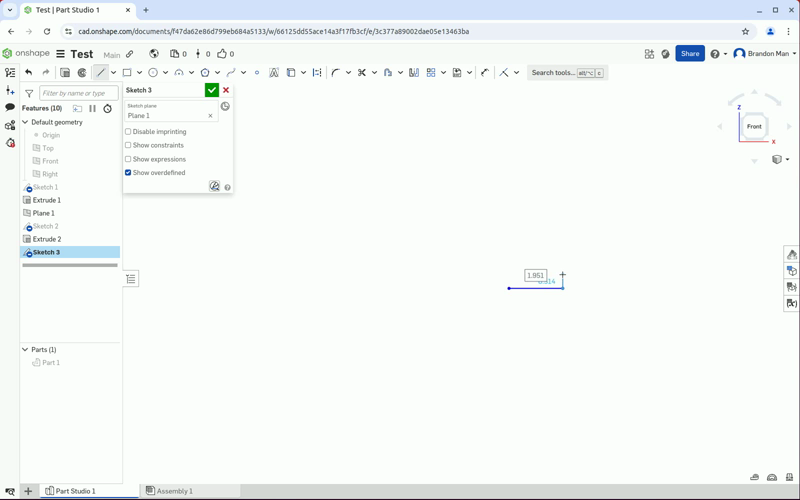
scroll(6)
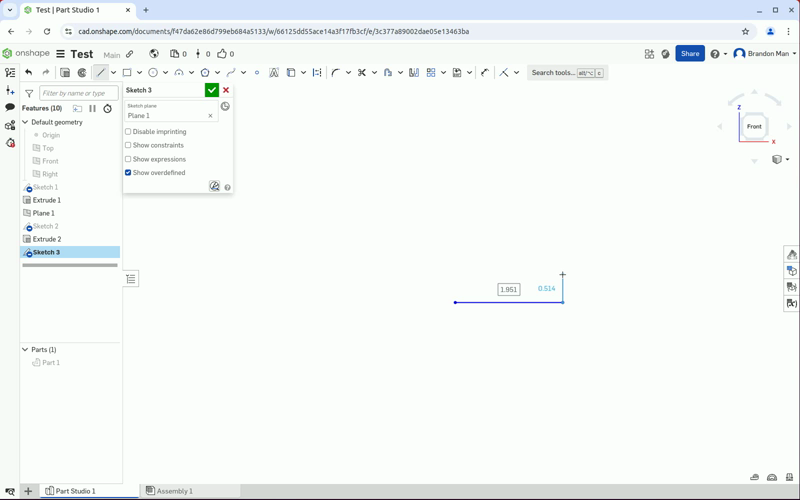
click(562, 274)
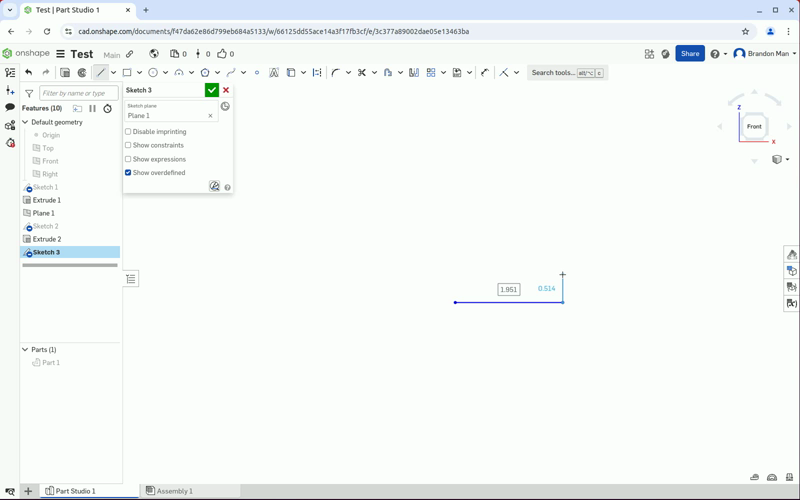
scroll(-6)
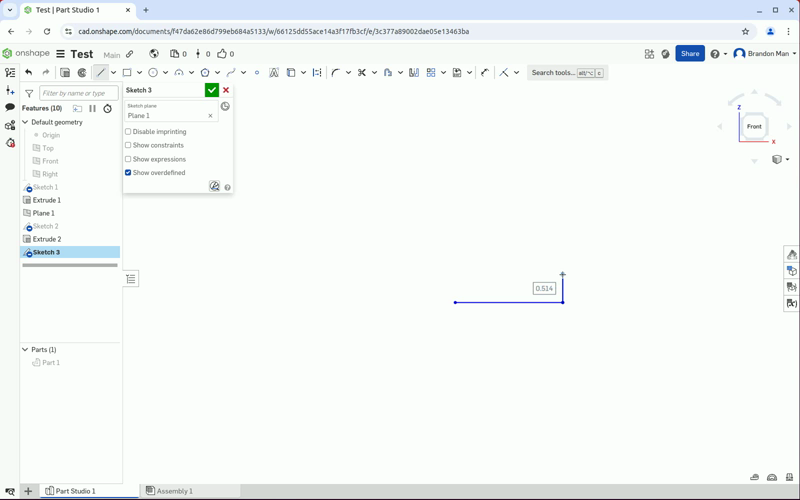
scroll(-6)
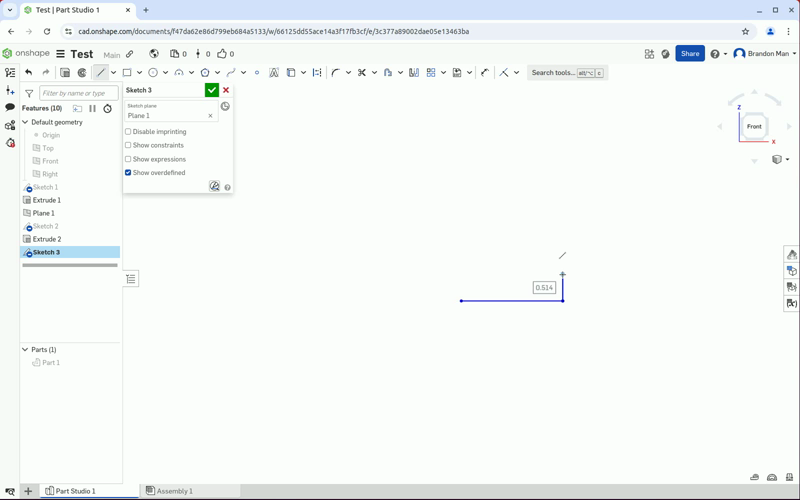
scroll(-6)
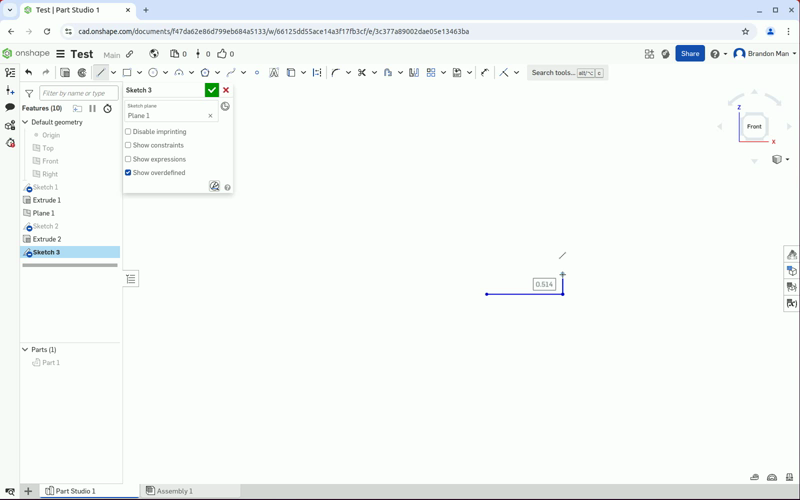
scroll(-6)
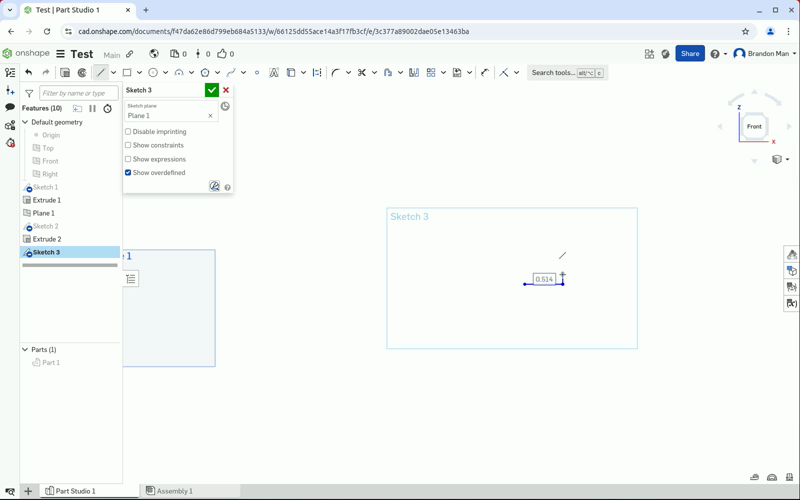
scroll(-6)
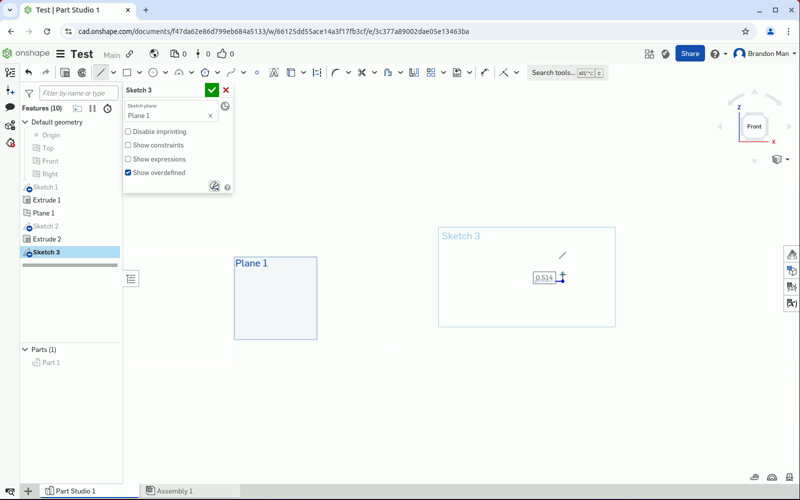
scroll(-6)
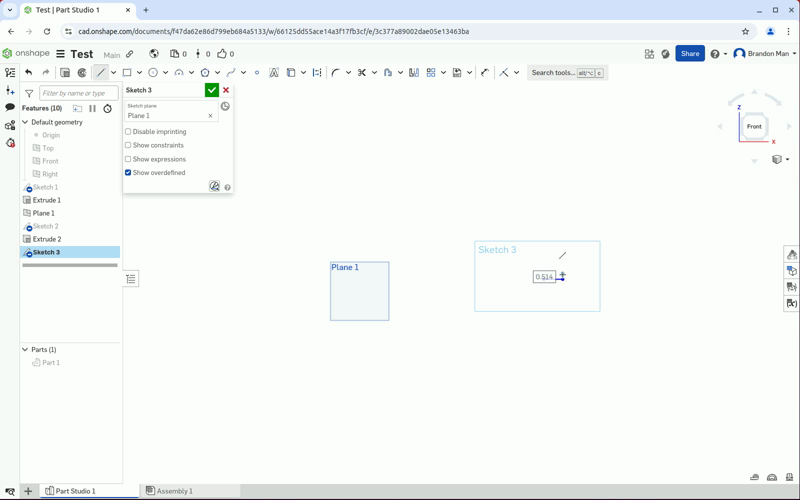
scroll(-6)
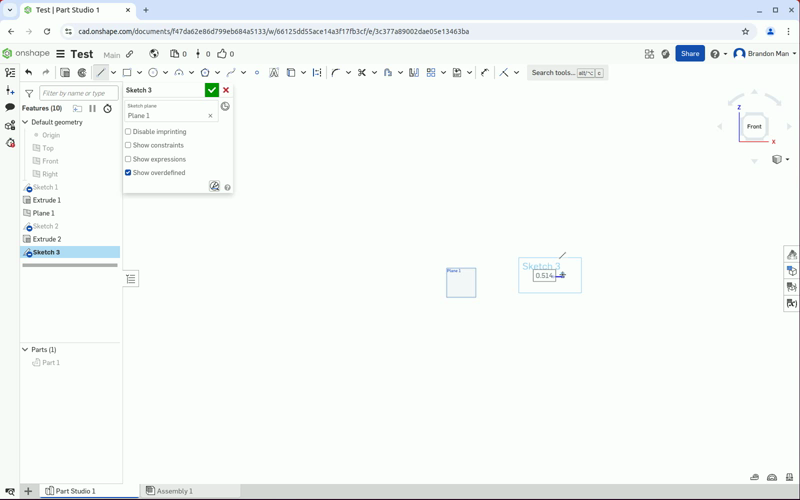
key_up(shift)
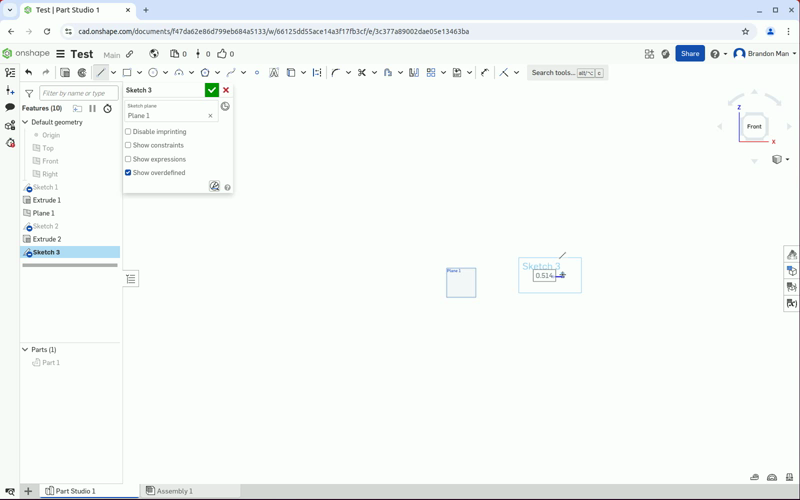
key_down(shift)
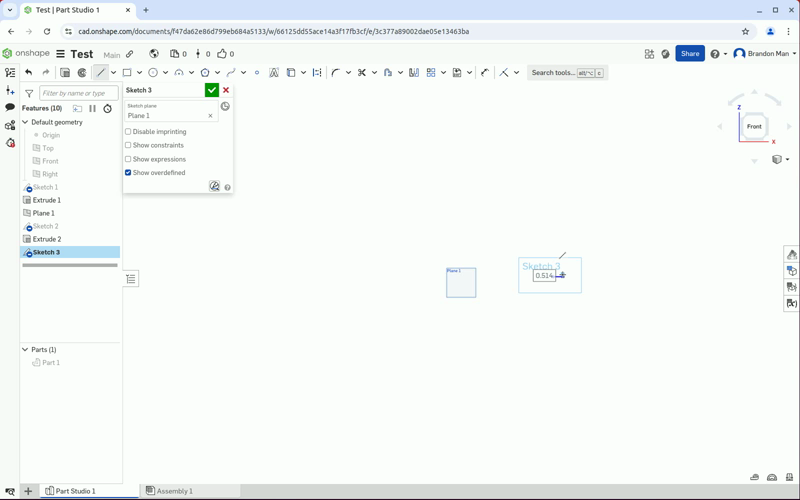
mouse_move(589, 274)
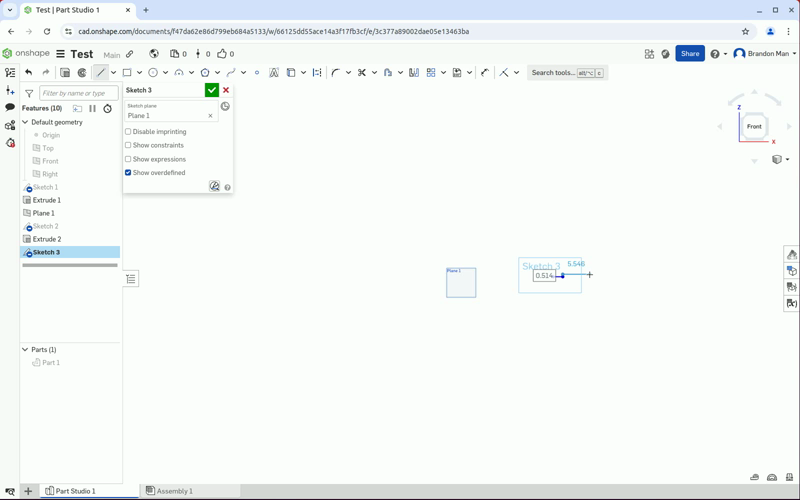
mouse_move(562, 271)
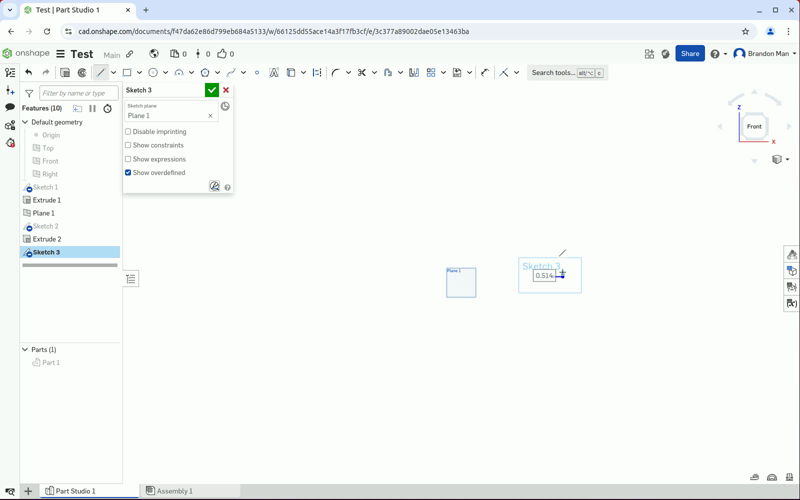
scroll(6)
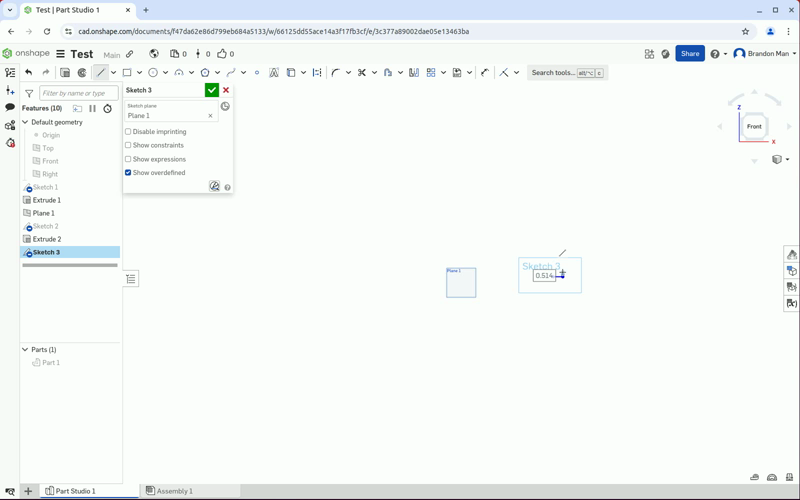
scroll(6)
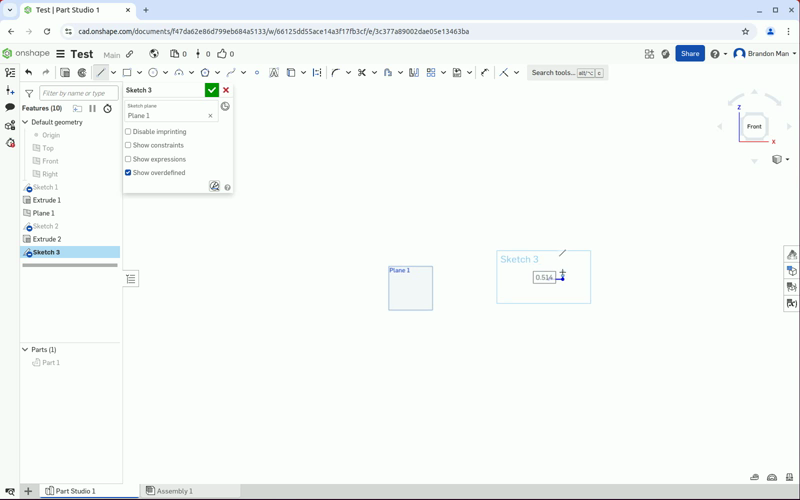
scroll(6)
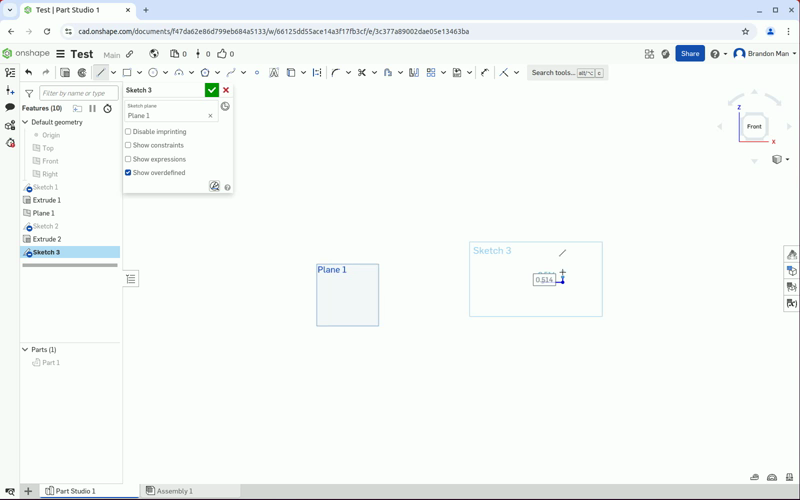
scroll(6)
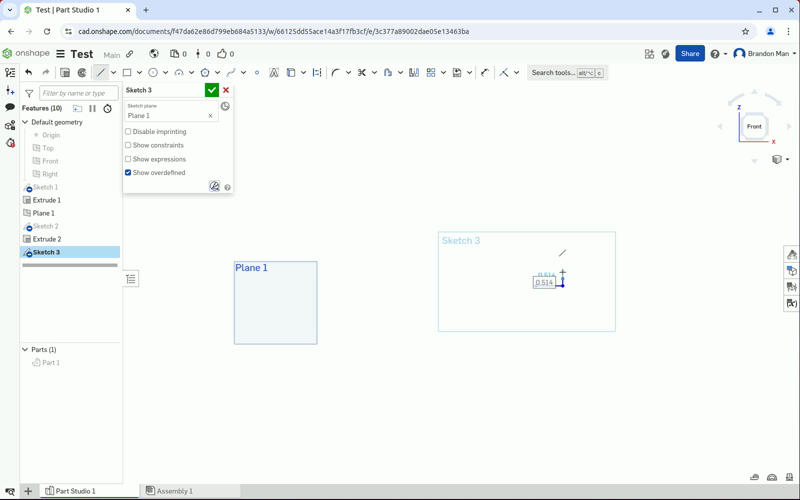
scroll(6)
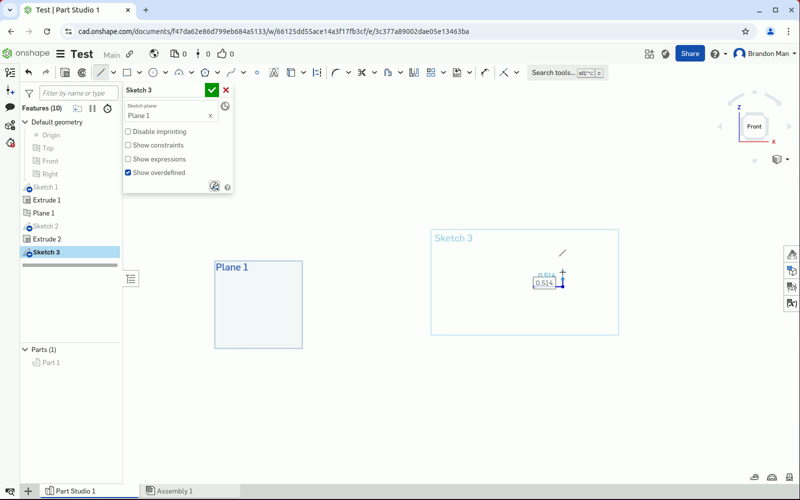
scroll(6)
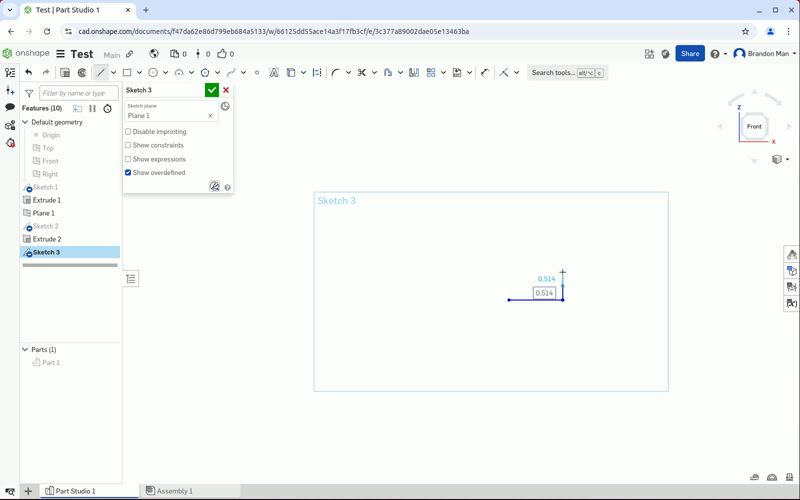
scroll(6)
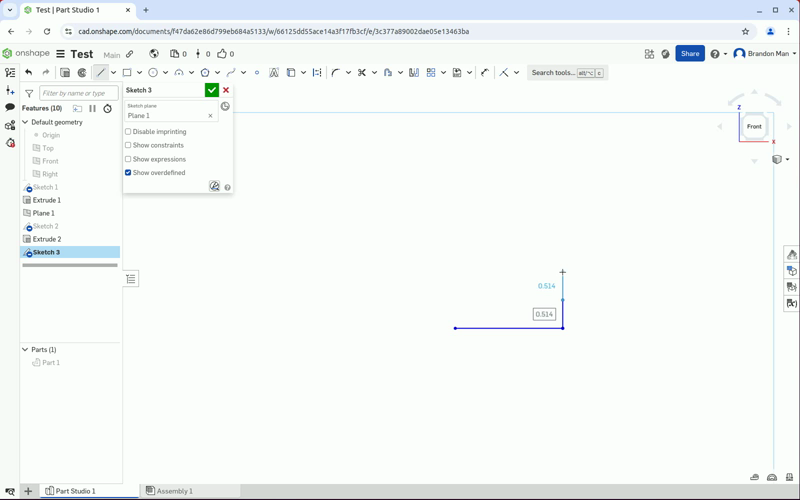
click(562, 271)
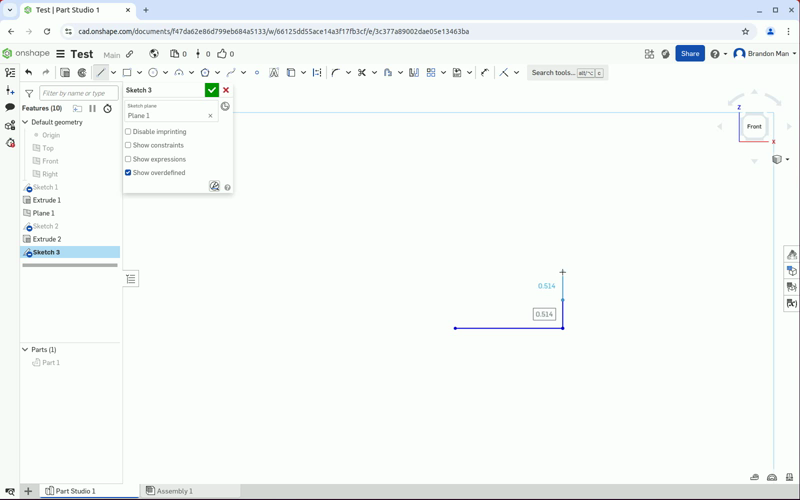
scroll(-6)
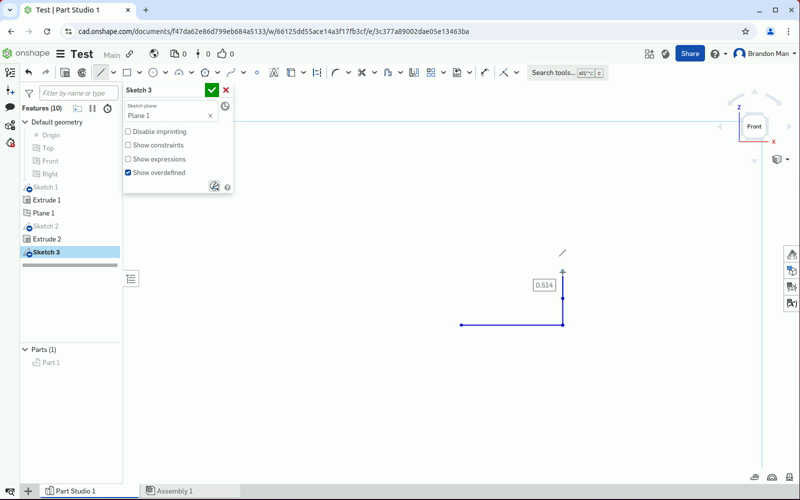
scroll(-6)
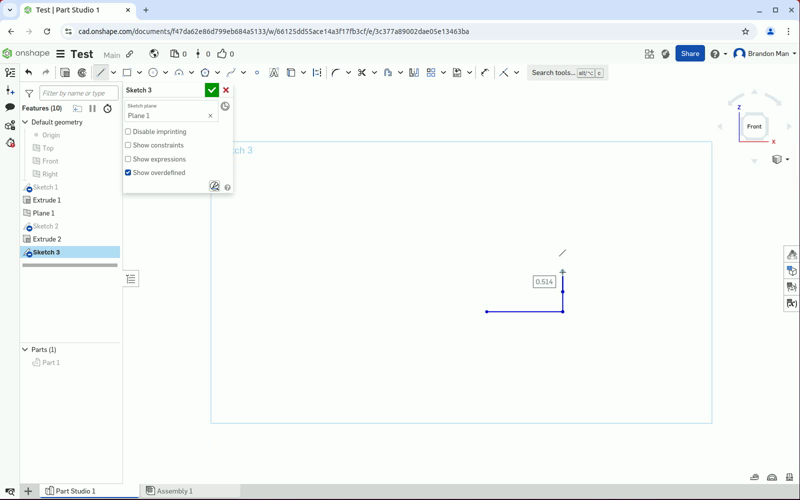
scroll(-6)
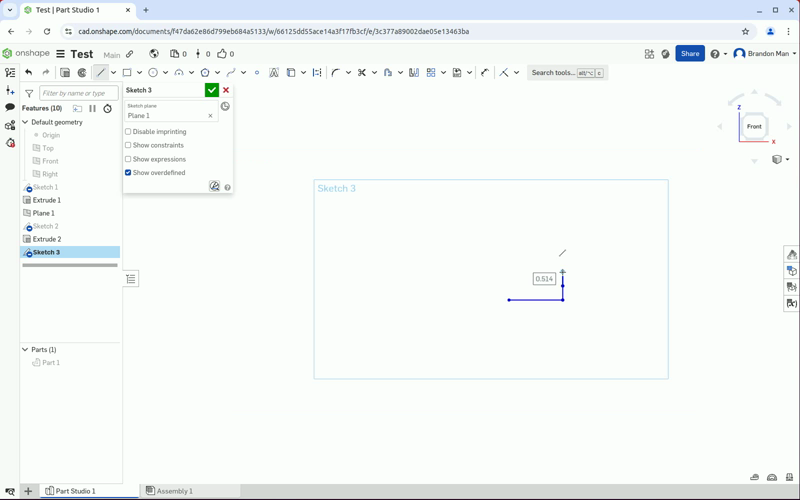
scroll(-6)
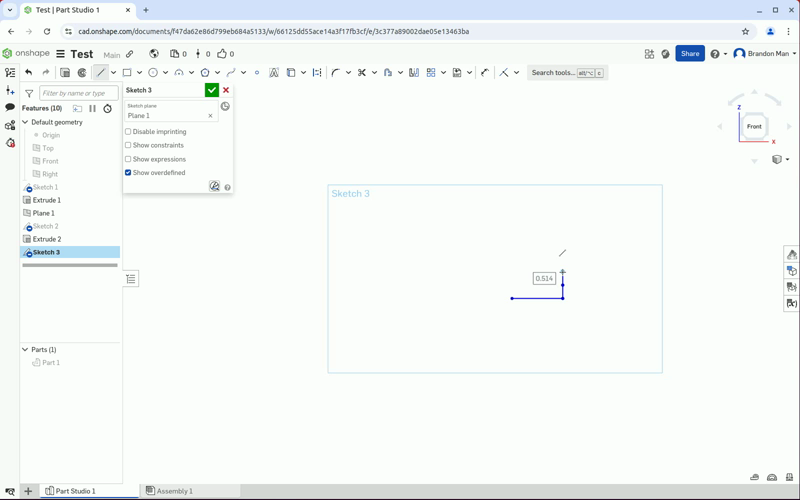
scroll(-6)
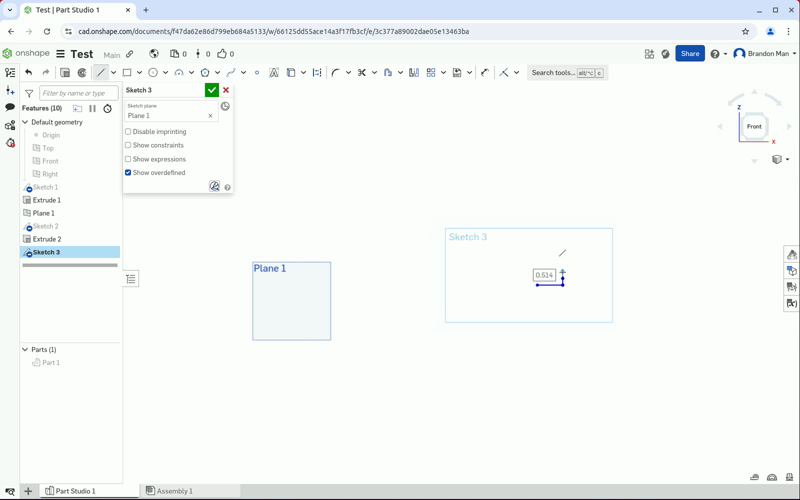
scroll(-6)
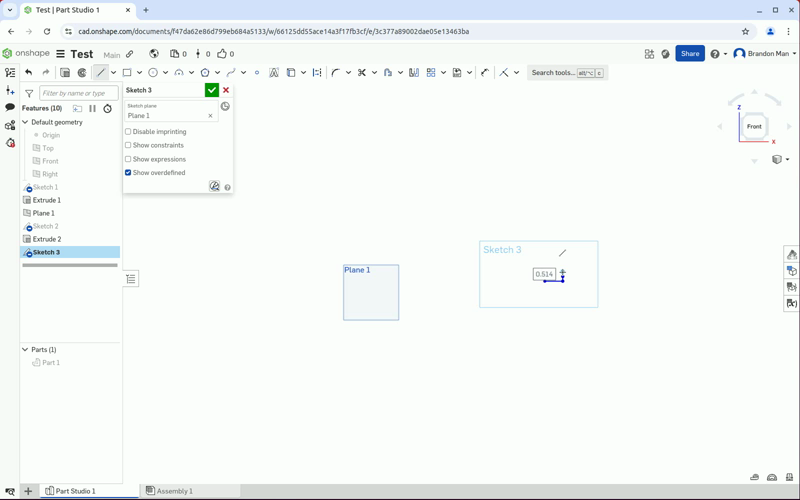
scroll(-6)
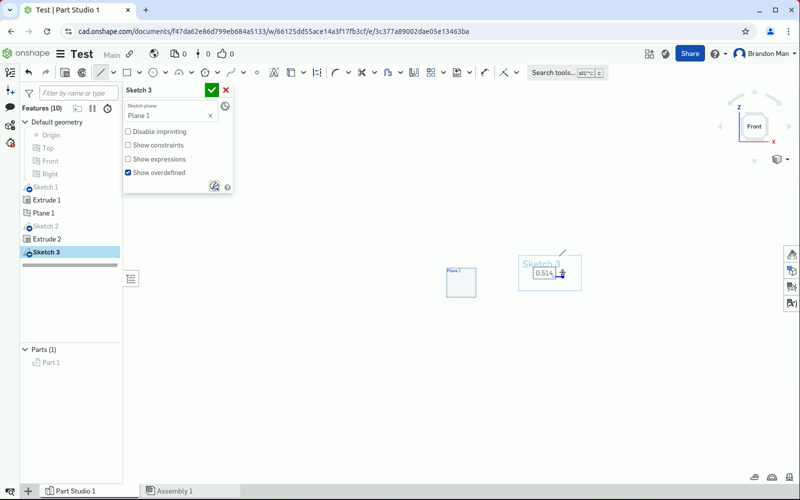
key_up(shift)
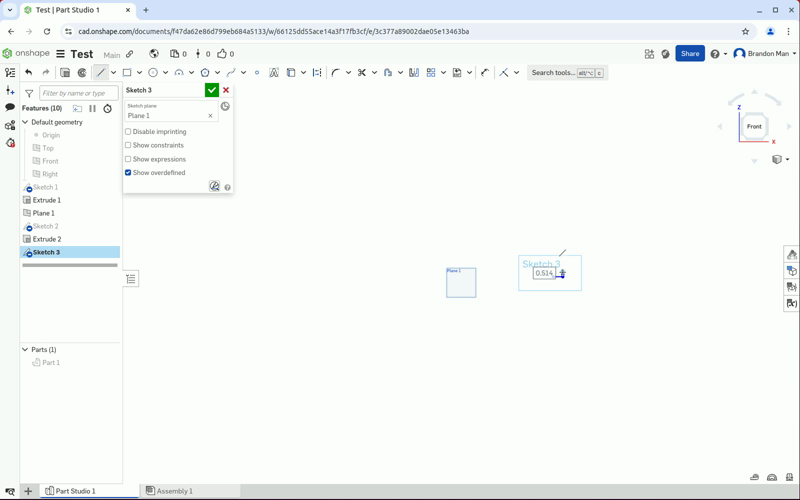
key_down(shift)
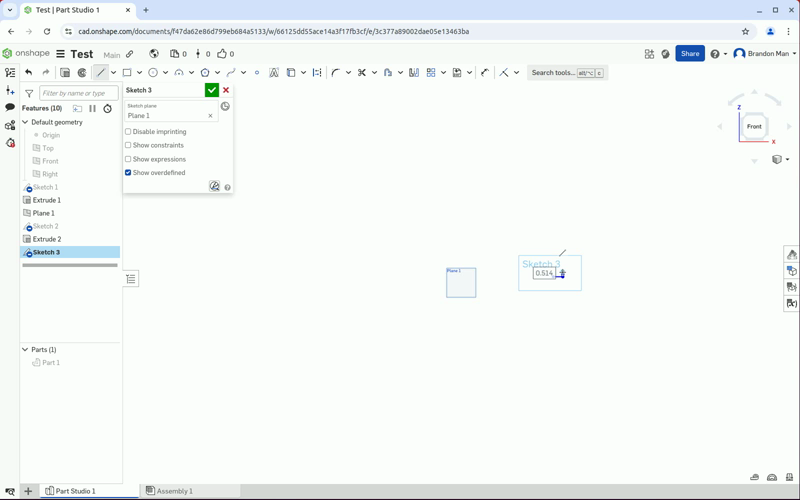
mouse_move(589, 271)
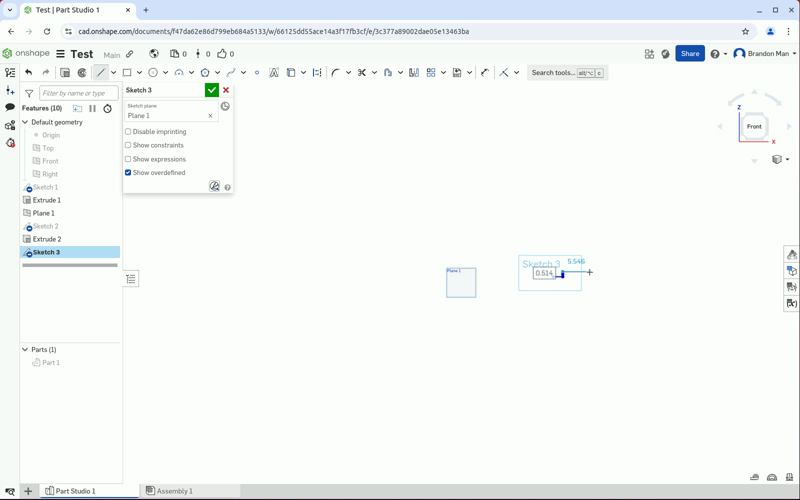
mouse_move(553, 271)
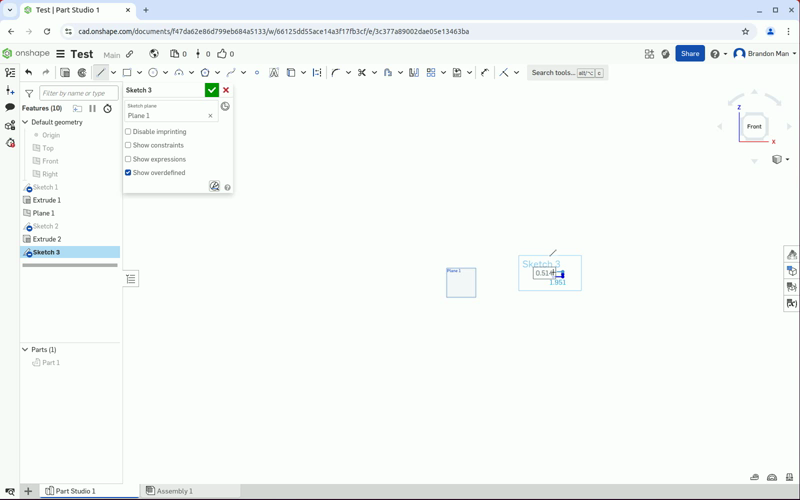
click(553, 271)
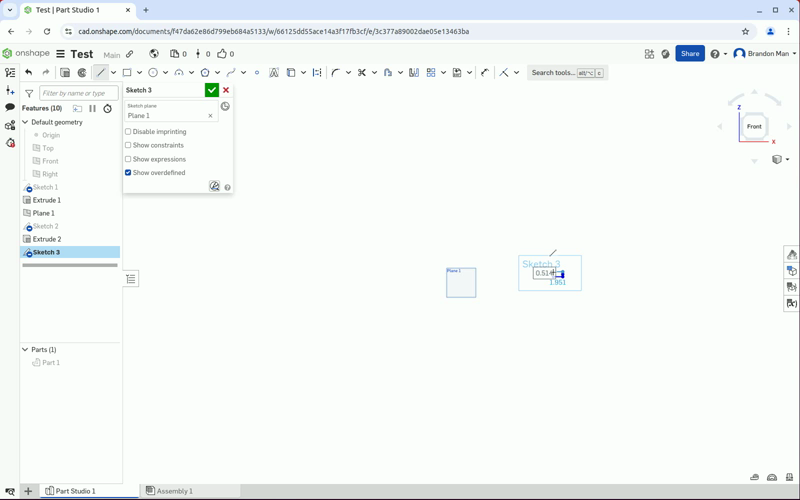
key_up(shift)
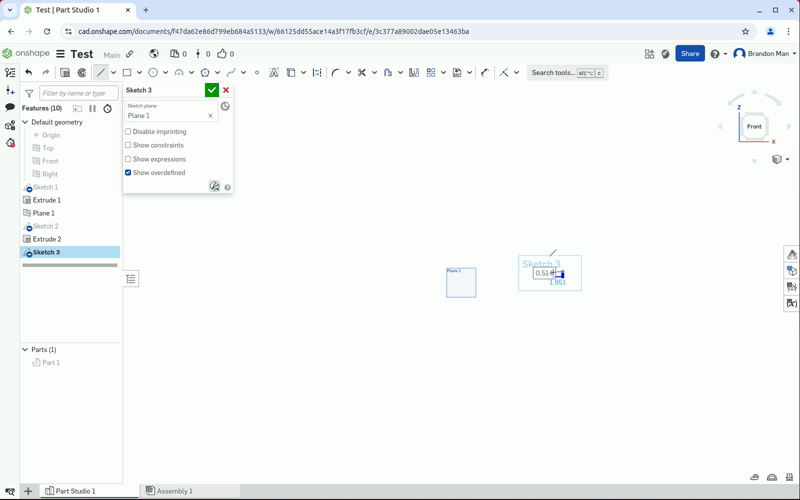
mouse_move(583, 271)
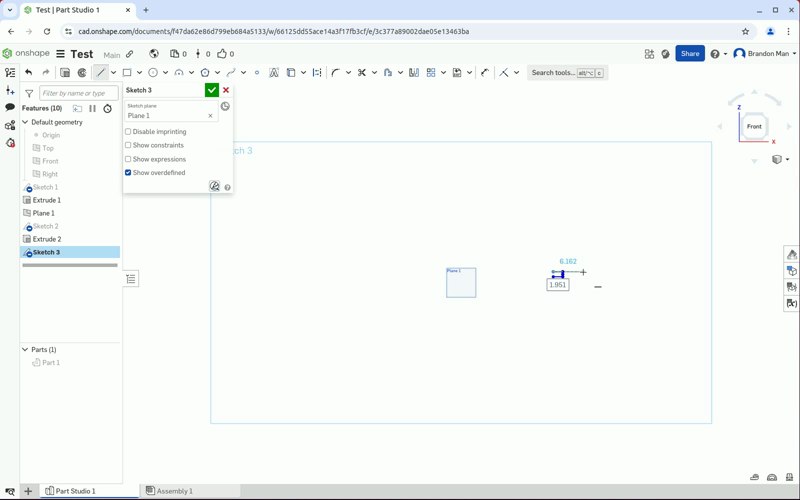
key_down(shift)
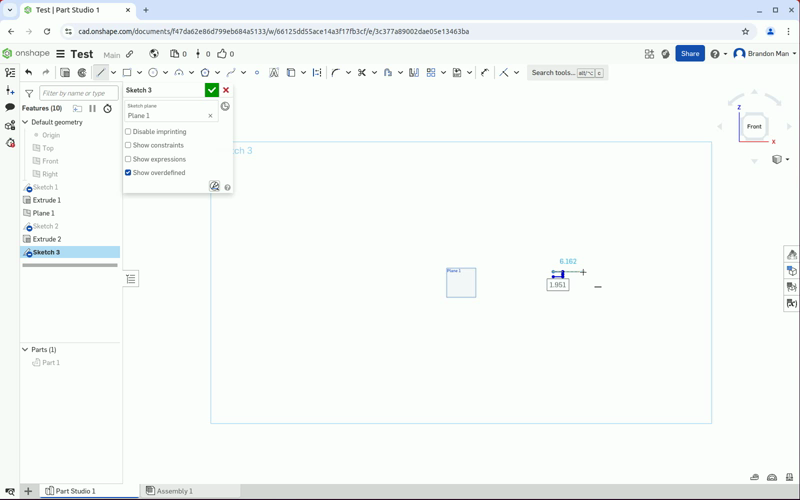
mouse_move(553, 276)
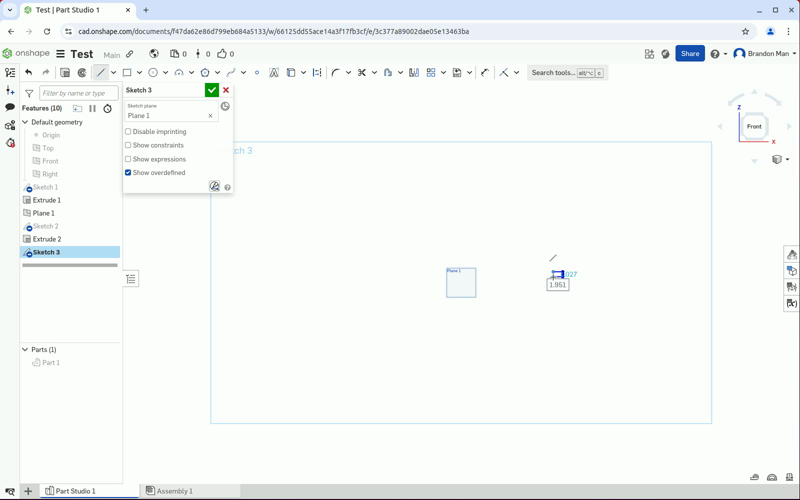
scroll(6)
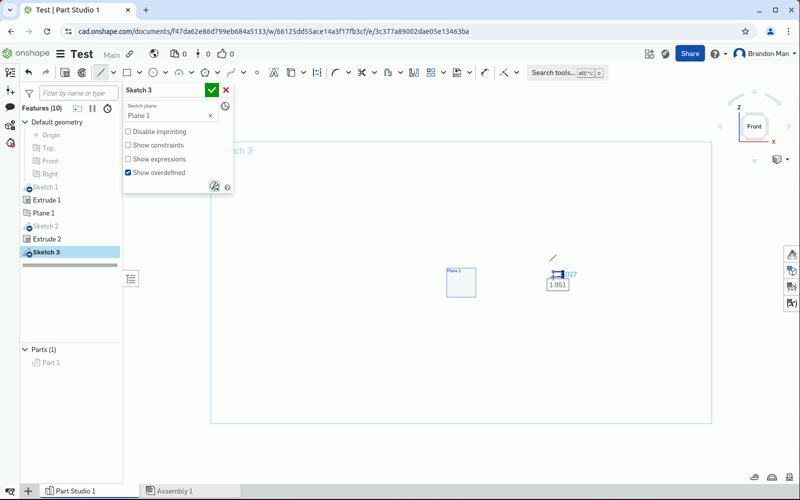
scroll(6)
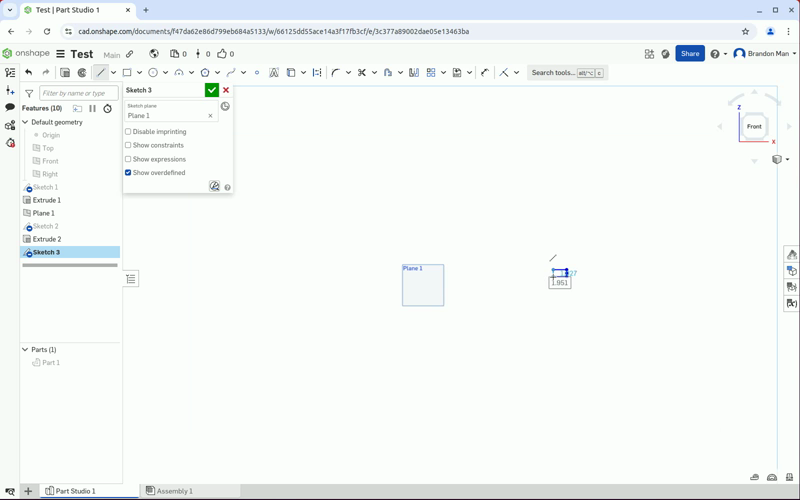
scroll(6)
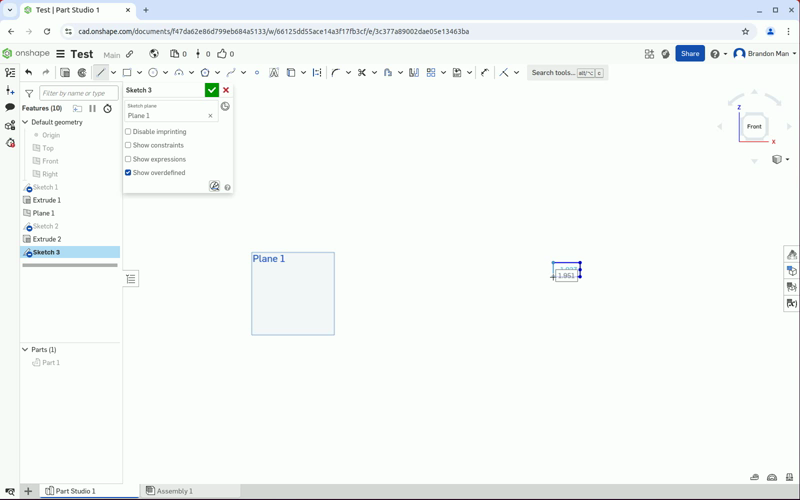
scroll(6)
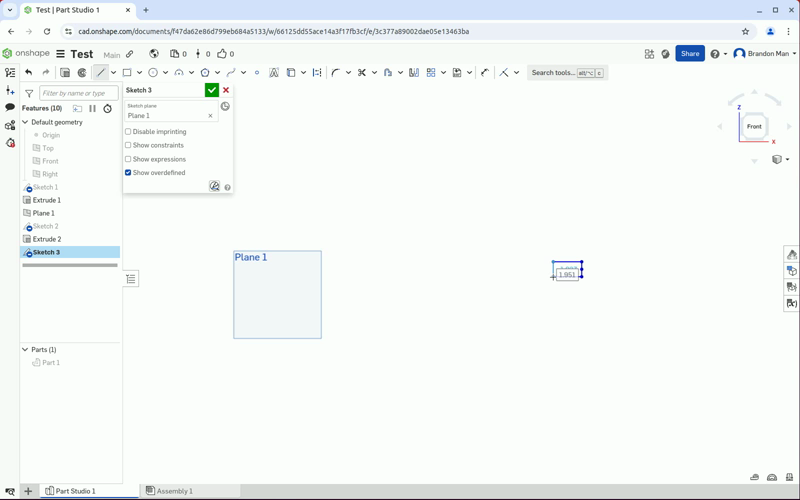
scroll(6)
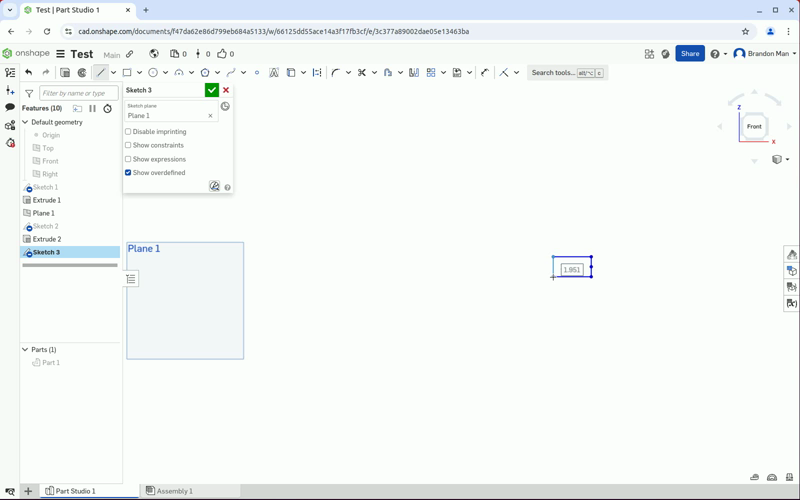
scroll(6)
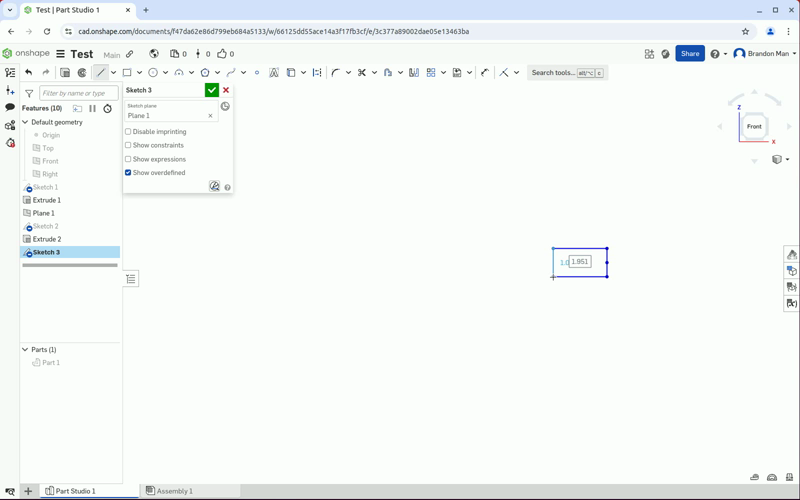
scroll(6)
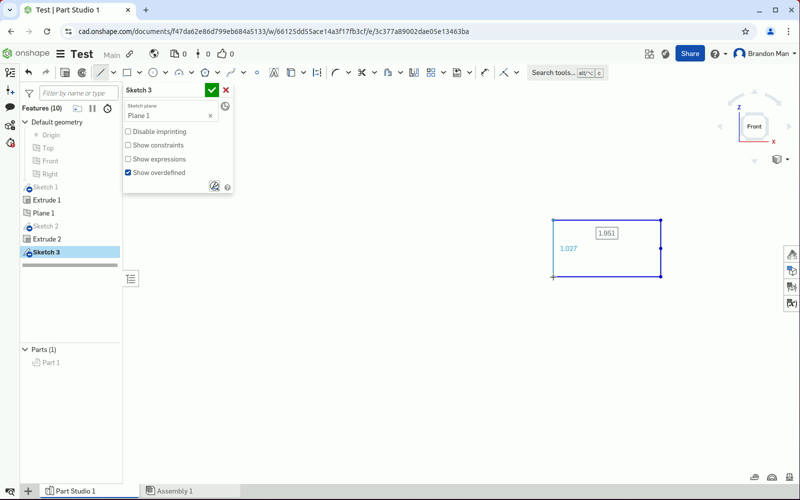
key_up(shift)
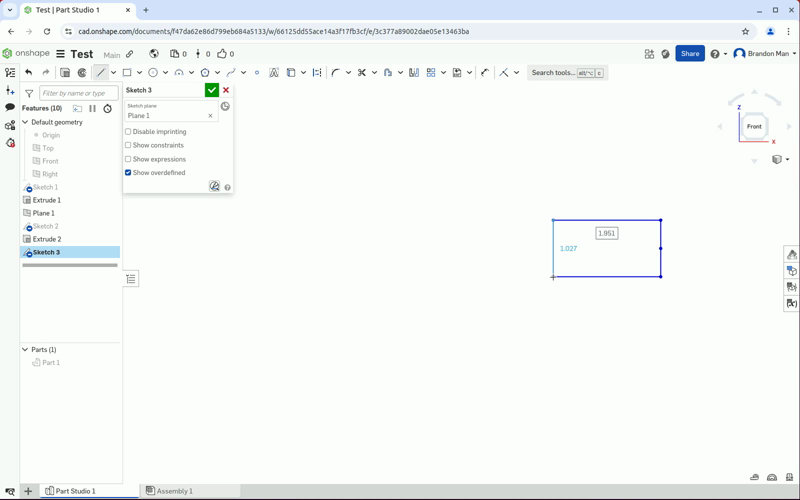
click(553, 276)
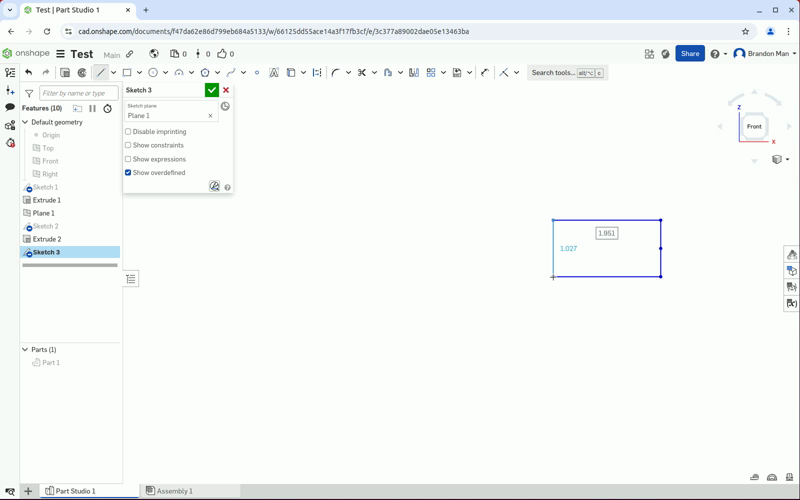
scroll(-6)
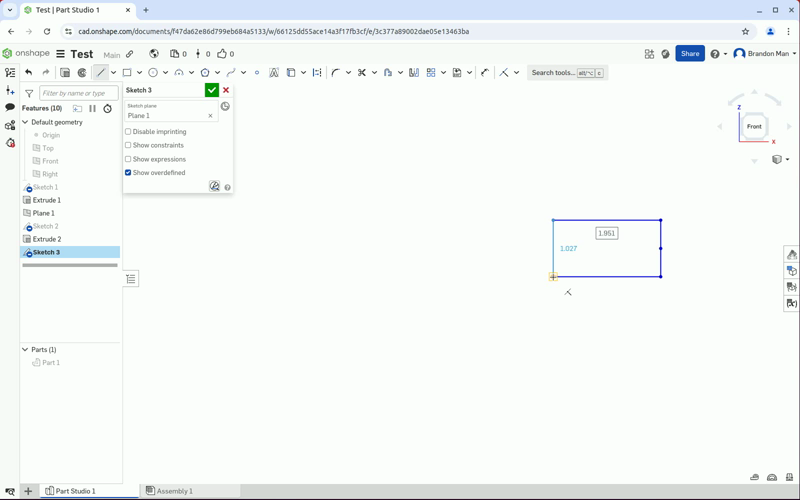
scroll(-6)
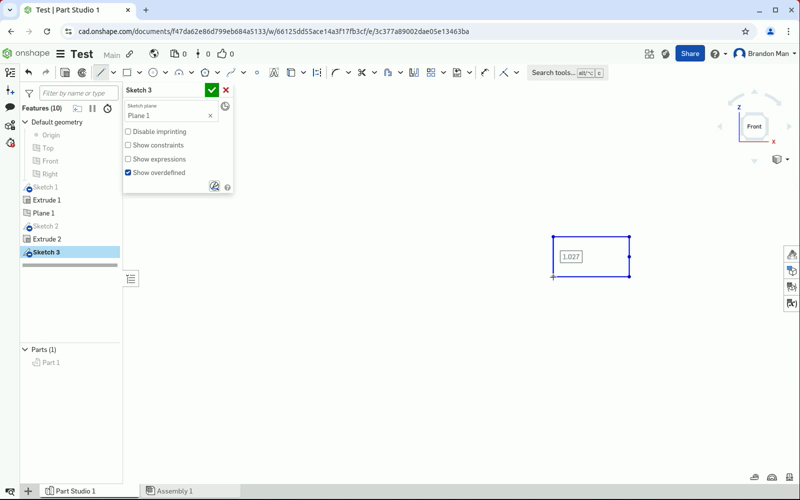
scroll(-6)
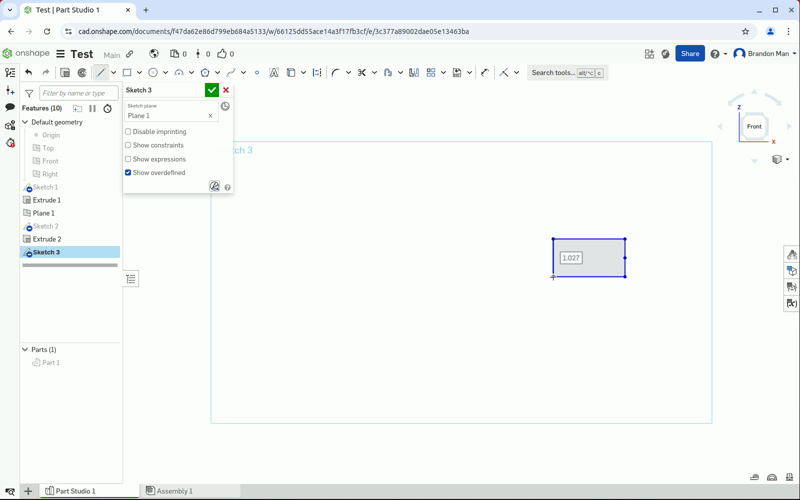
scroll(-6)
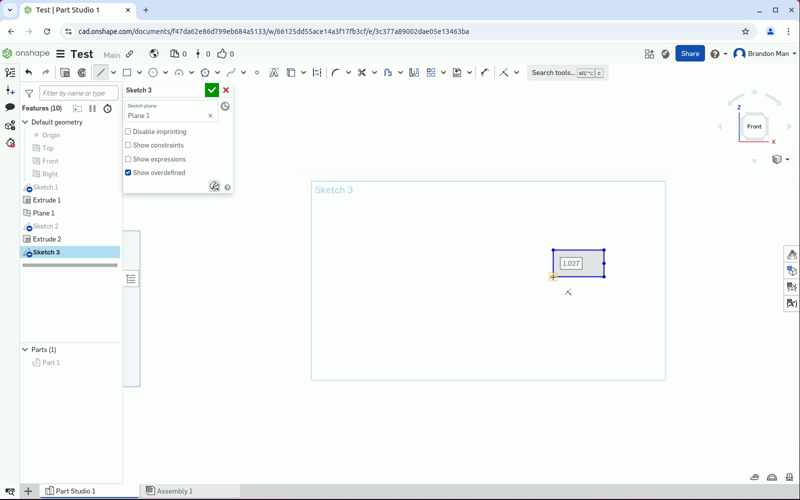
scroll(-6)
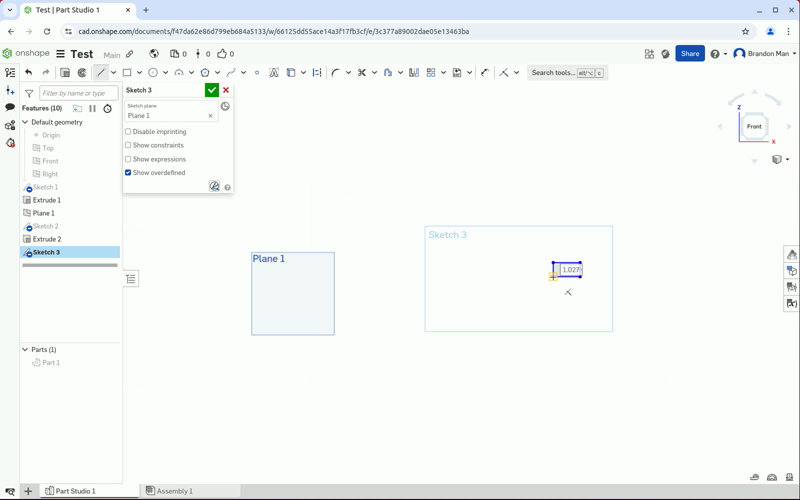
scroll(-6)
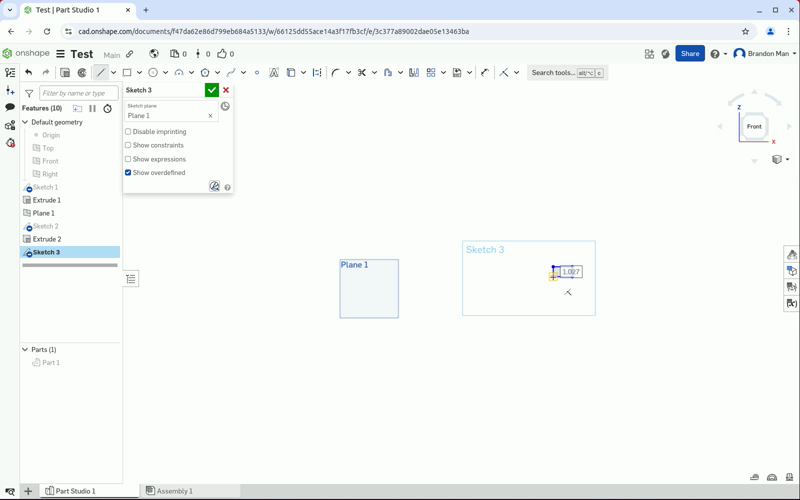
scroll(-6)
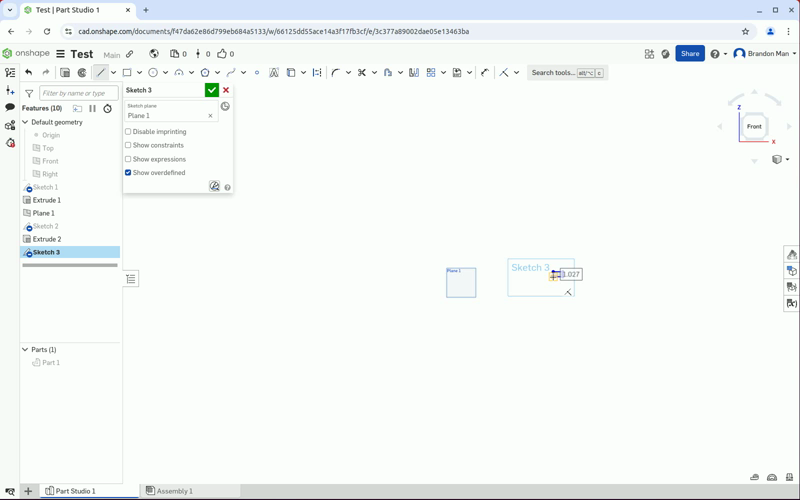
key(esc)
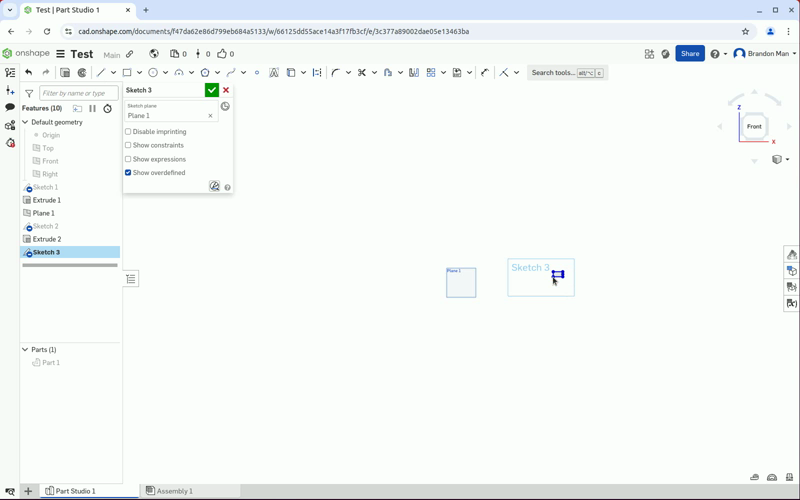
mouse_move(561, 276)
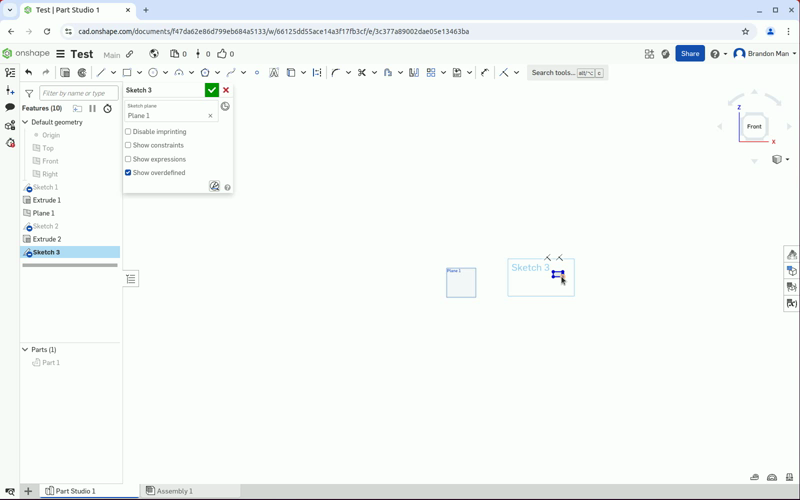
scroll(6)
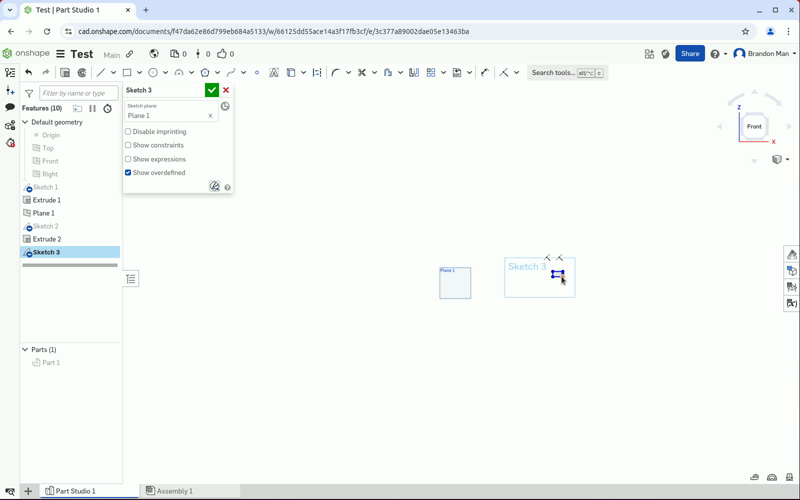
scroll(6)
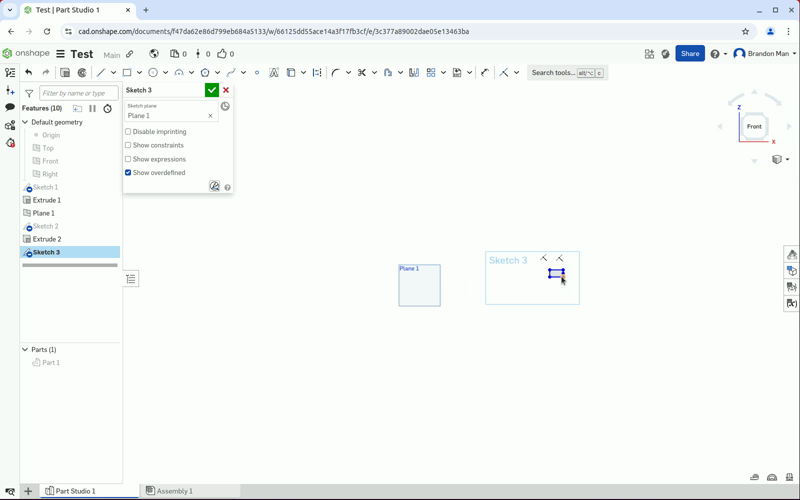
scroll(6)
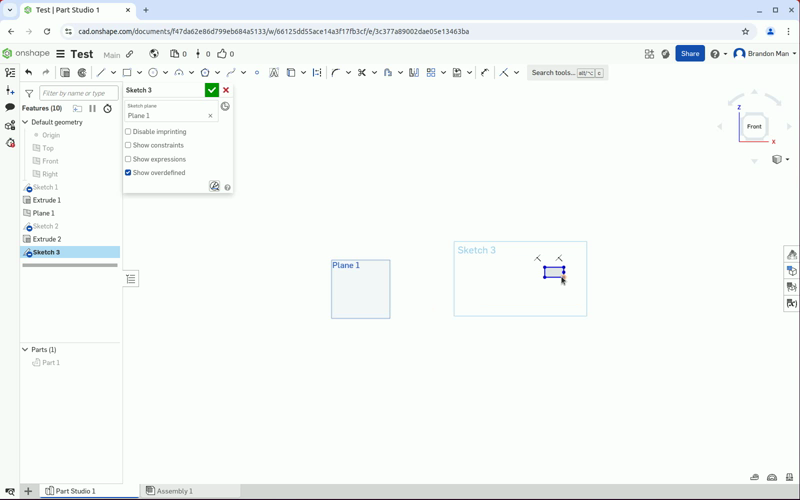
scroll(6)
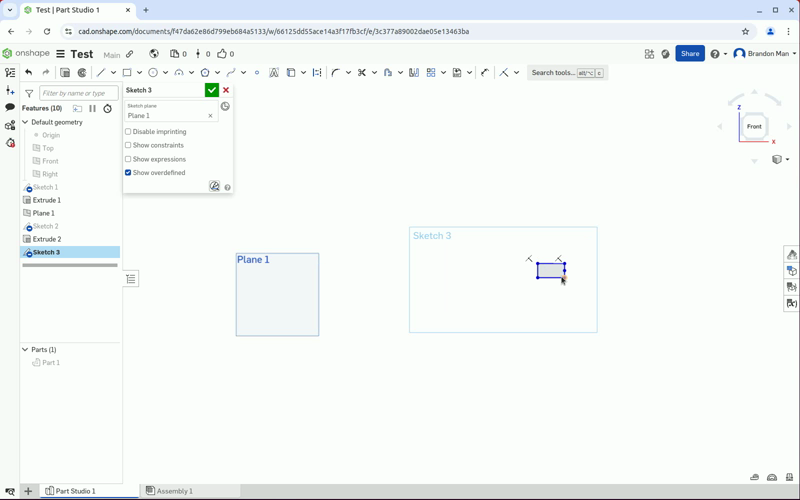
scroll(6)
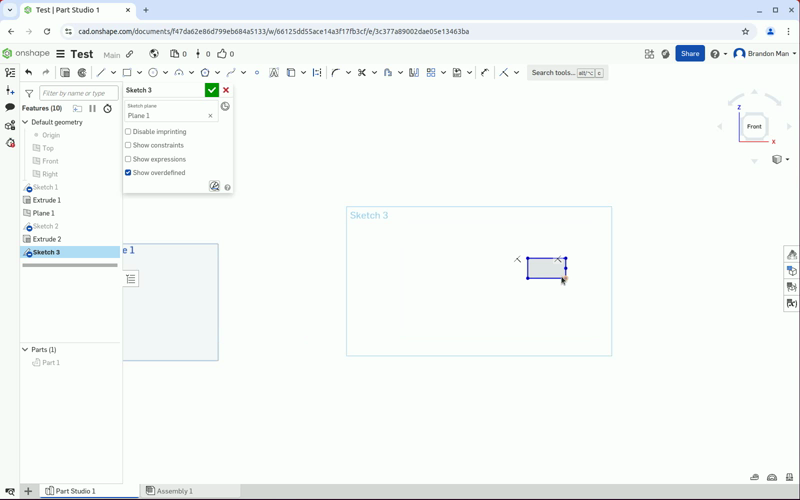
scroll(6)
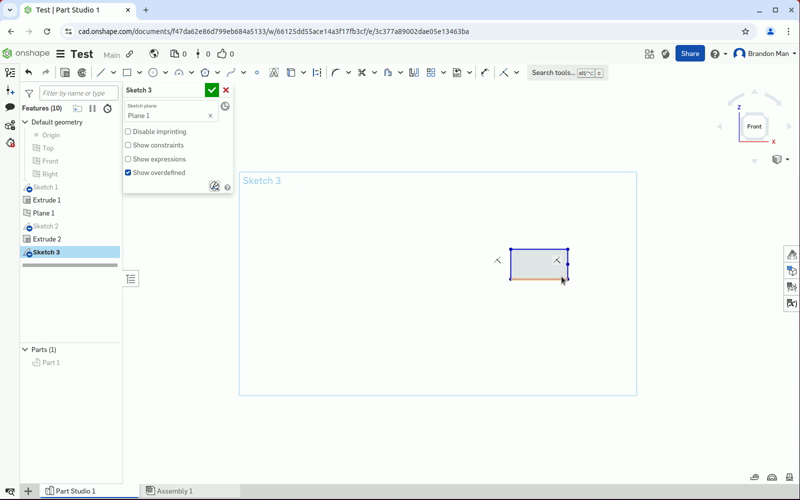
scroll(6)
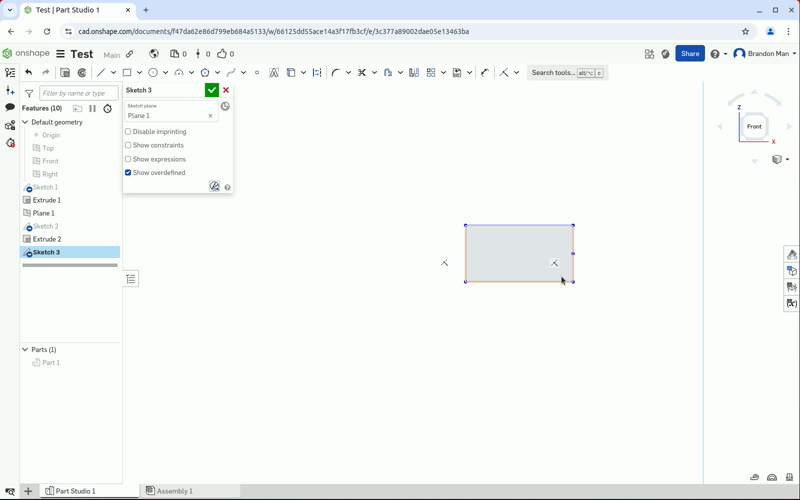
click(561, 276)
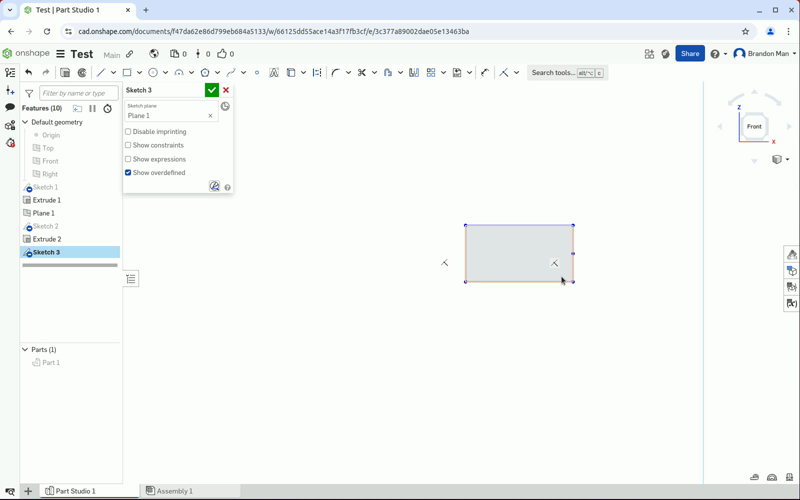
scroll(-6)
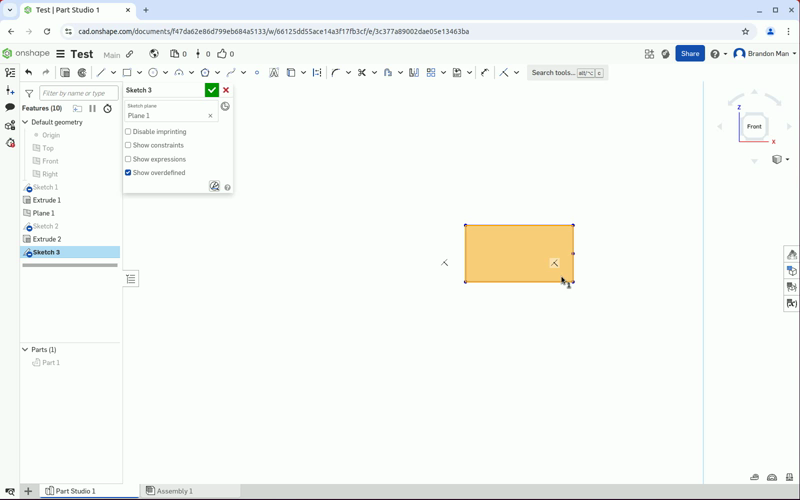
scroll(-6)
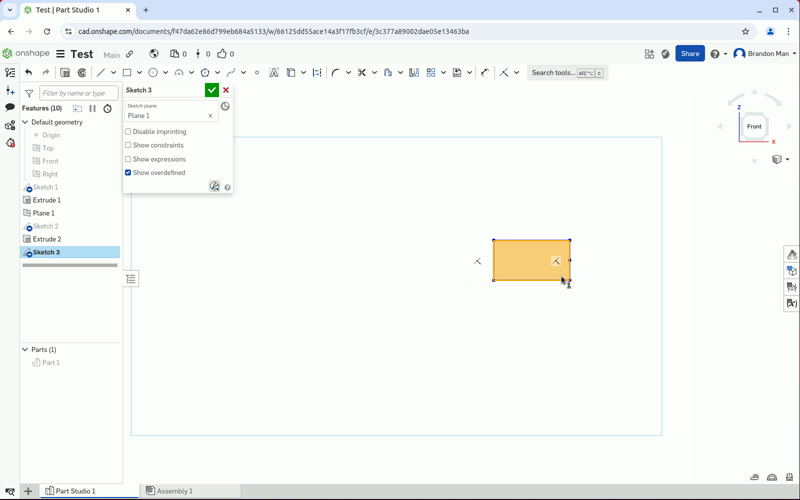
scroll(-6)
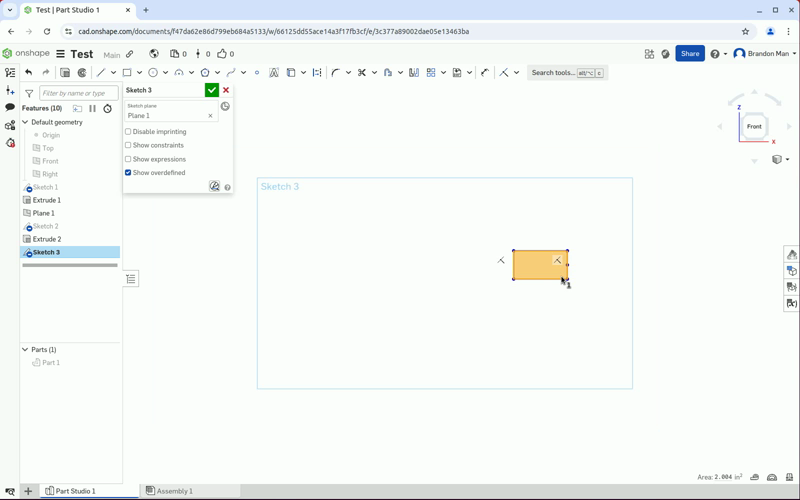
scroll(-6)
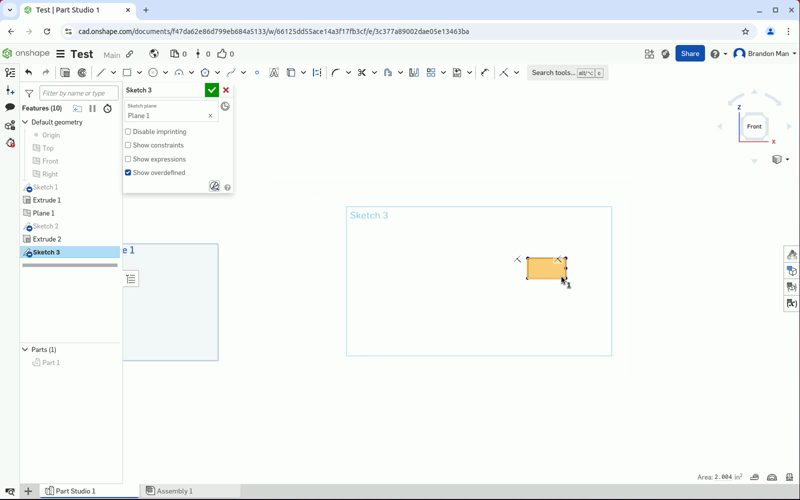
scroll(-6)
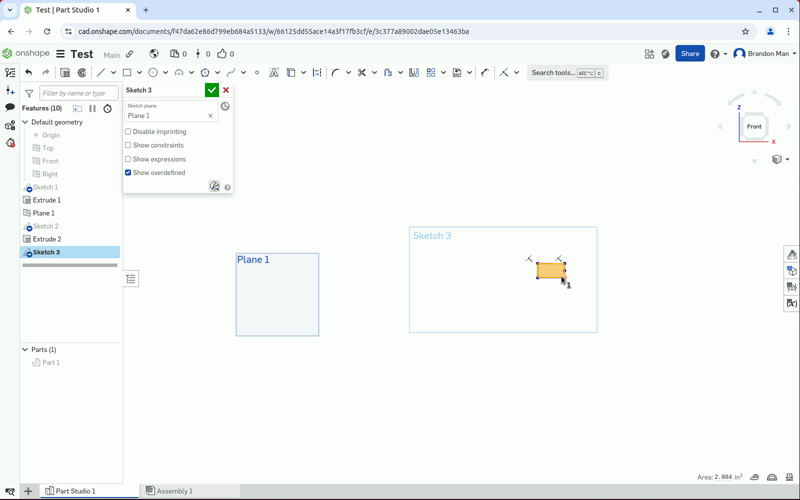
scroll(-6)
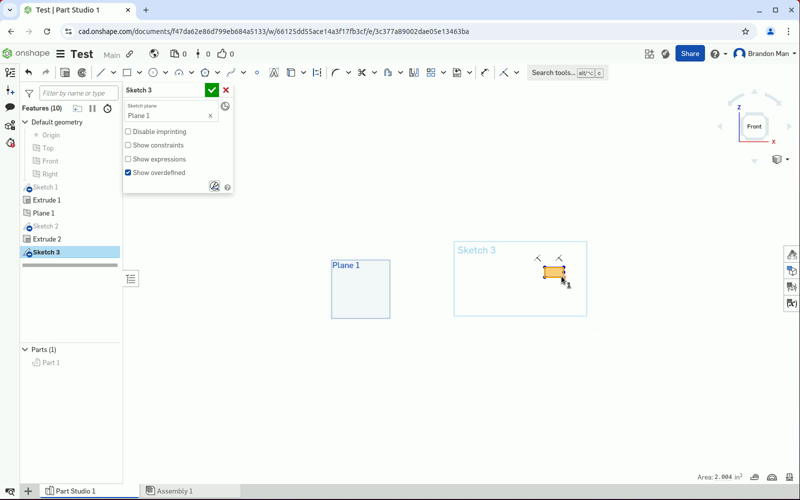
scroll(-6)
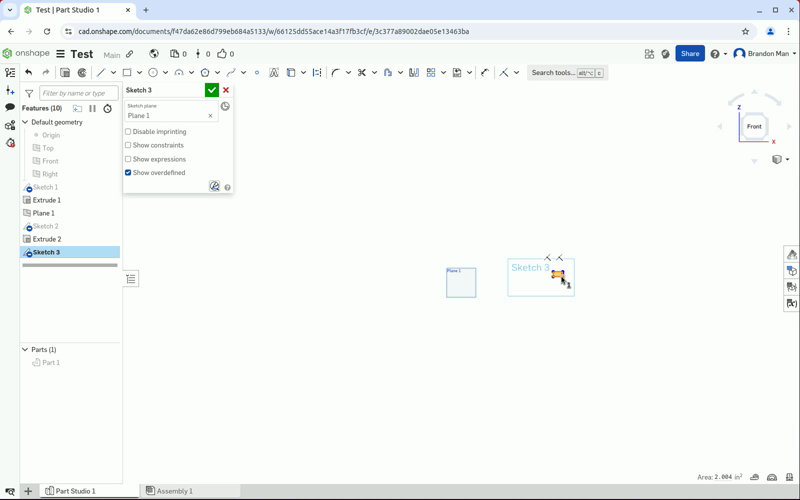
mouse_move(73, 352)
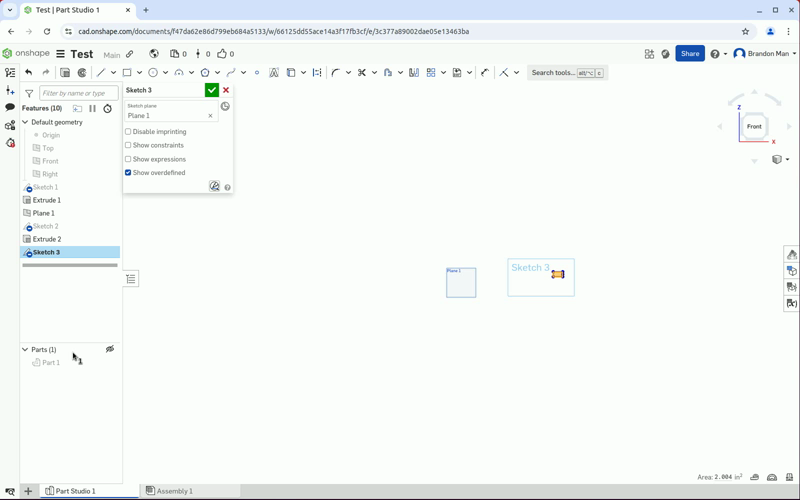
key(shift+y)
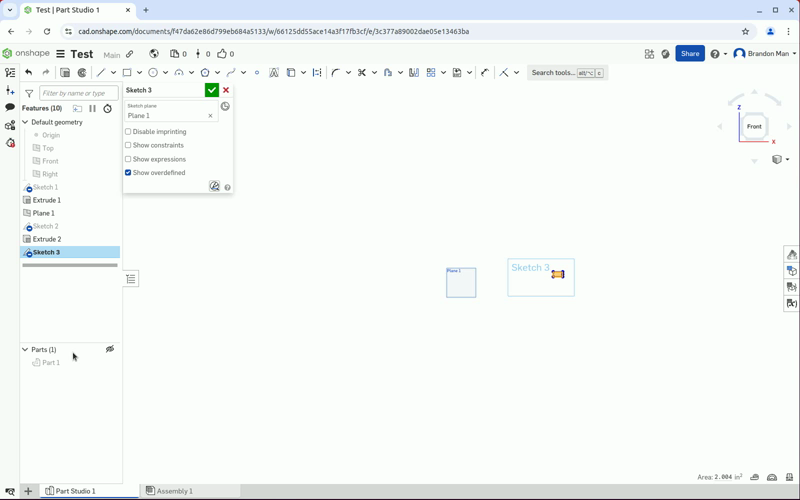
key(shift+e)
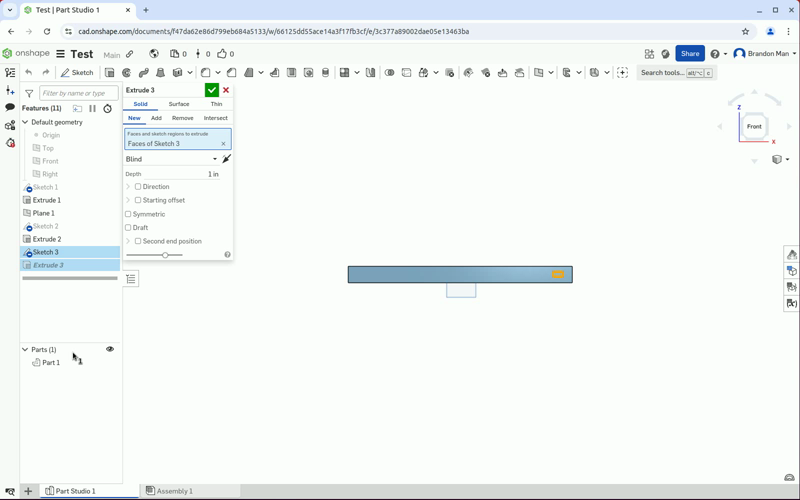
mouse_move(143, 106)
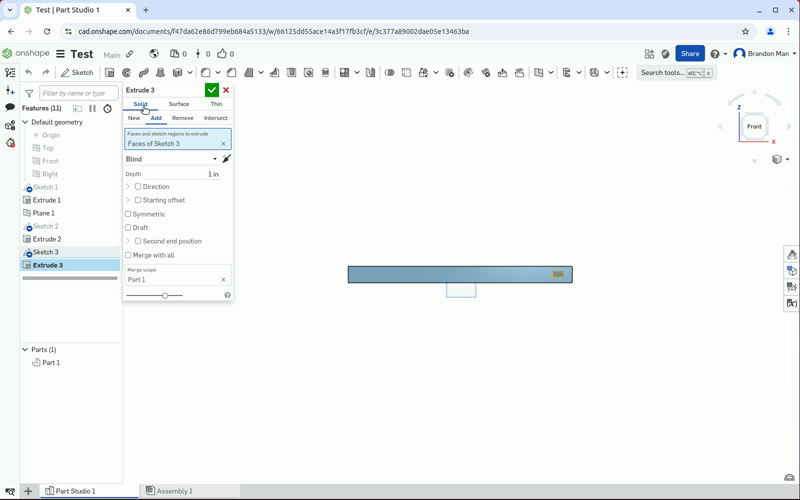
click(143, 106)
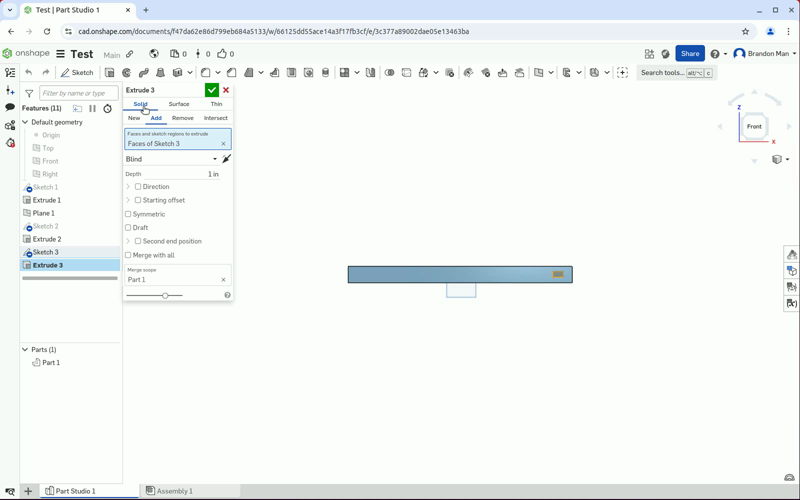
mouse_move(186, 120)
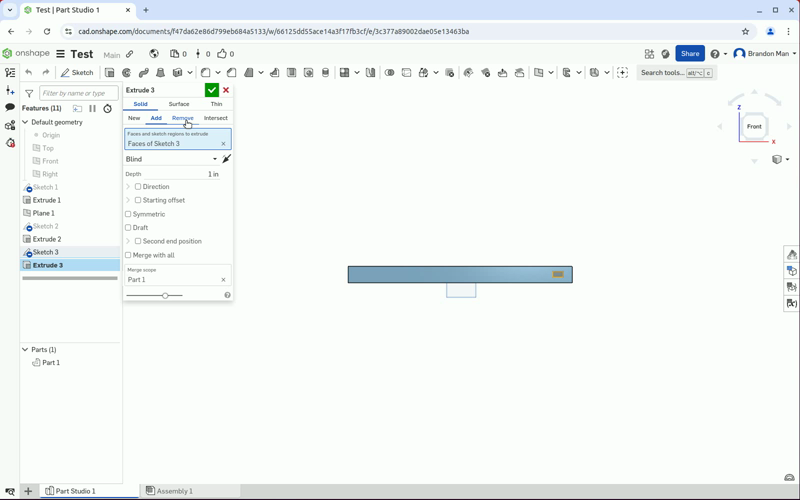
click(186, 120)
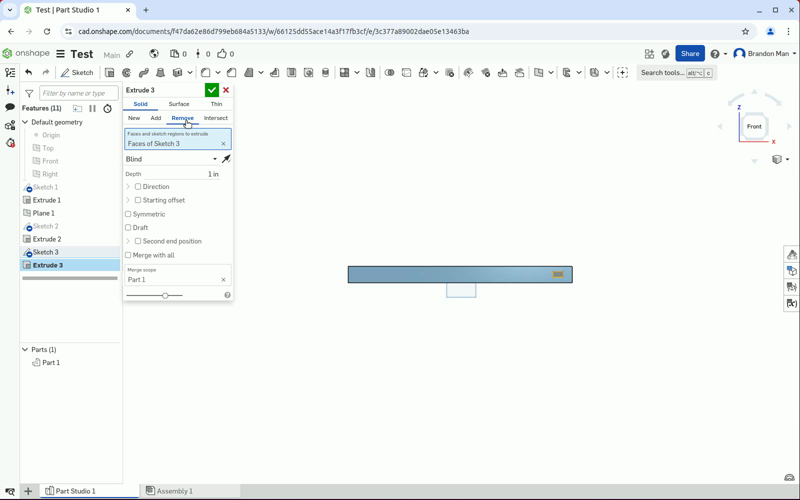
key(tab, 4)
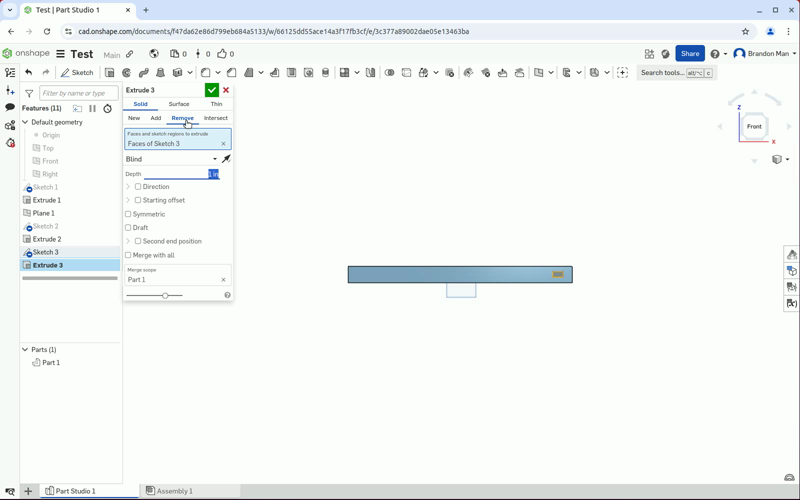
text(3.37)
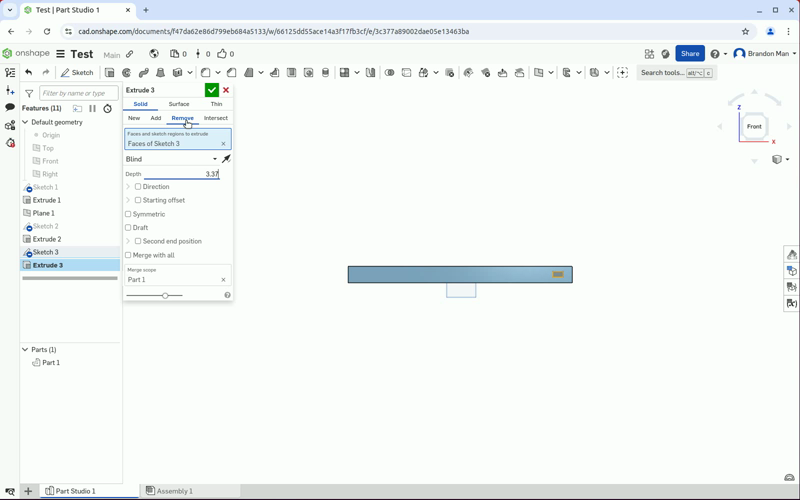
key(tab, 6)
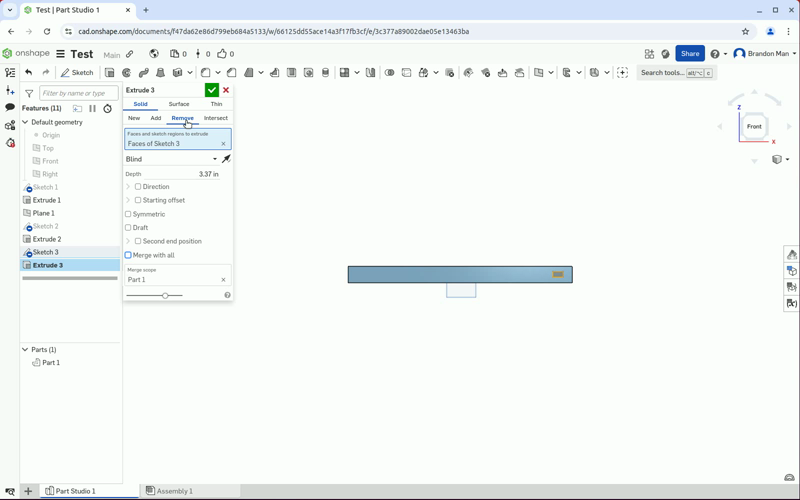
key(space)
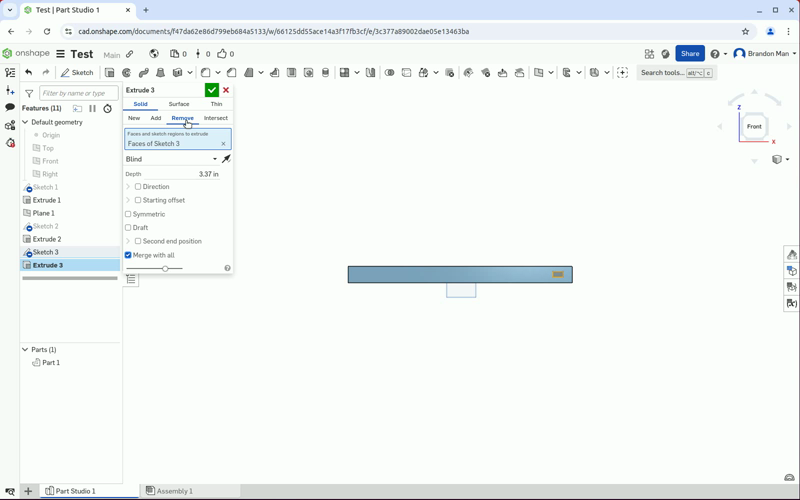
key(enter)
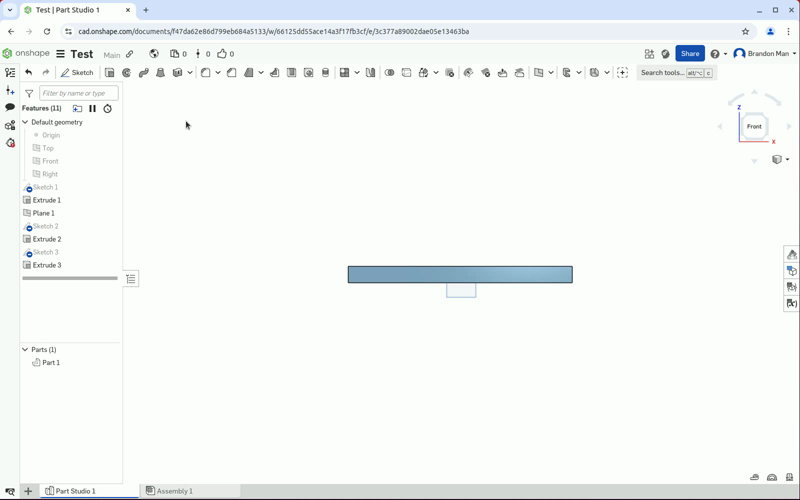
key(shift+h)
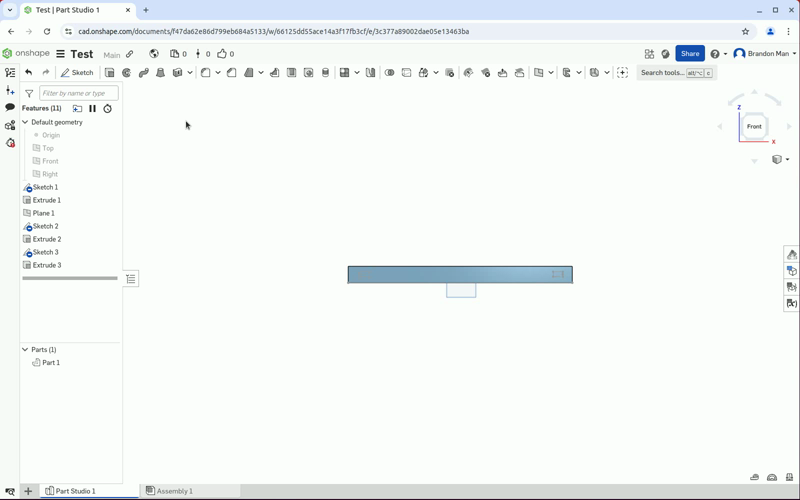
key(shift+h)
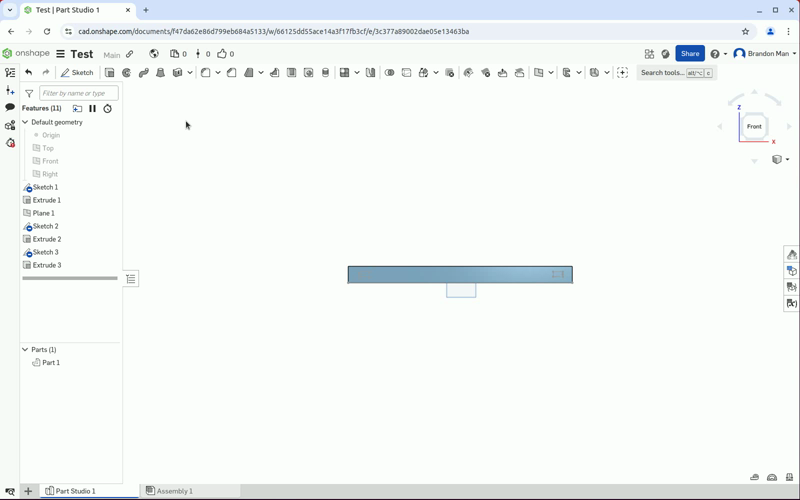
key(shift+7)
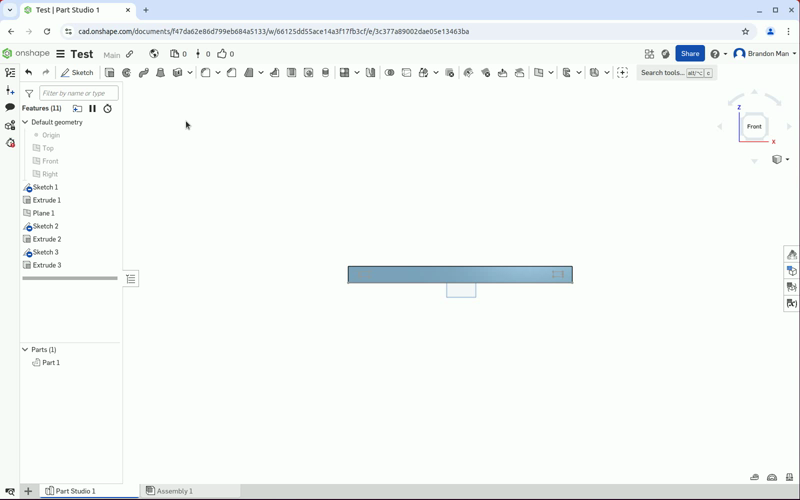
key(left, 2)
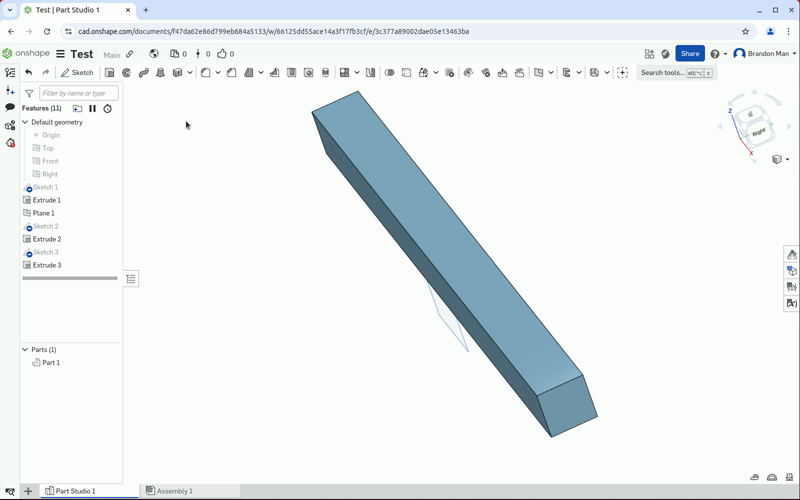
key(down, 2)
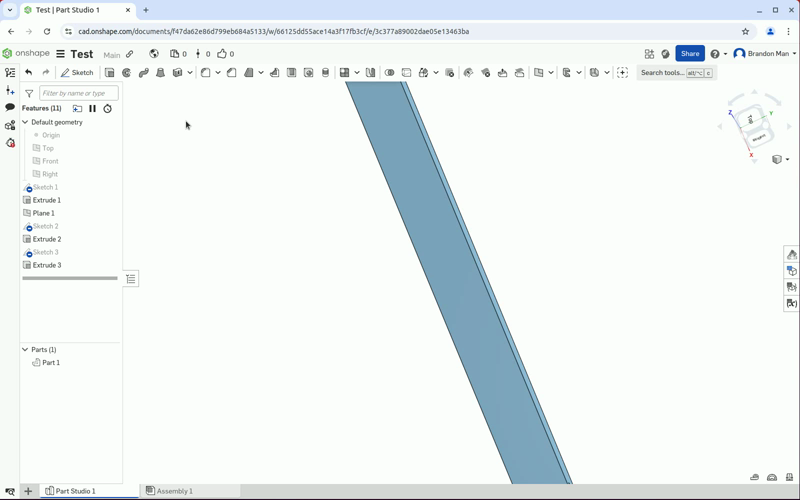
key(up, 2)
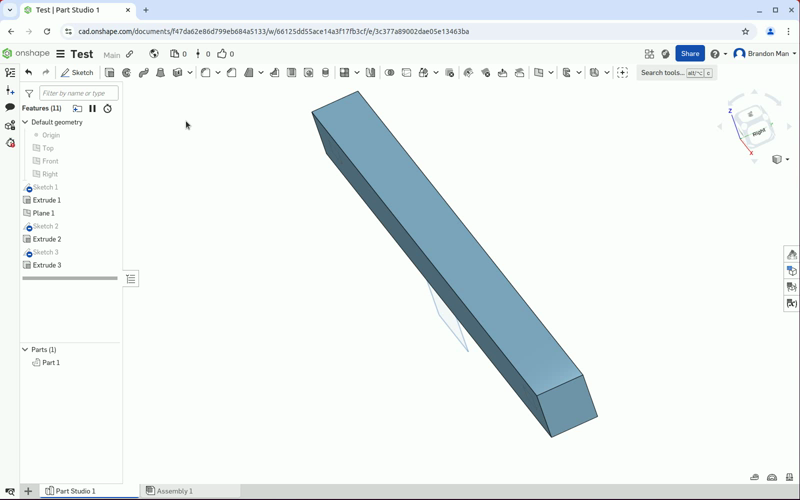
key(right, 2)
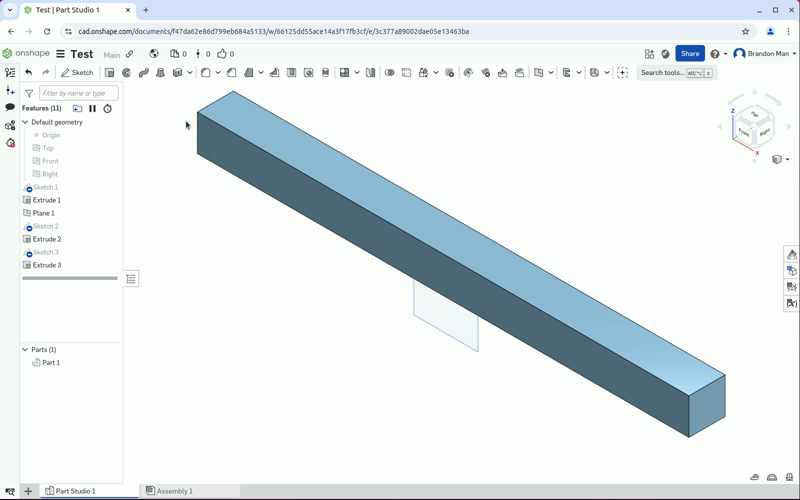
mouse_move(73, 189)
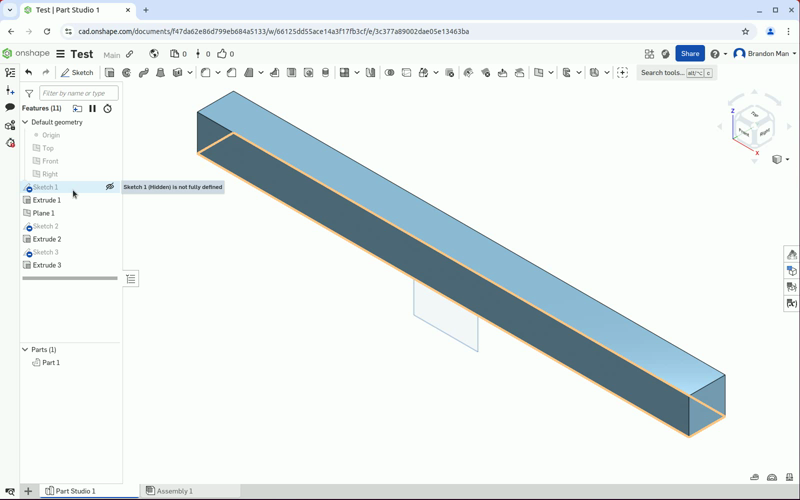
click(73, 189)